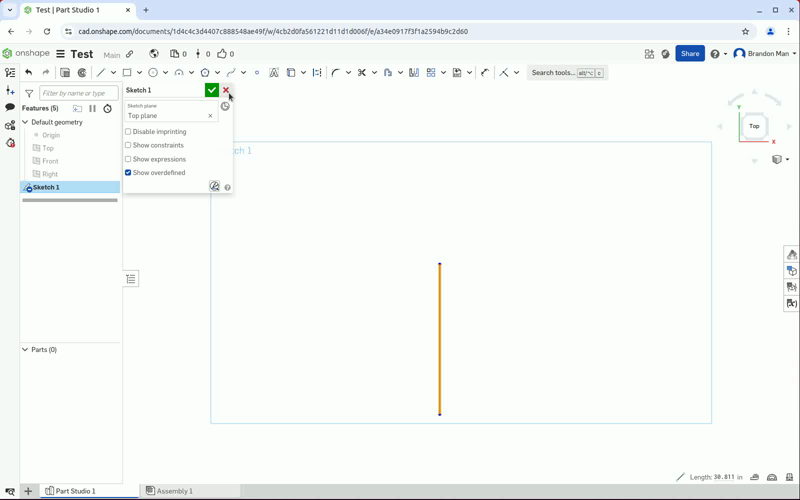
key(shift+h)
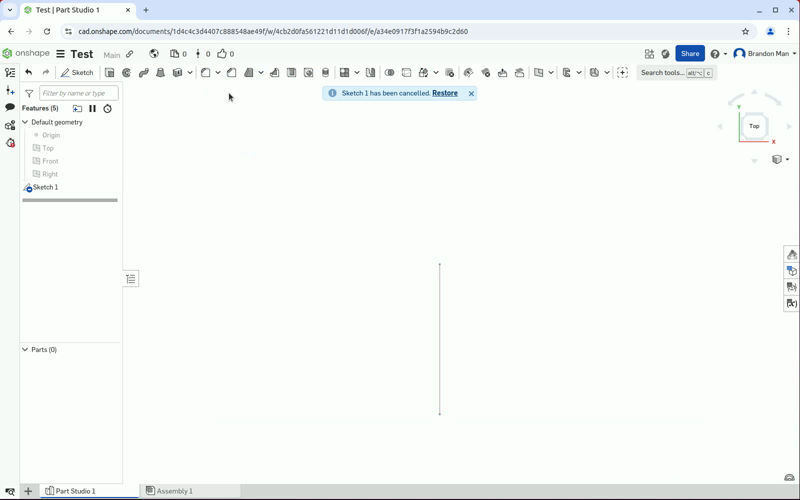
key(shift+s)
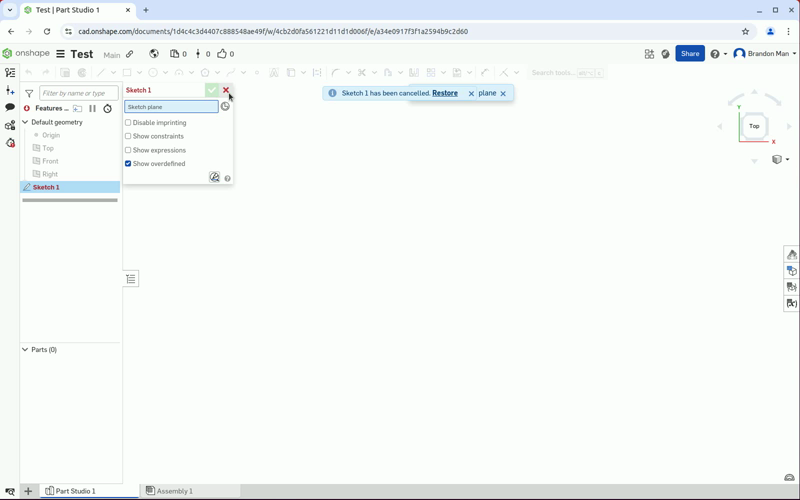
mouse_move(73, 150)
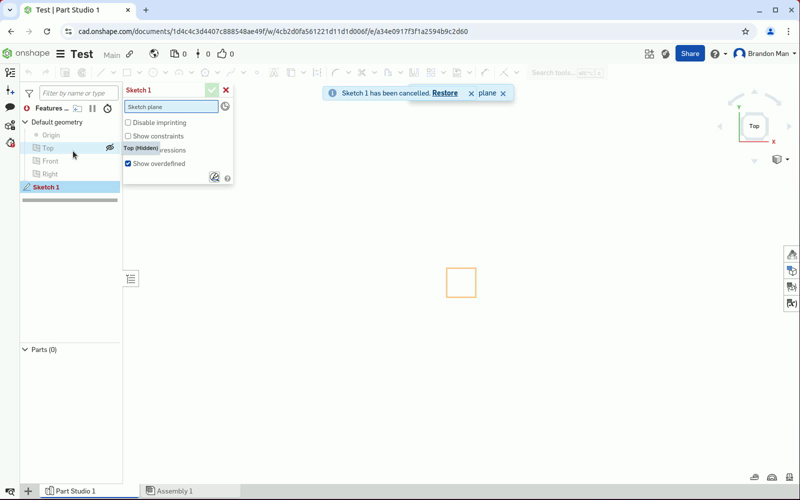
click(73, 150)
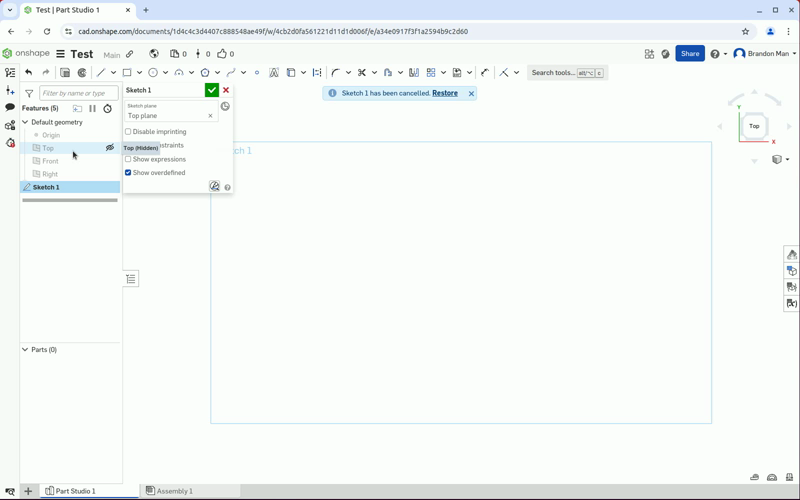
mouse_move(73, 352)
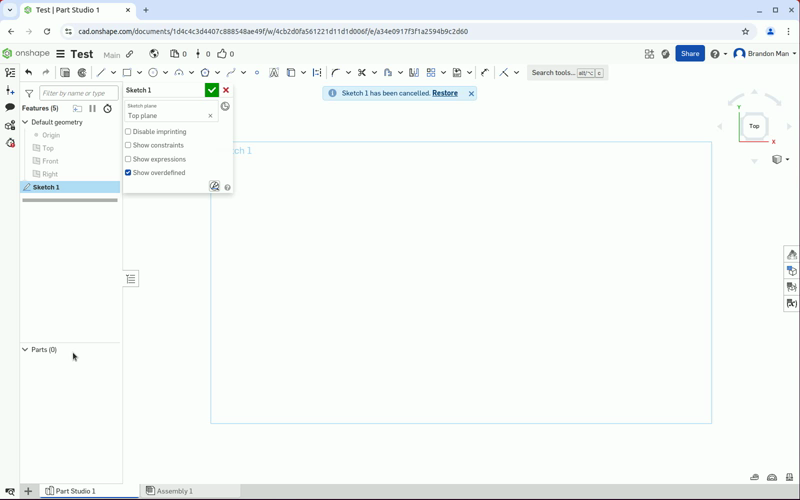
key(y)
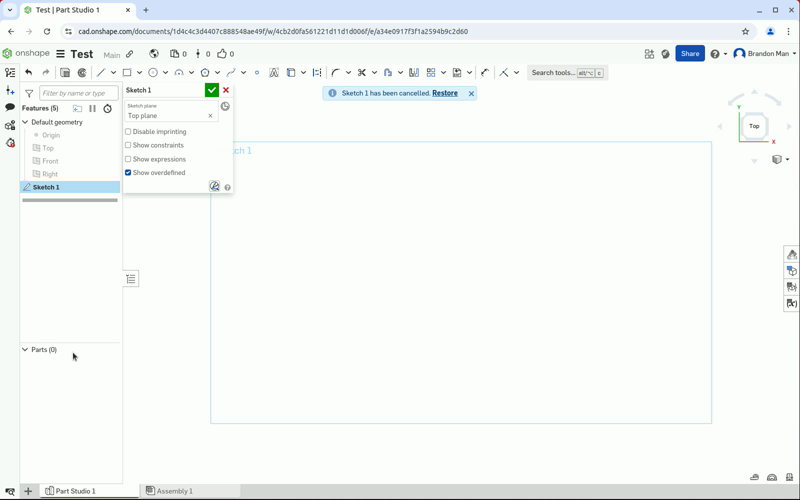
key(c)
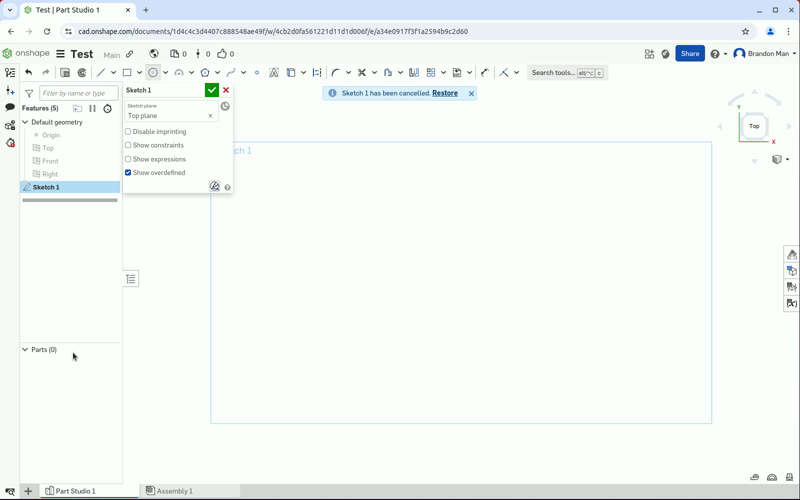
key_down(shift)
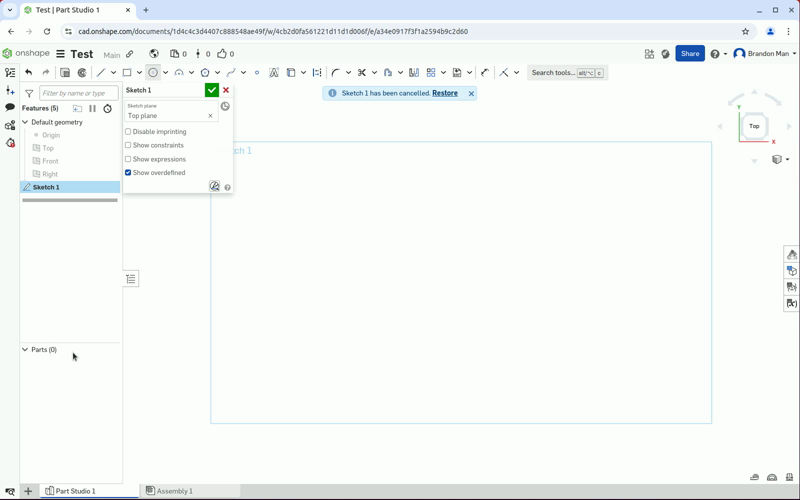
mouse_move(461, 282)
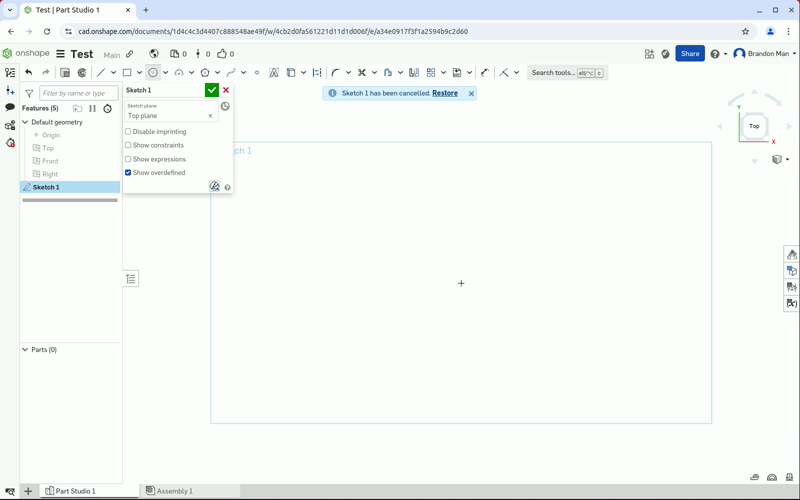
click(461, 282)
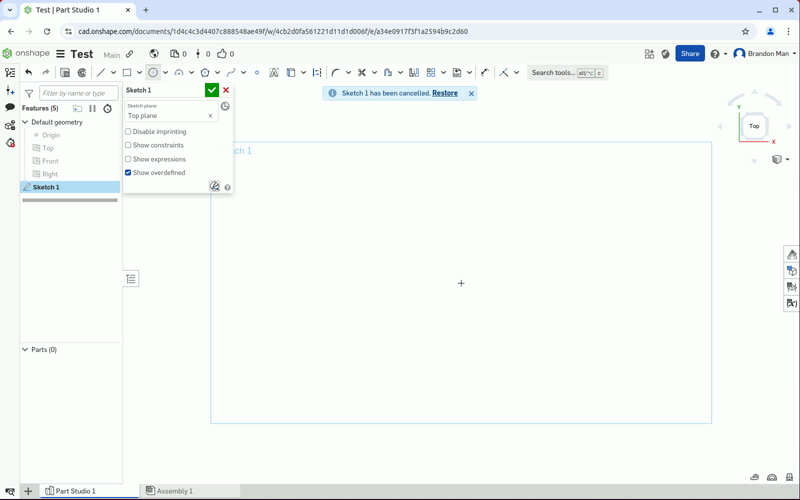
key_up(shift)
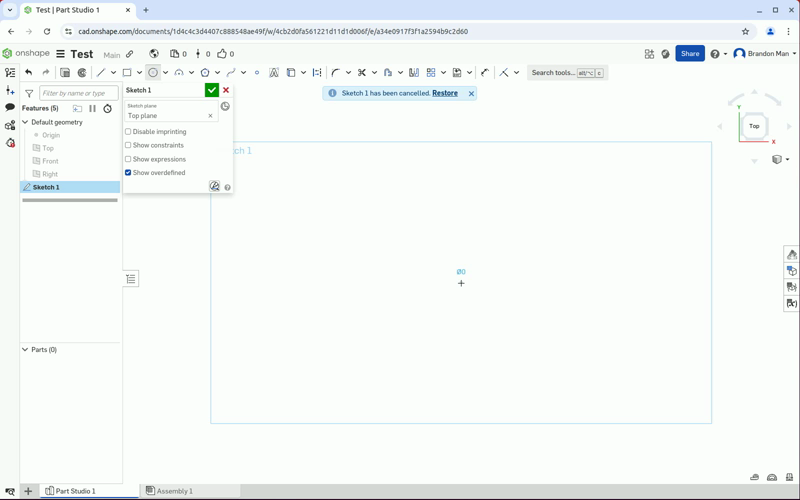
mouse_move(574, 282)
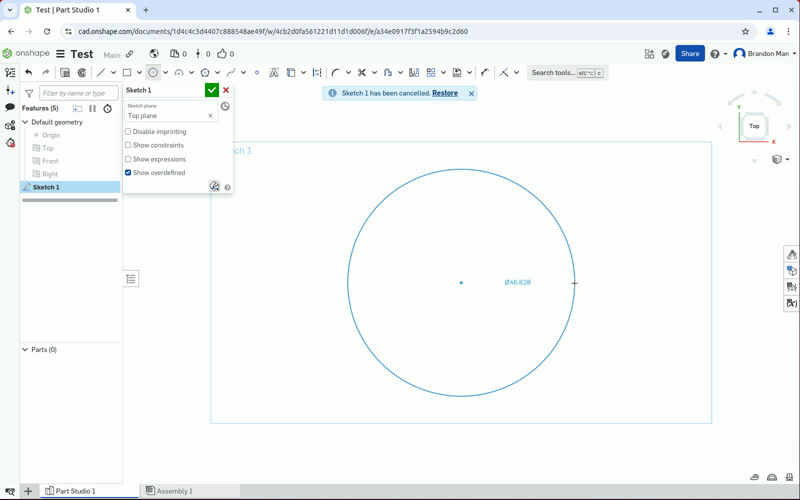
click(574, 282)
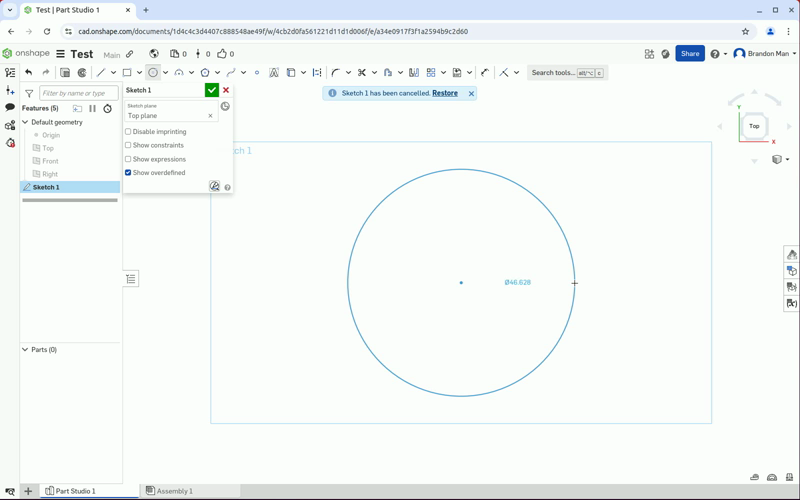
key(esc)
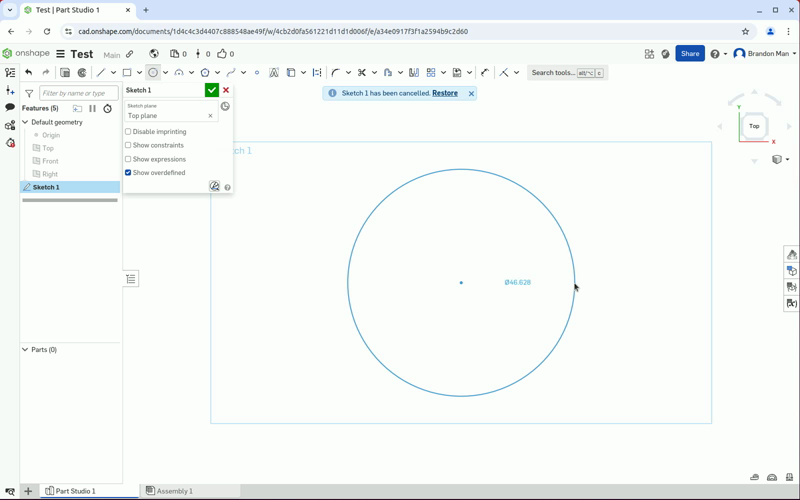
key(c)
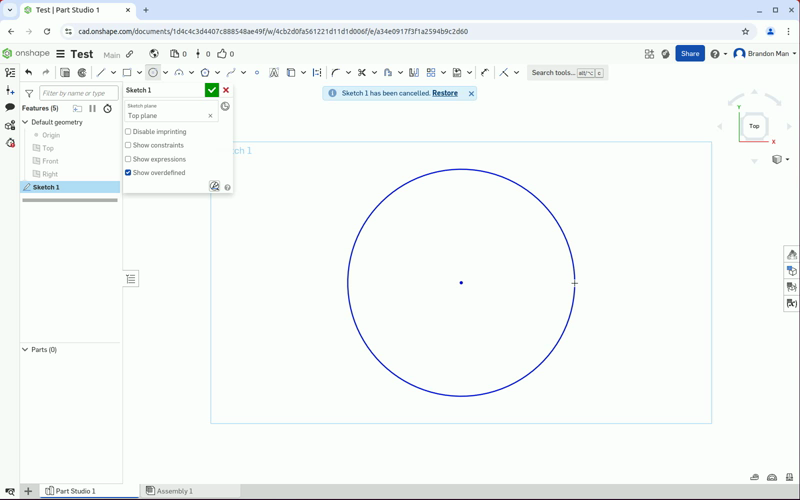
key_down(shift)
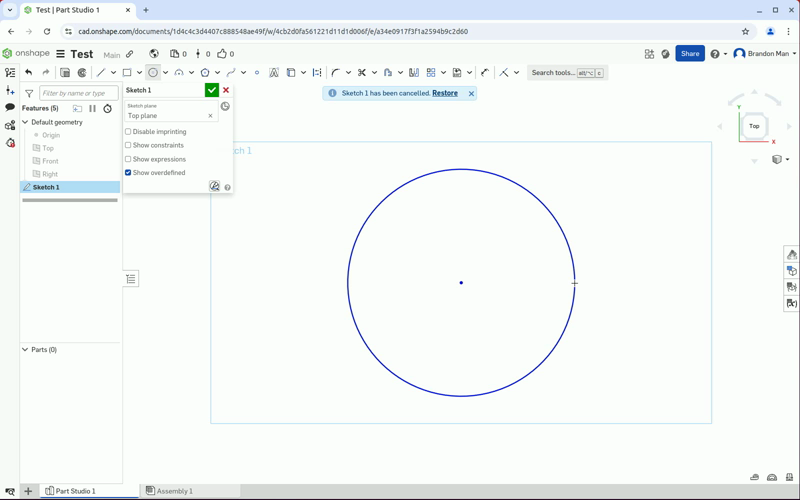
mouse_move(461, 282)
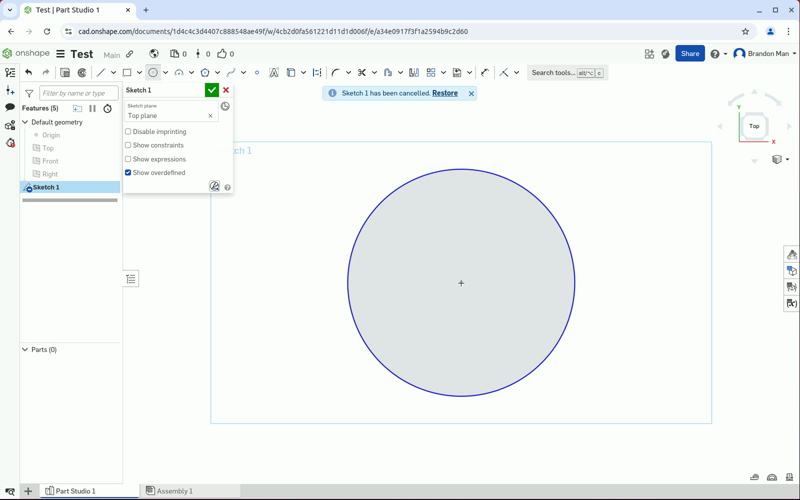
click(461, 282)
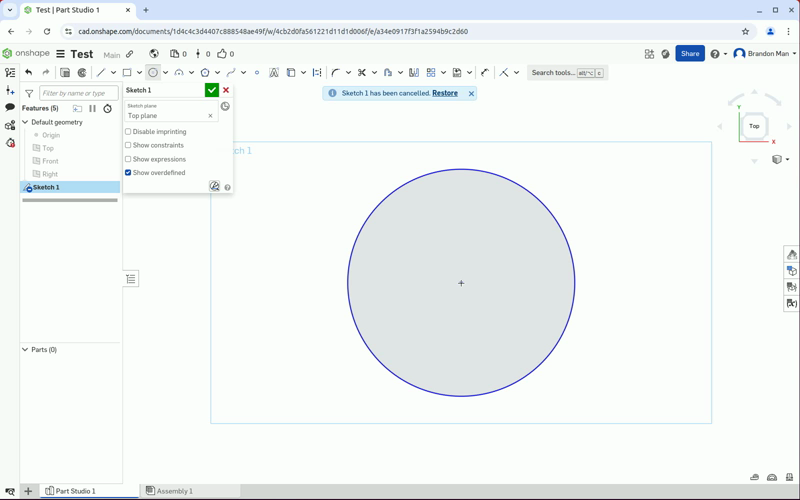
key_up(shift)
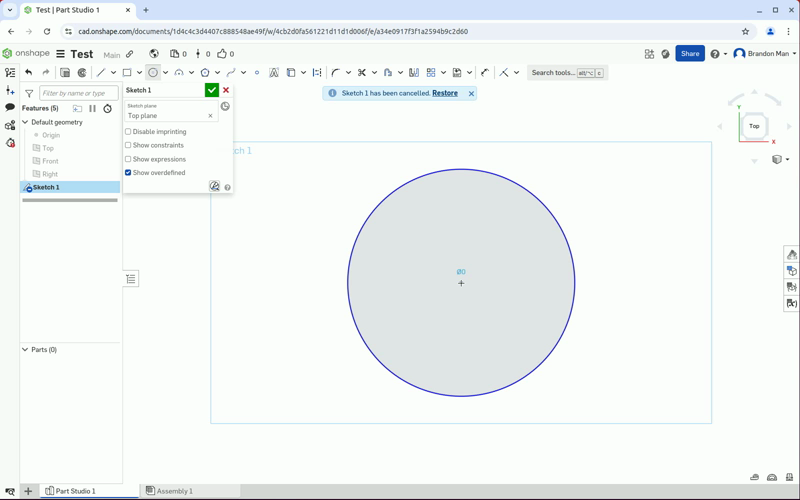
mouse_move(494, 282)
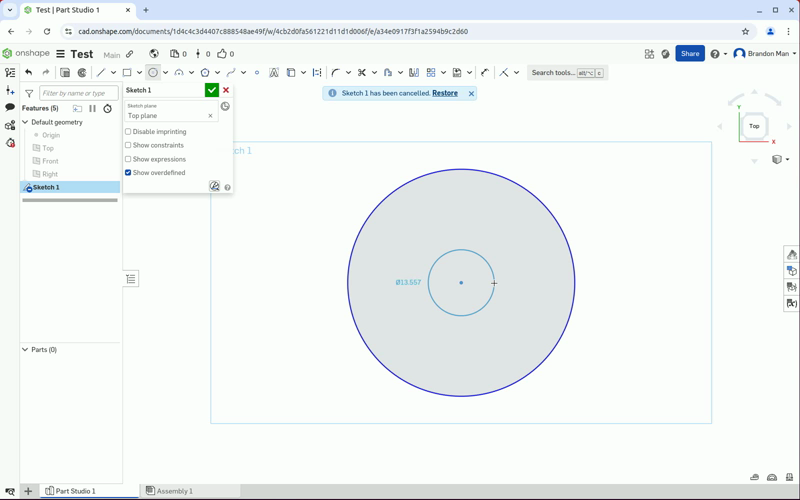
click(494, 282)
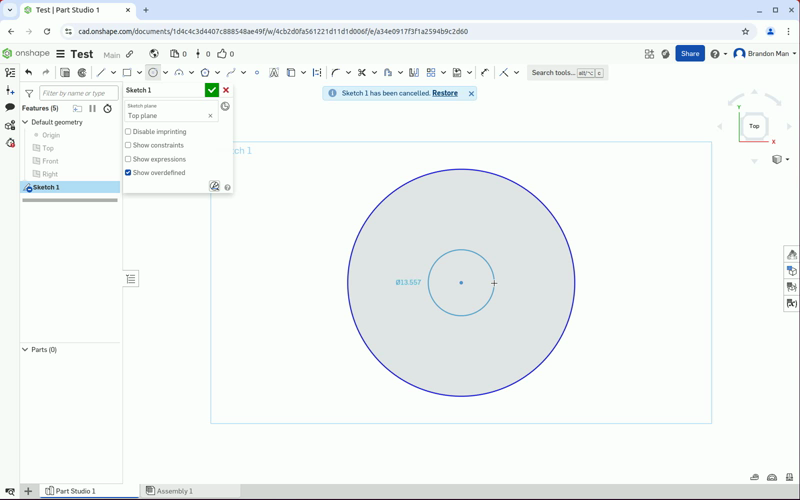
key(esc)
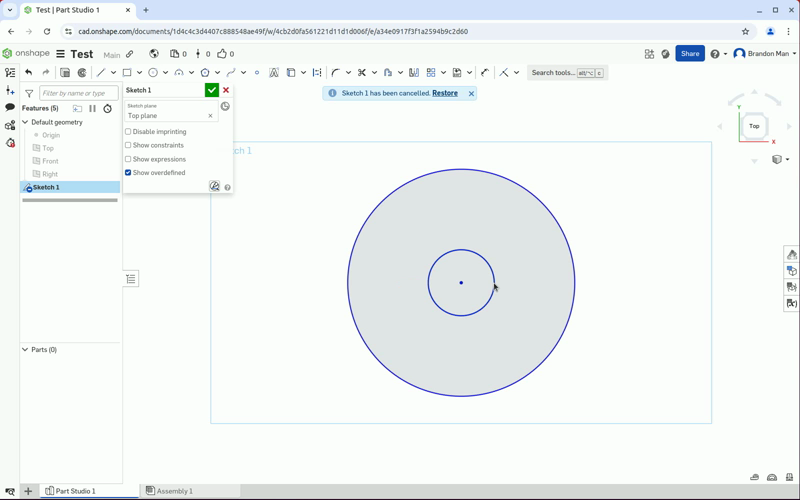
mouse_move(475, 195)
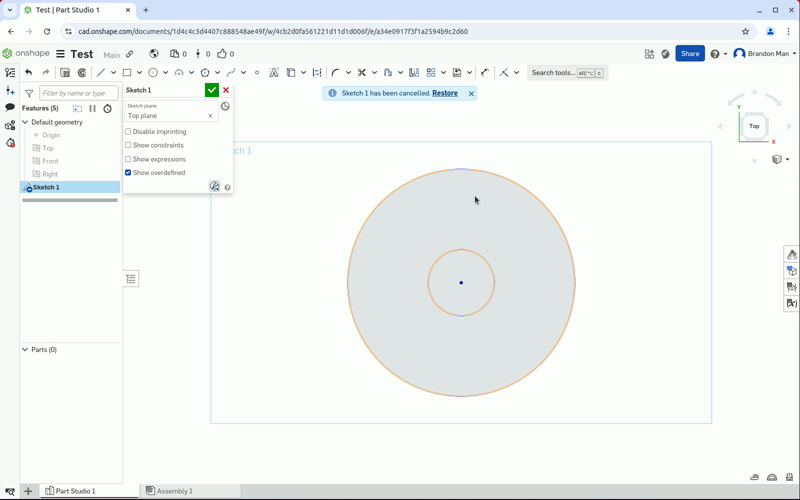
click(475, 195)
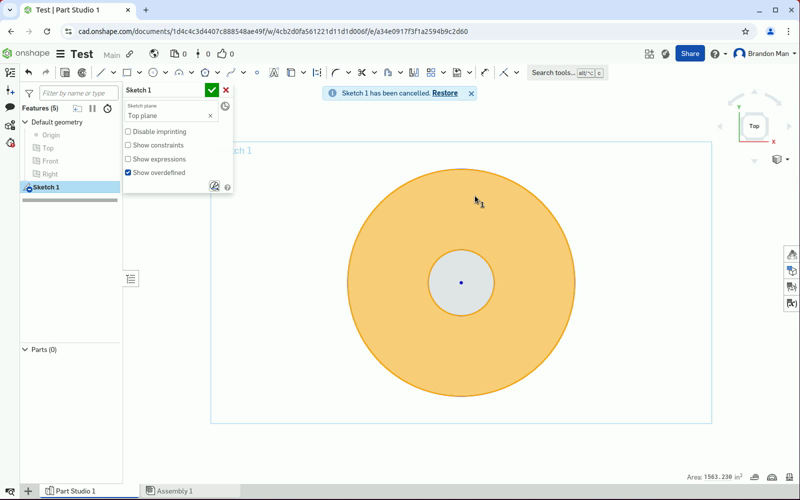
mouse_move(73, 352)
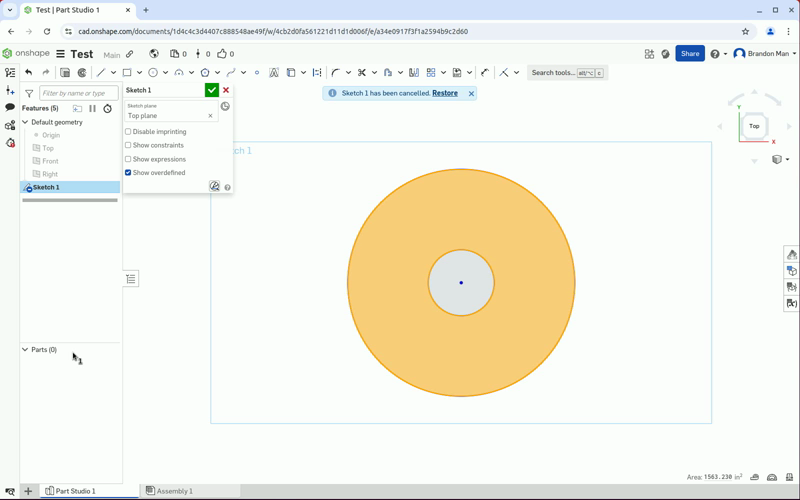
key(shift+y)
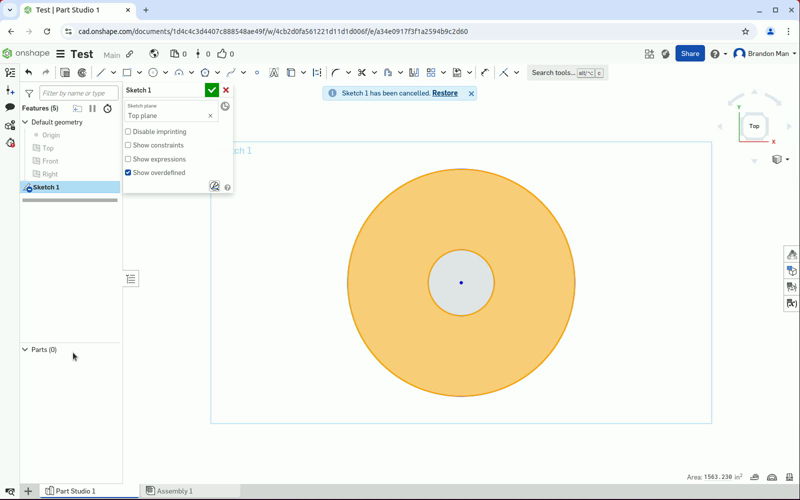
key(shift+e)
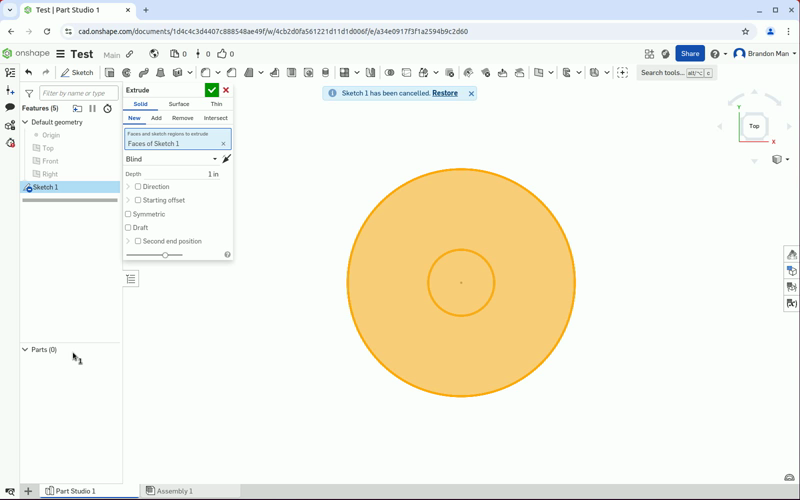
mouse_move(143, 106)
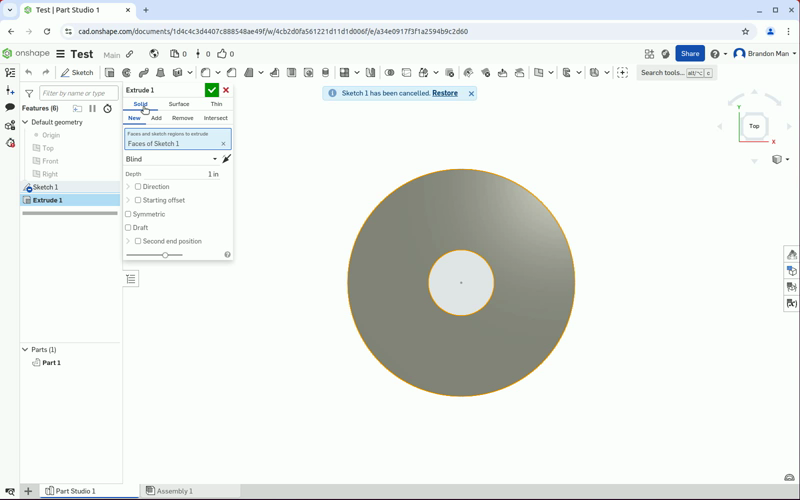
click(143, 106)
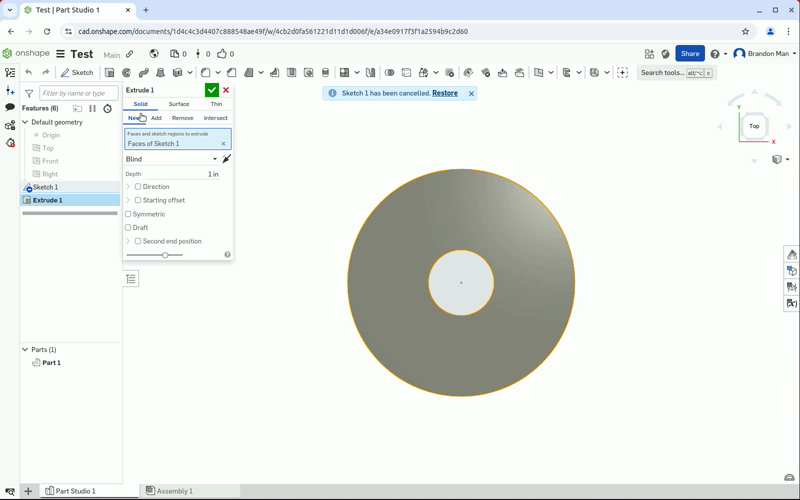
mouse_move(137, 120)
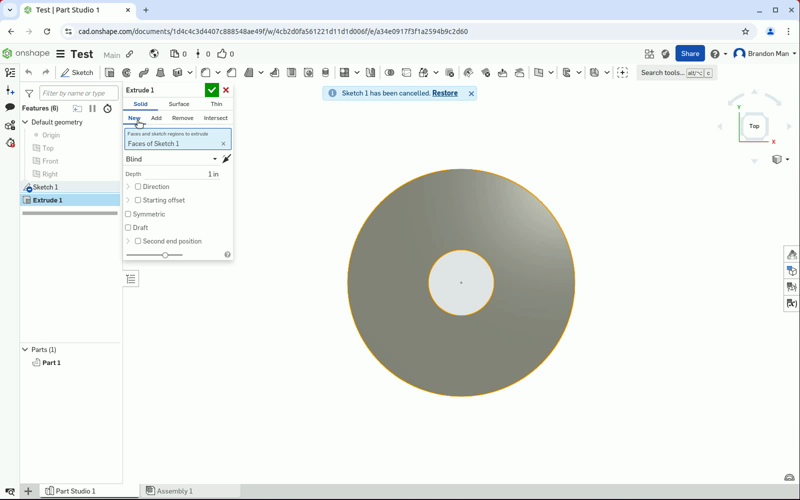
click(137, 120)
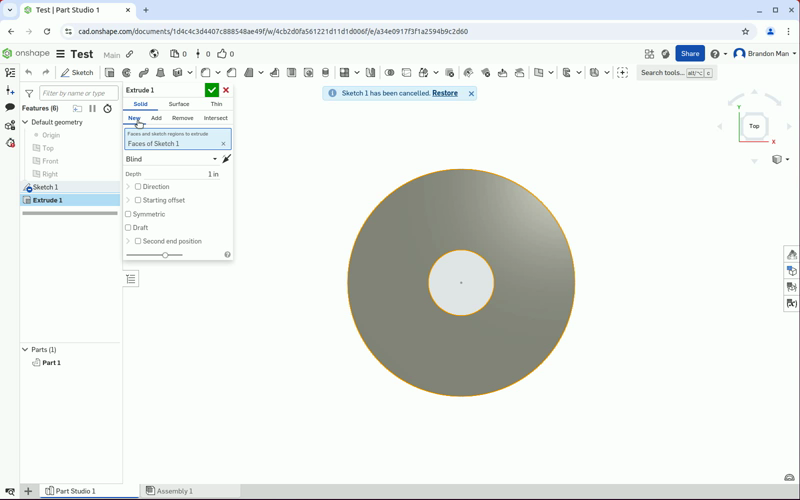
key(tab, 4)
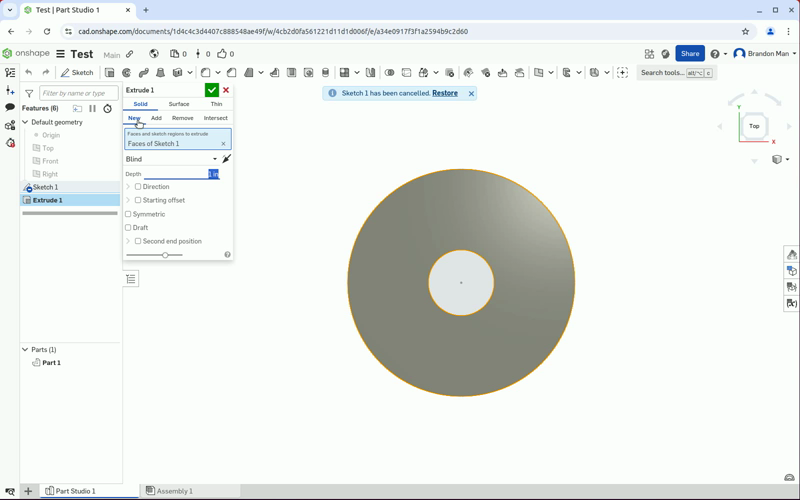
text(0.722)
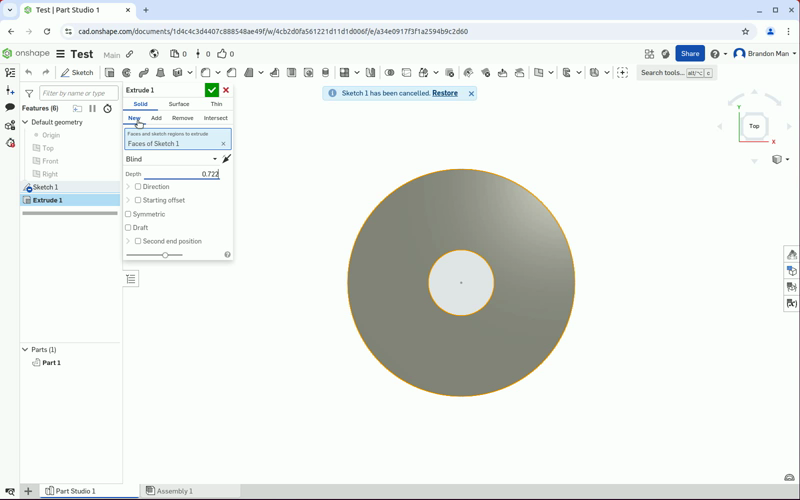
key(enter)
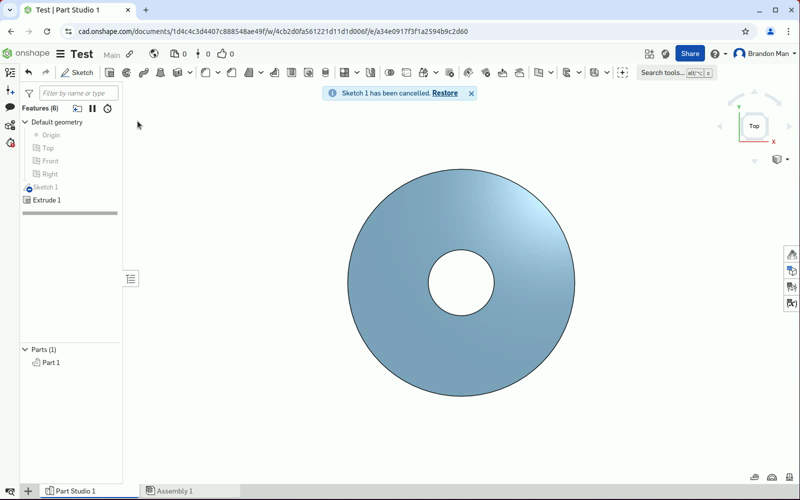
key(shift+h)
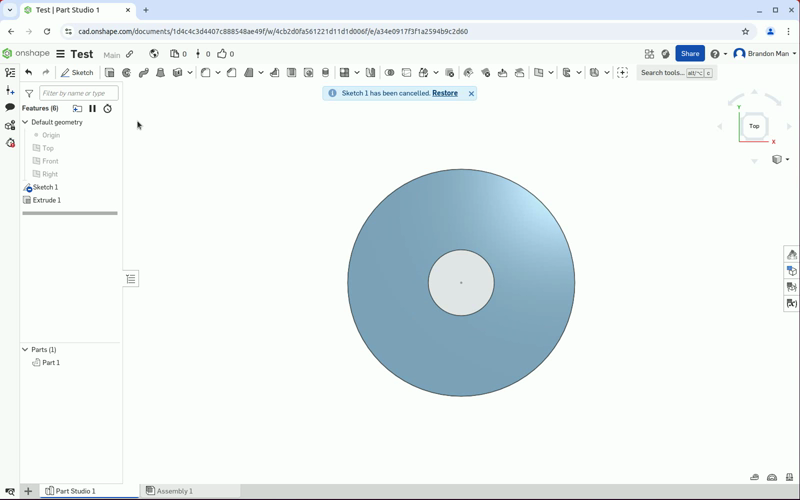
key(shift+h)
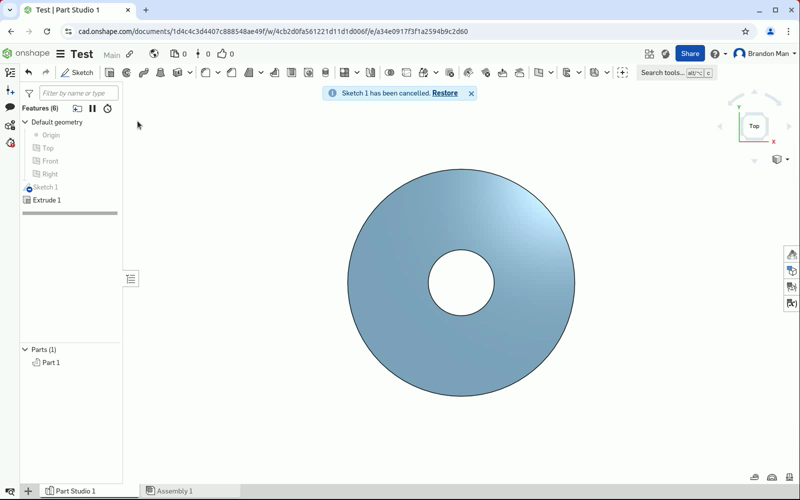
mouse_move(73, 189)
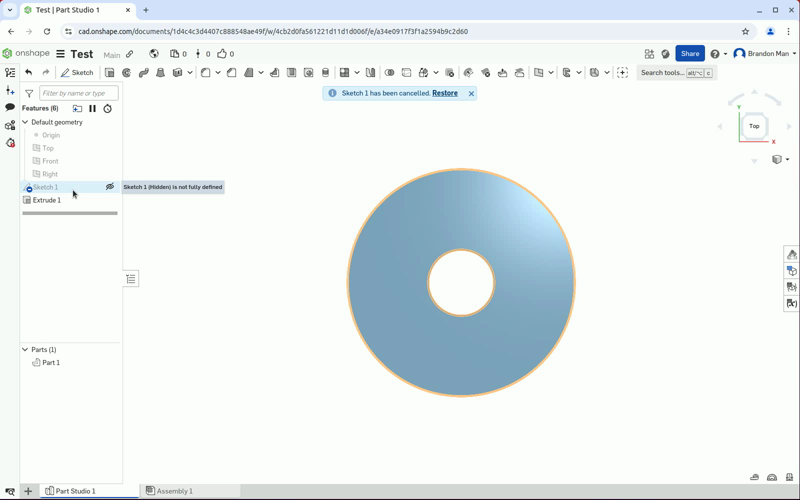
click(73, 189)
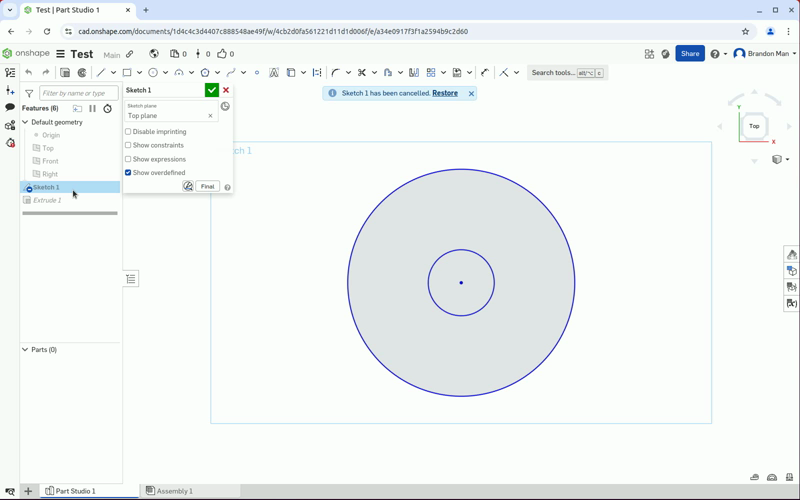
mouse_move(229, 92)
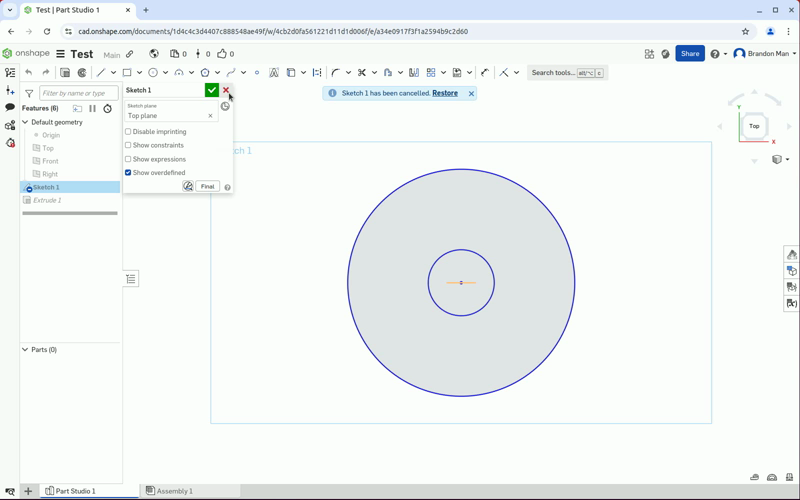
click(229, 92)
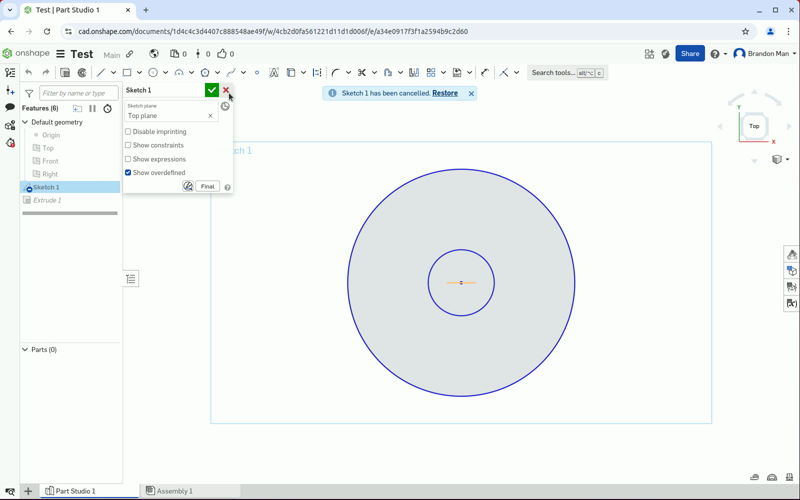
key(shift+s)
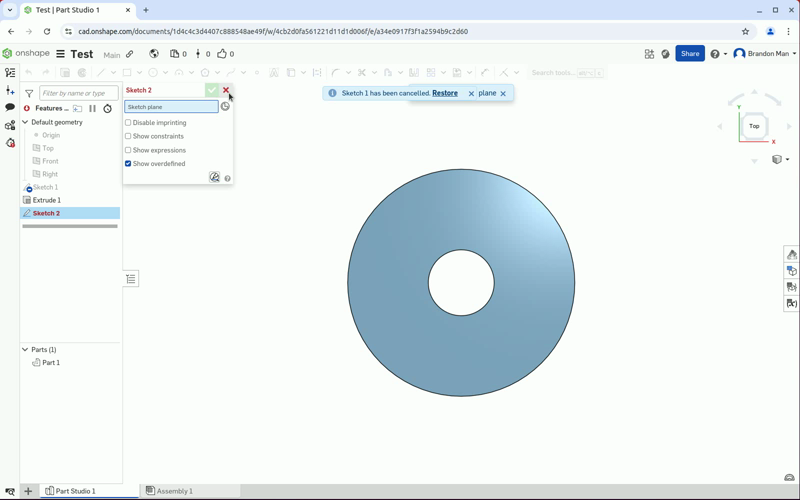
mouse_move(73, 150)
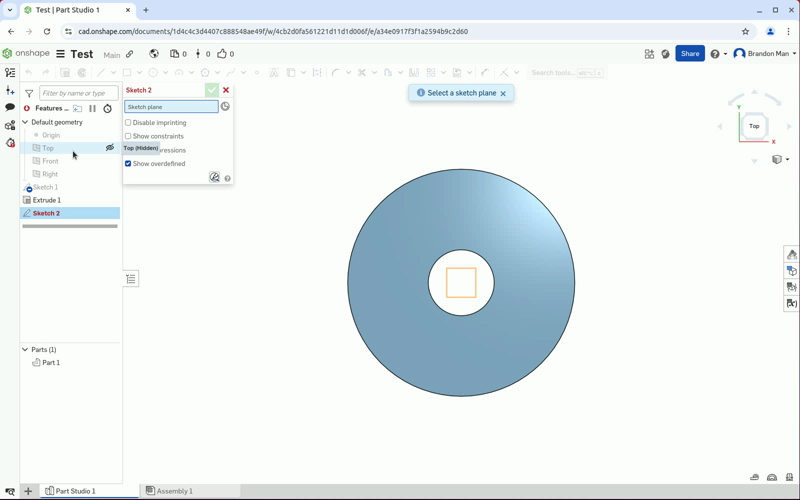
click(73, 150)
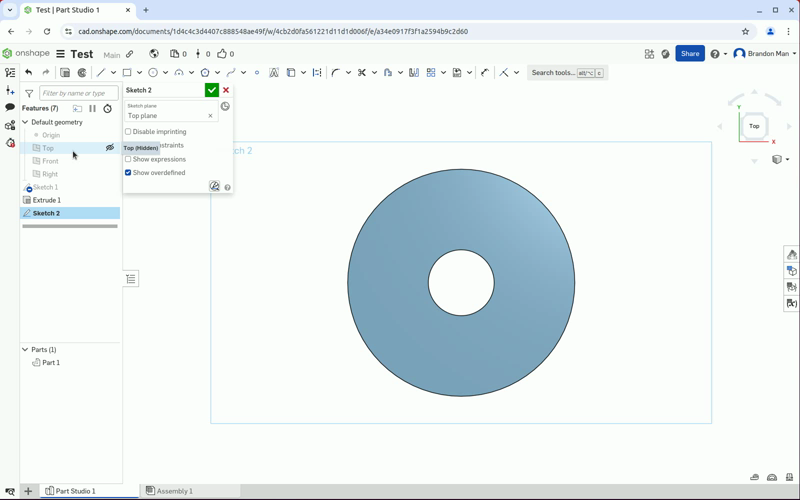
mouse_move(73, 352)
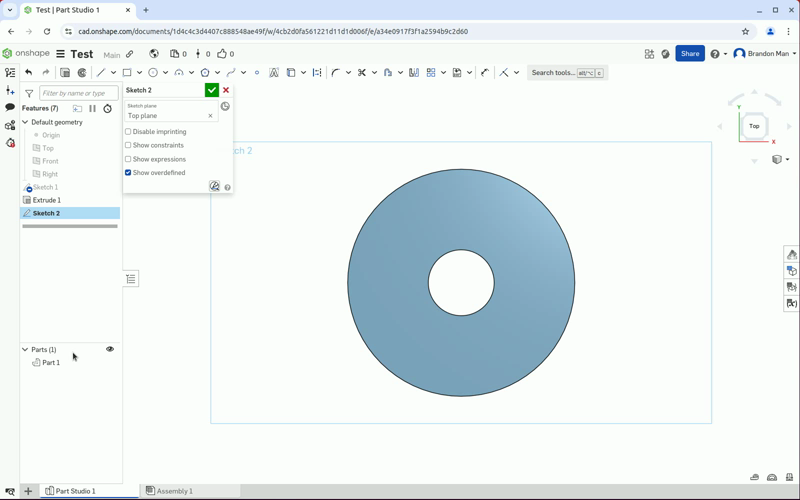
key(y)
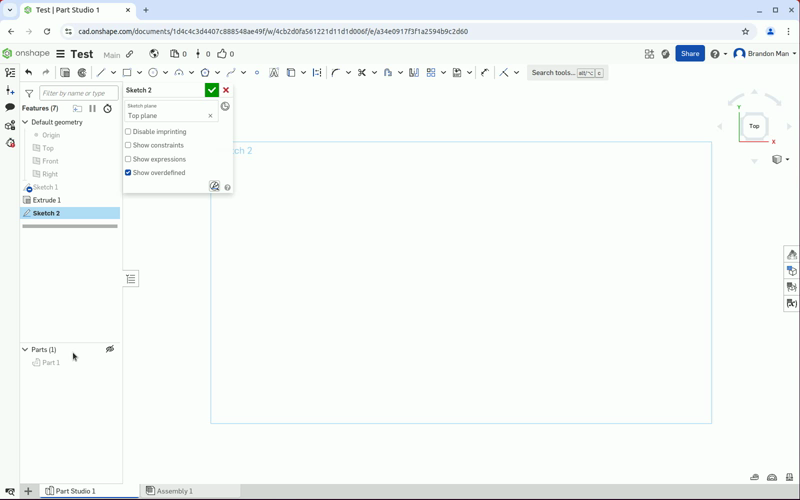
key(a)
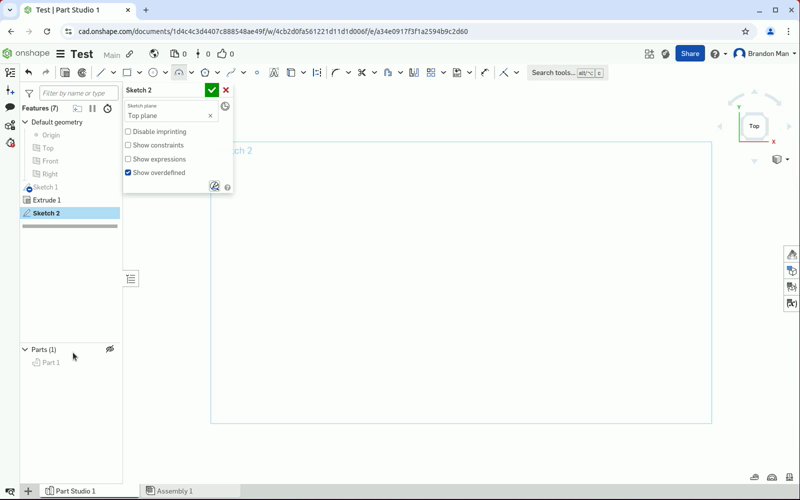
key_down(shift)
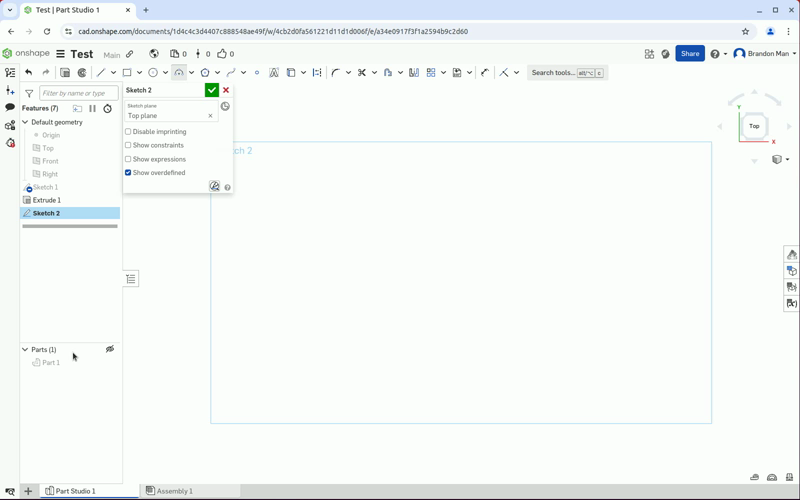
mouse_move(453, 288)
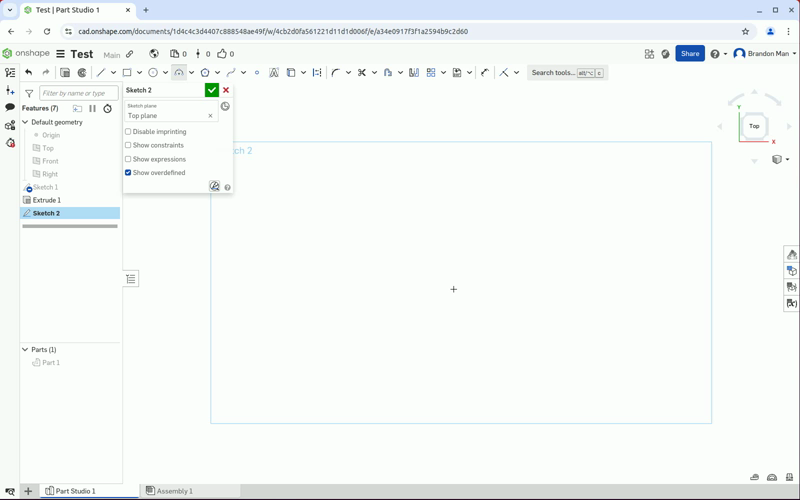
click(453, 288)
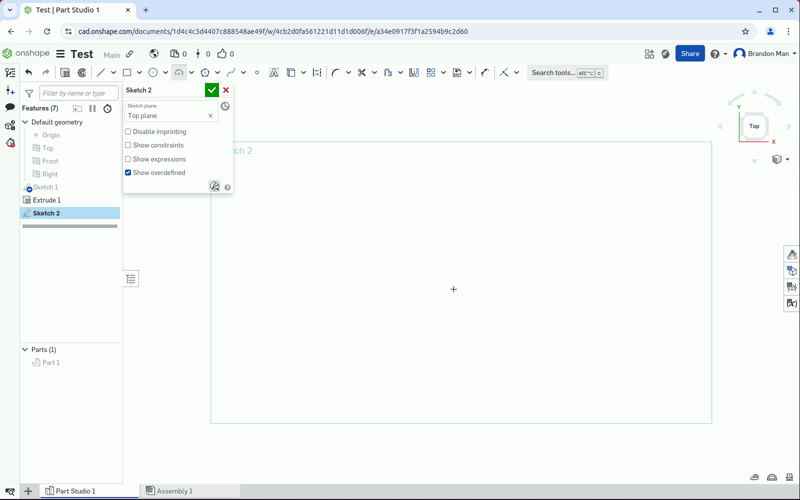
key_up(shift)
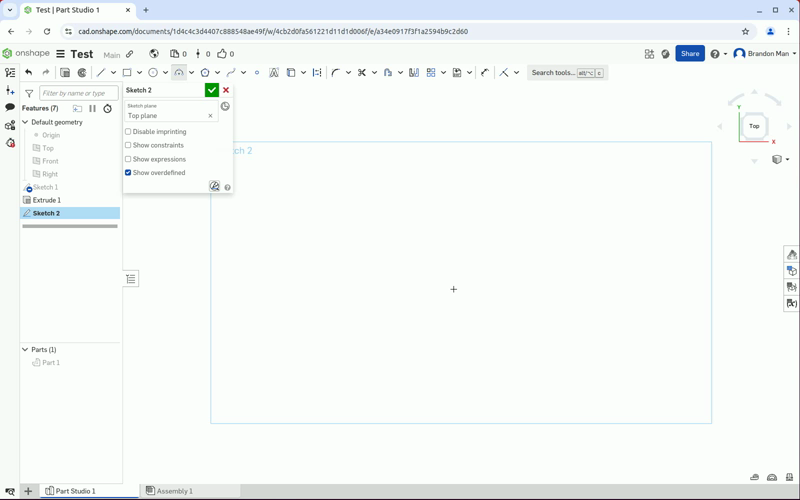
key_down(shift)
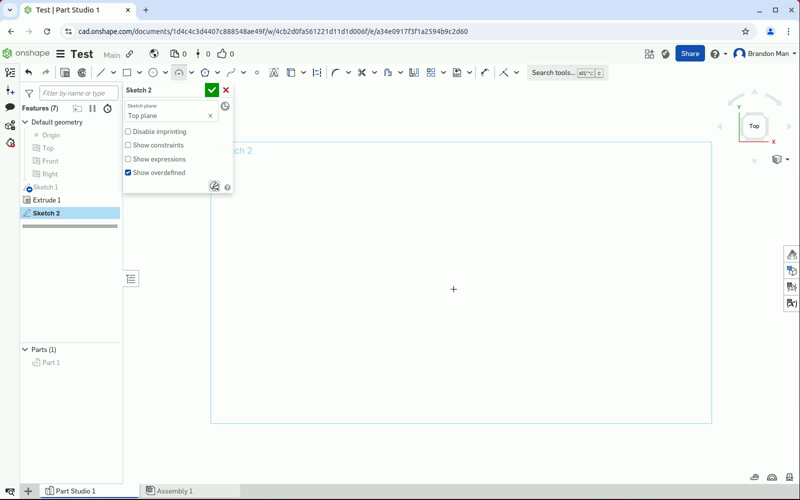
mouse_move(467, 288)
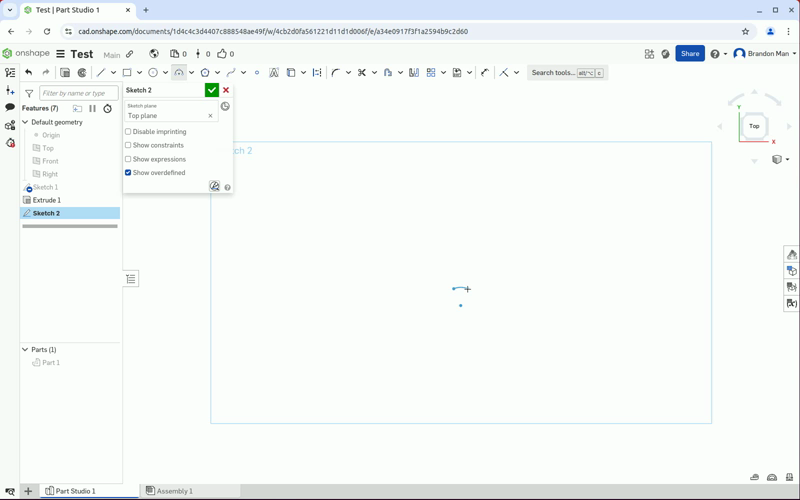
click(467, 288)
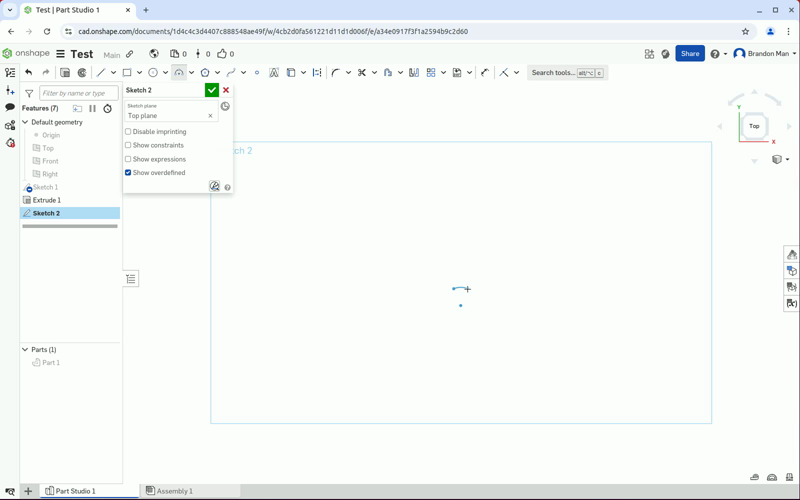
mouse_move(460, 292)
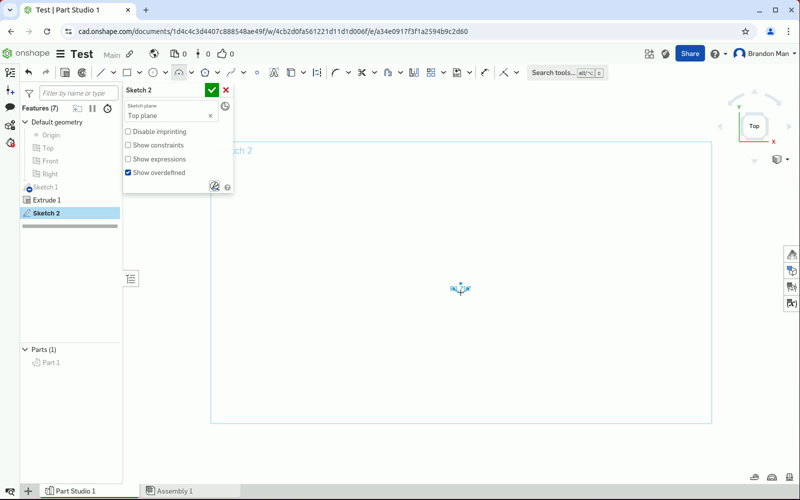
click(460, 292)
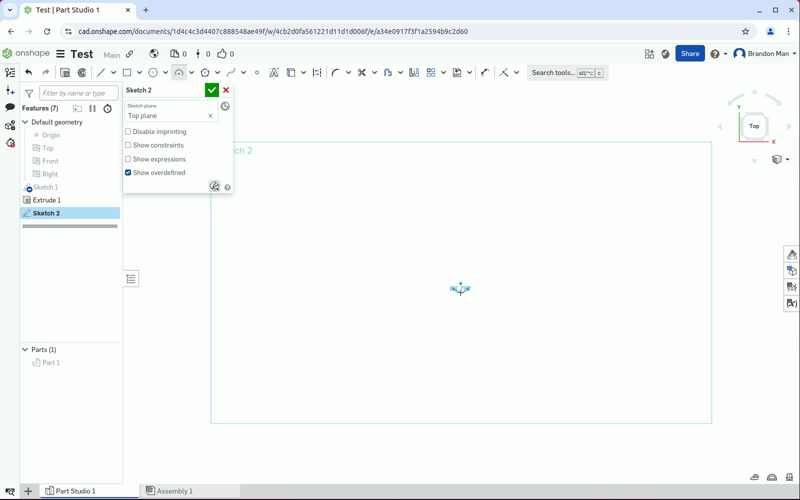
key_up(shift)
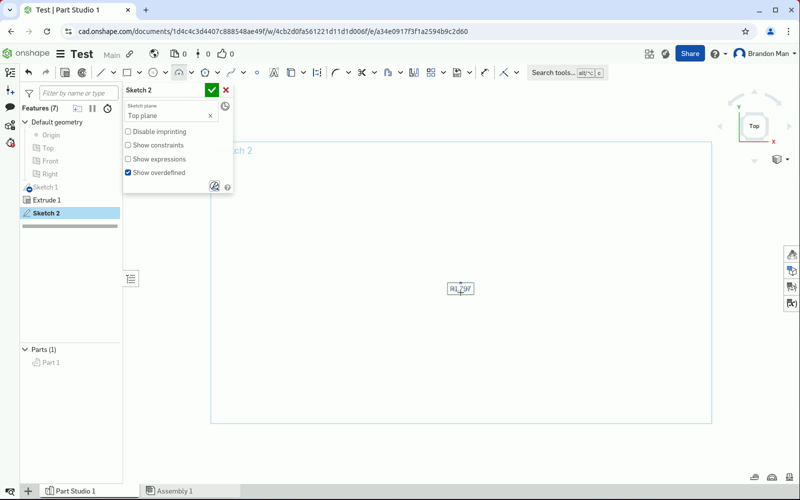
key(esc)
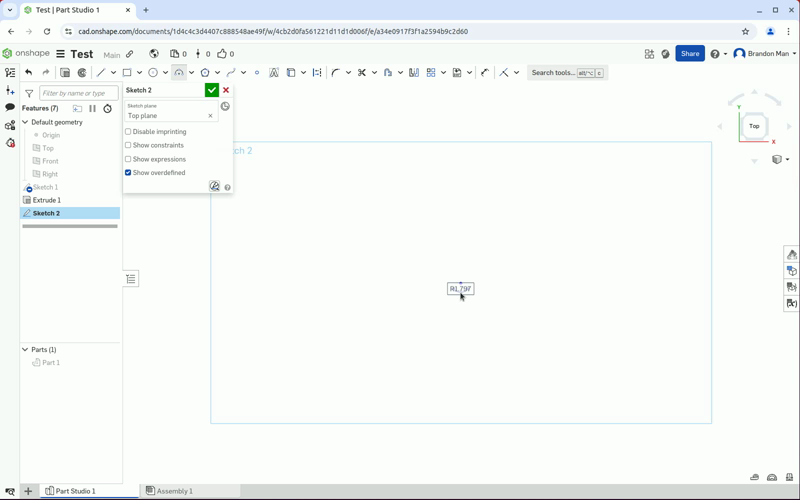
key(l)
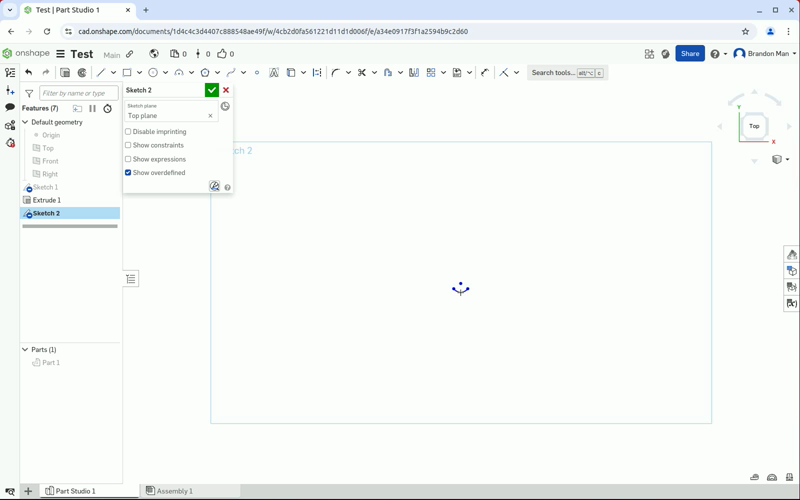
mouse_move(467, 288)
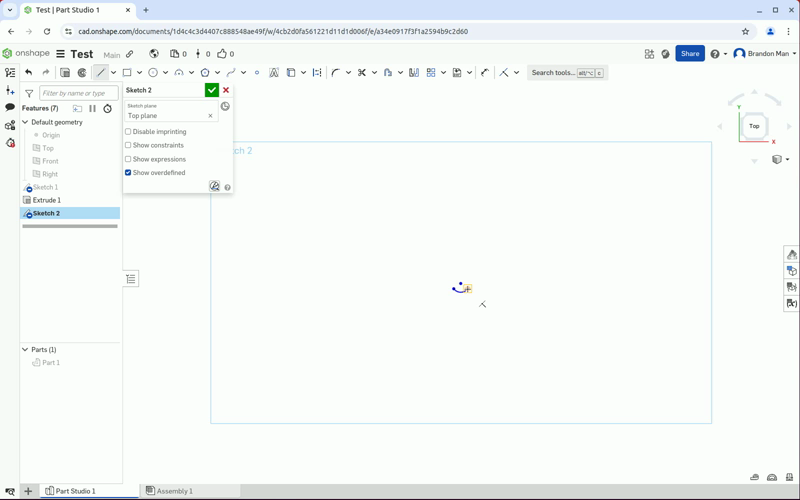
click(467, 288)
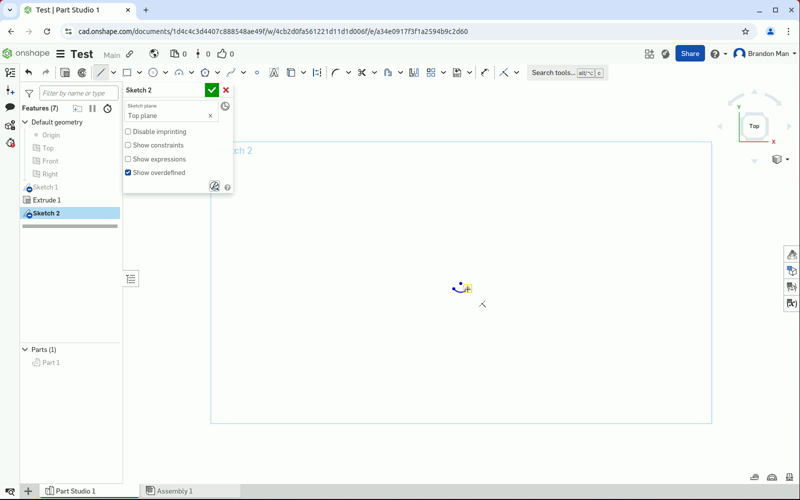
key_down(shift)
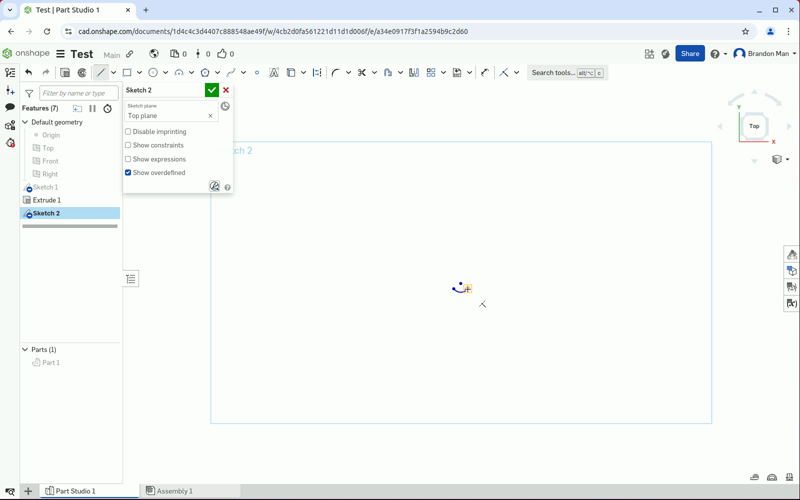
mouse_move(498, 288)
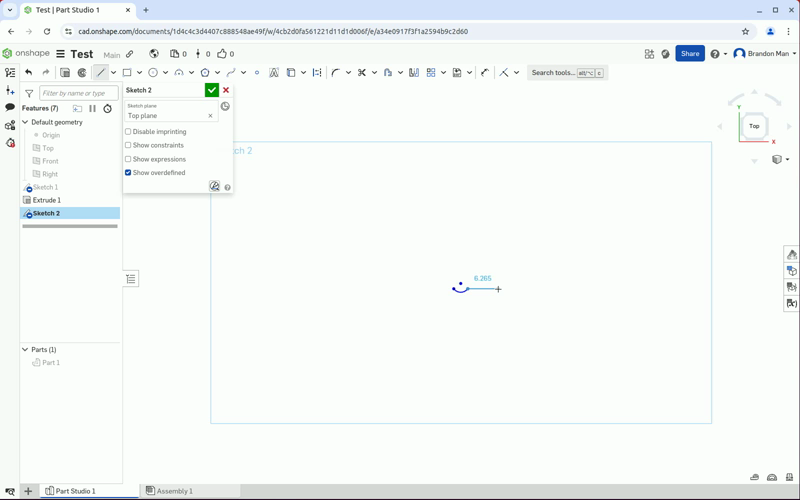
mouse_move(467, 276)
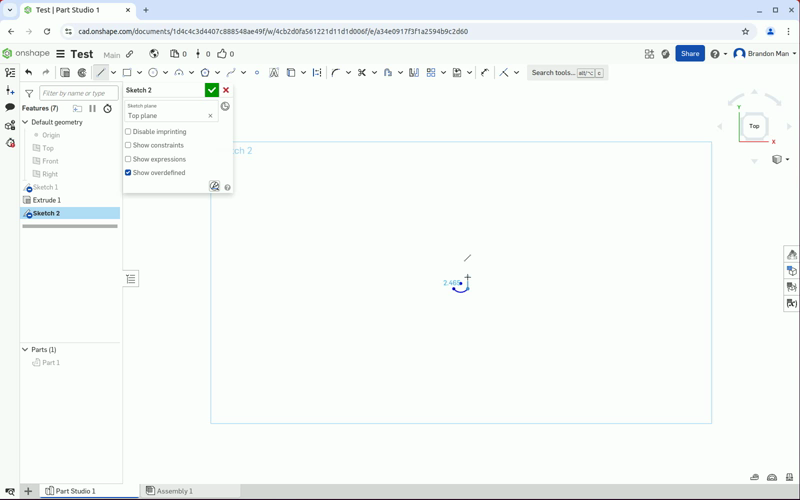
click(467, 276)
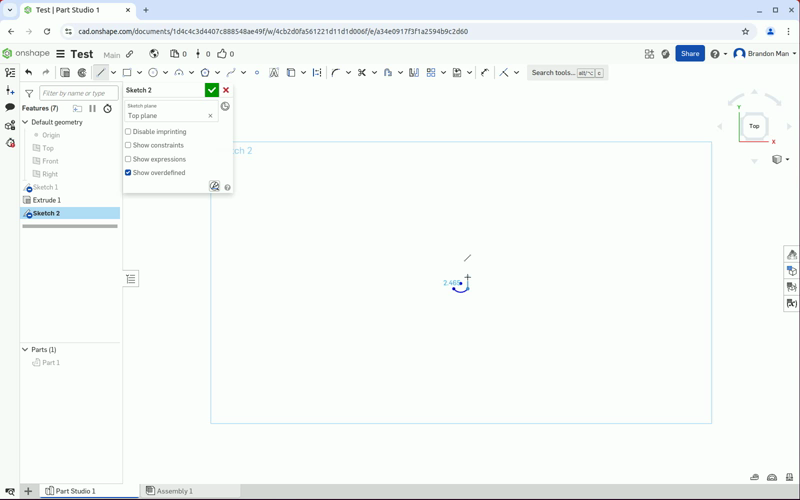
key_up(shift)
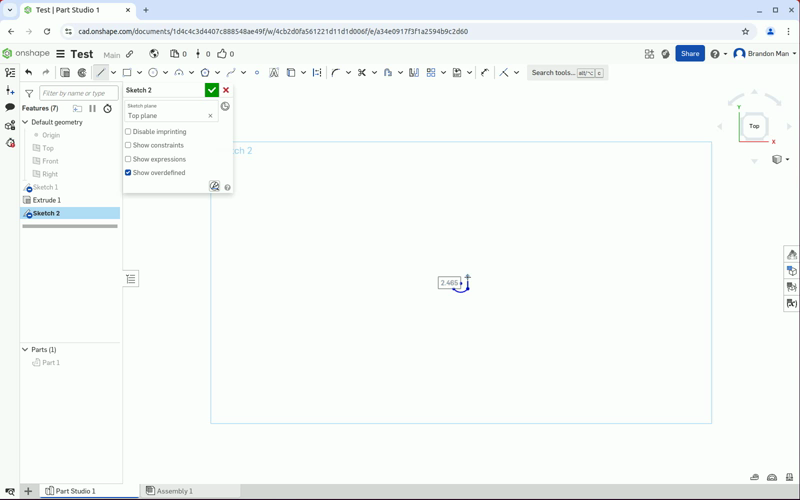
key(esc)
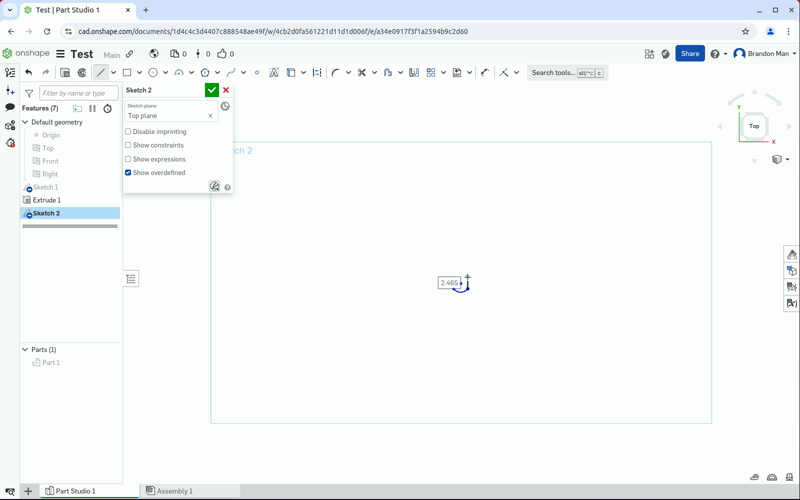
key(a)
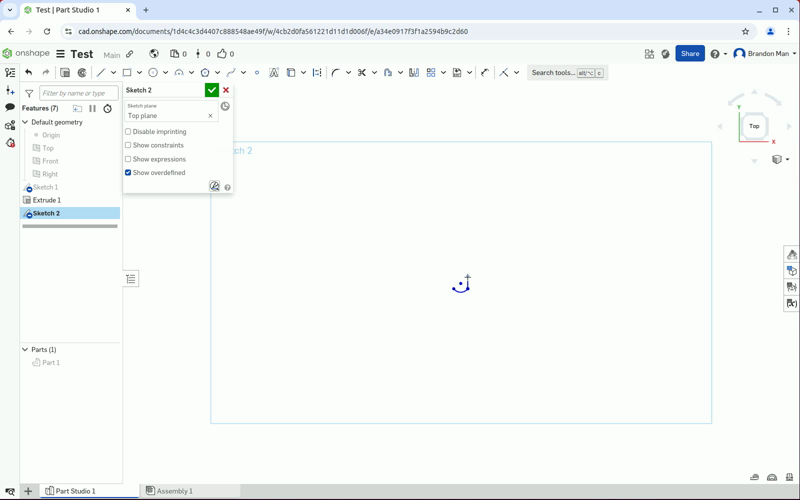
mouse_move(467, 276)
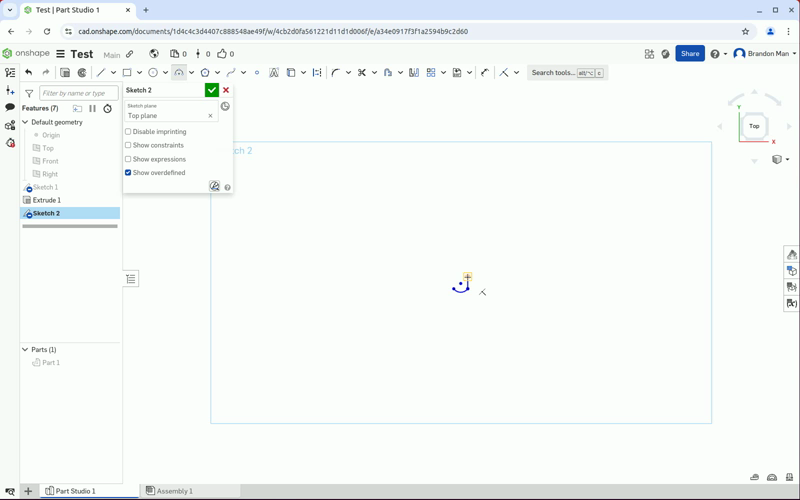
click(467, 276)
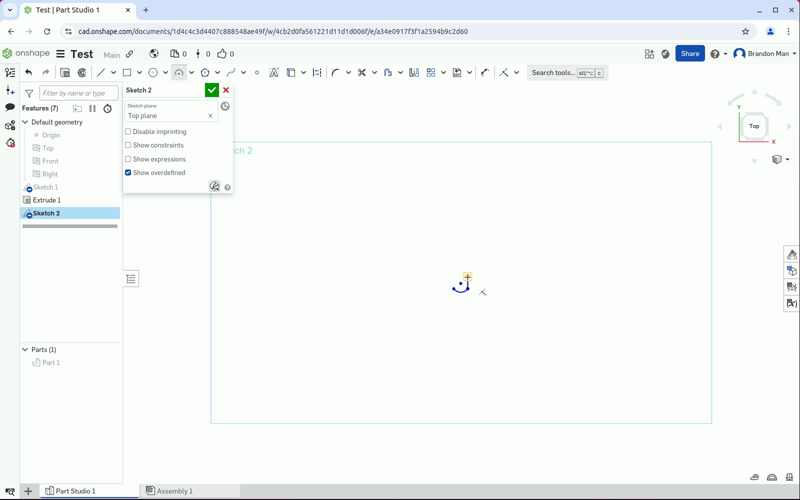
key_down(shift)
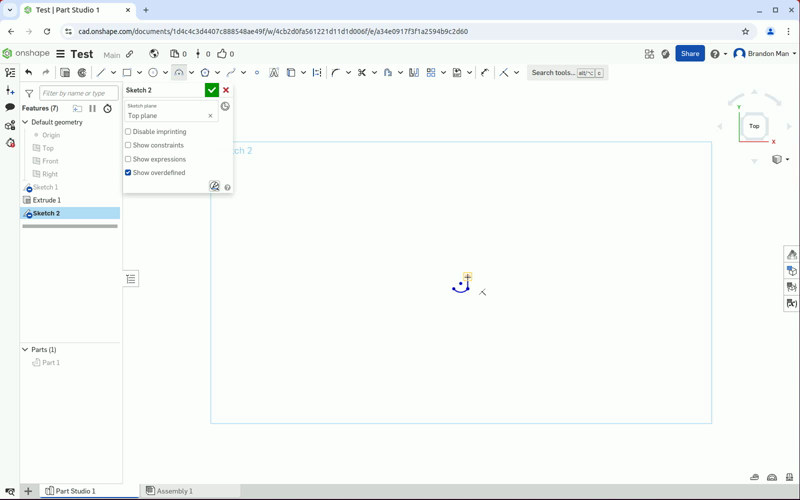
mouse_move(453, 276)
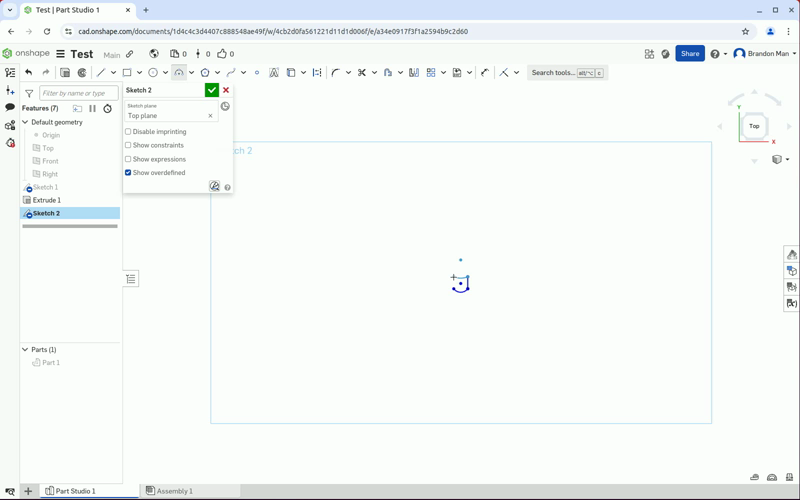
click(453, 276)
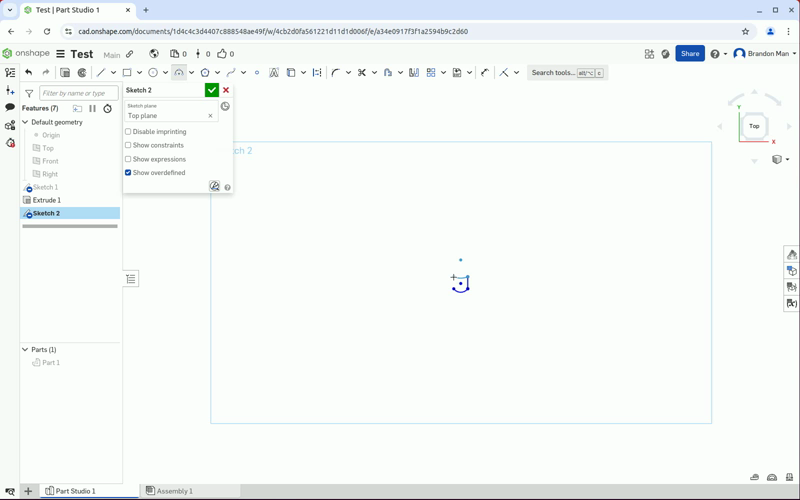
mouse_move(460, 273)
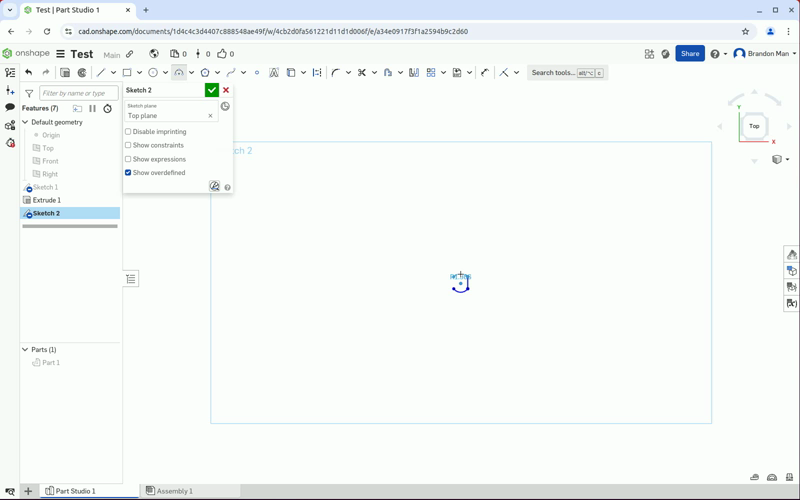
click(460, 273)
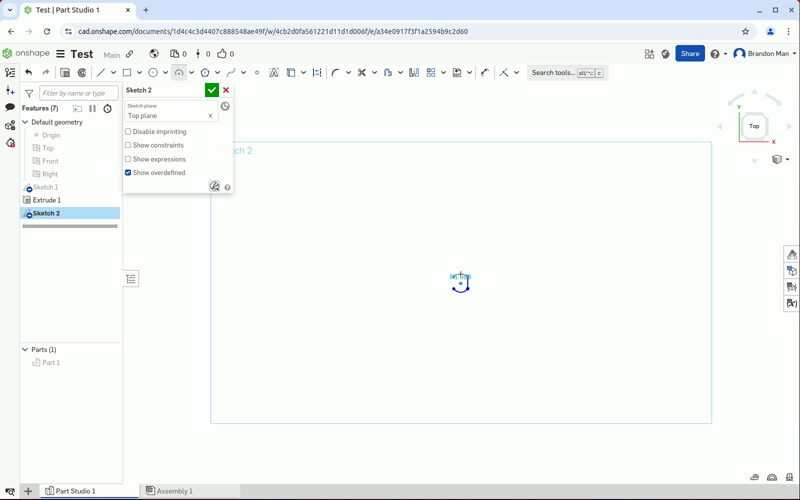
key_up(shift)
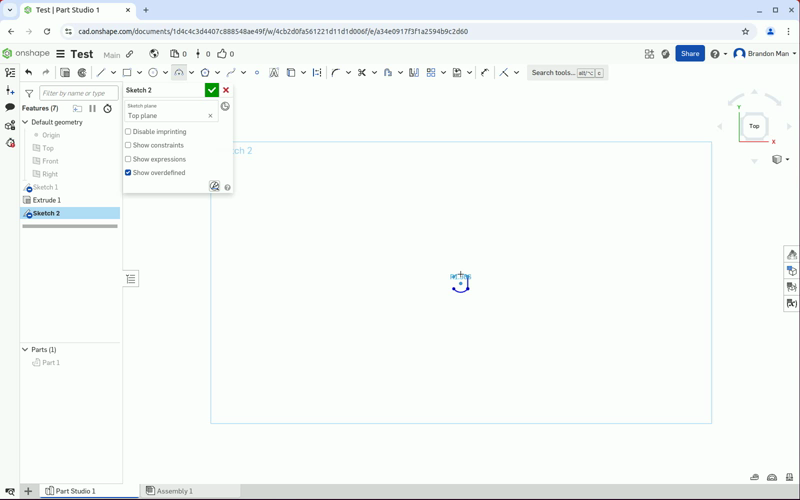
key(esc)
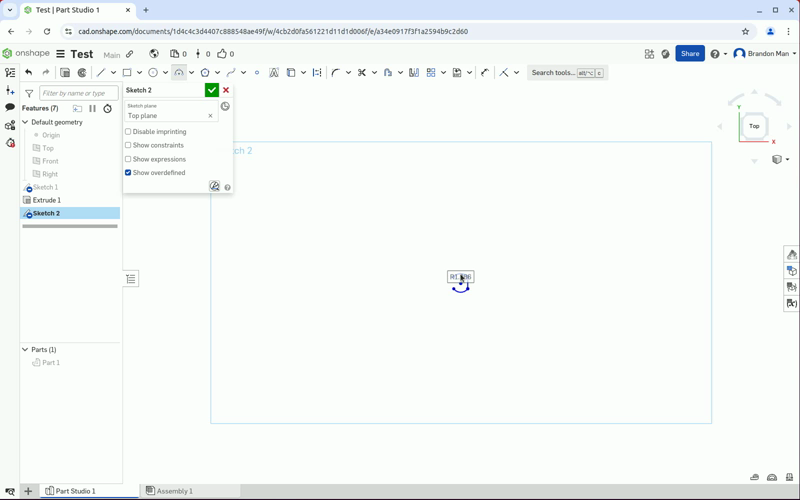
key(l)
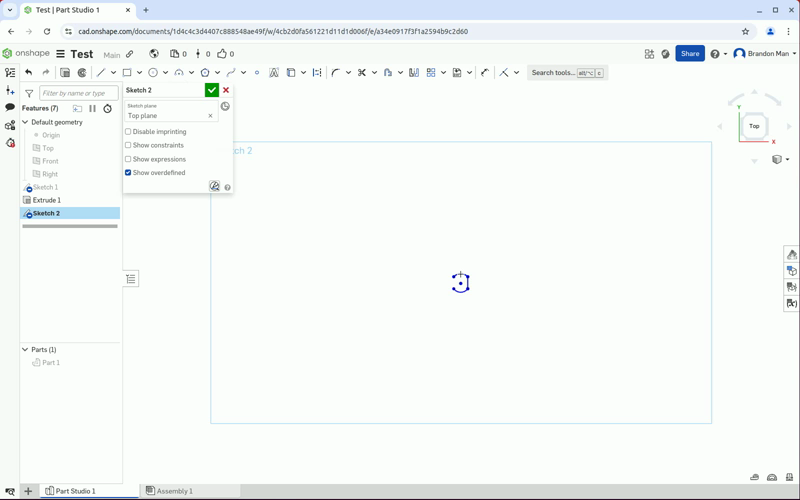
mouse_move(453, 276)
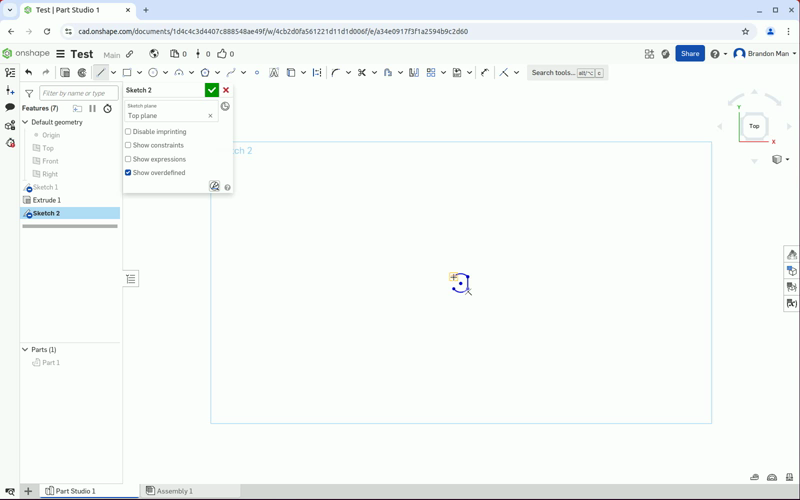
click(453, 276)
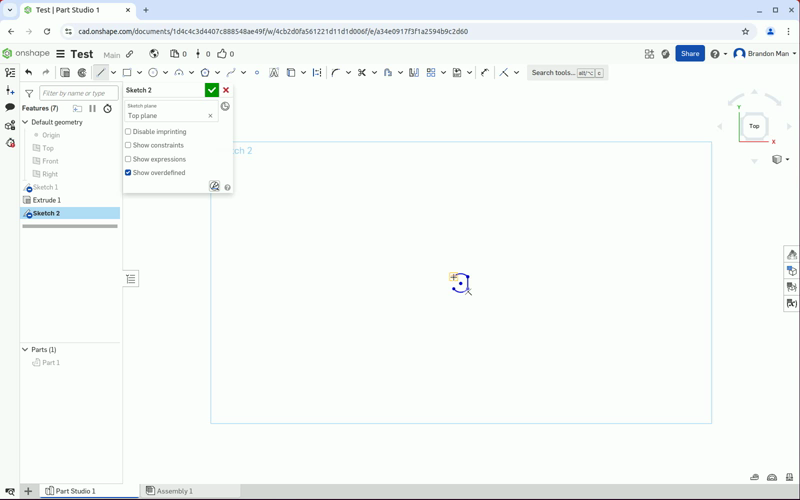
mouse_move(483, 276)
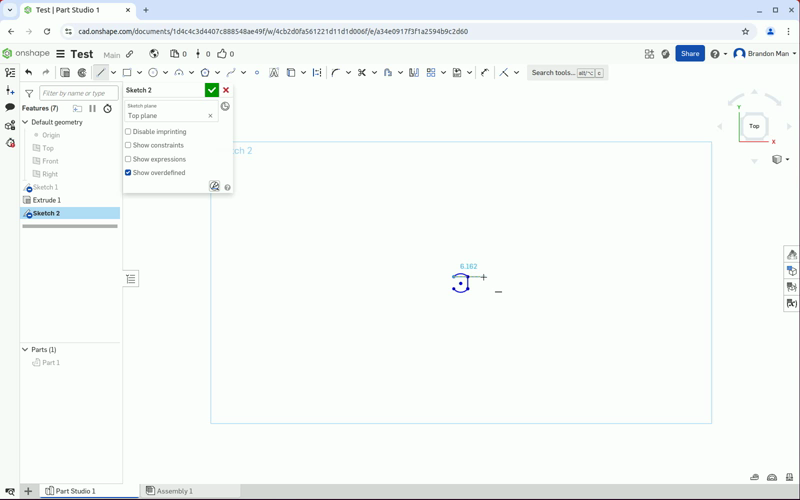
key_down(shift)
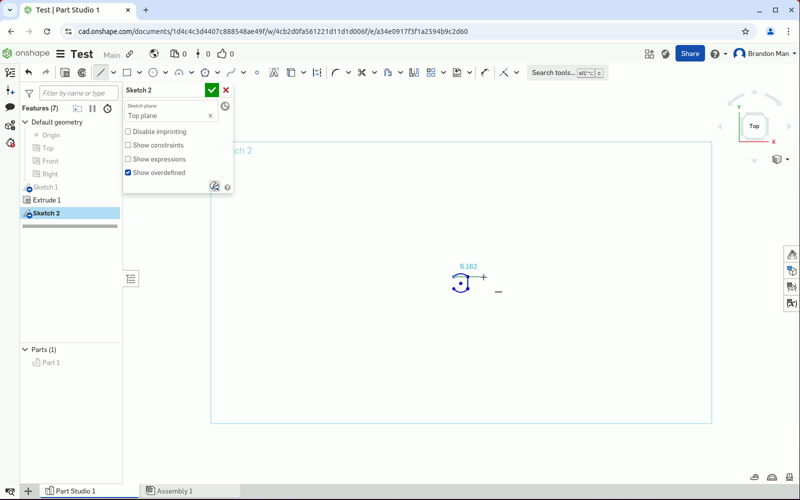
mouse_move(453, 288)
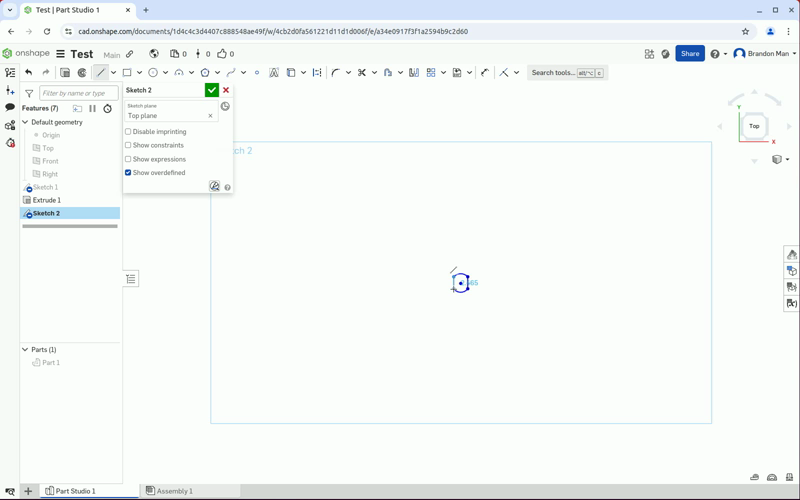
key_up(shift)
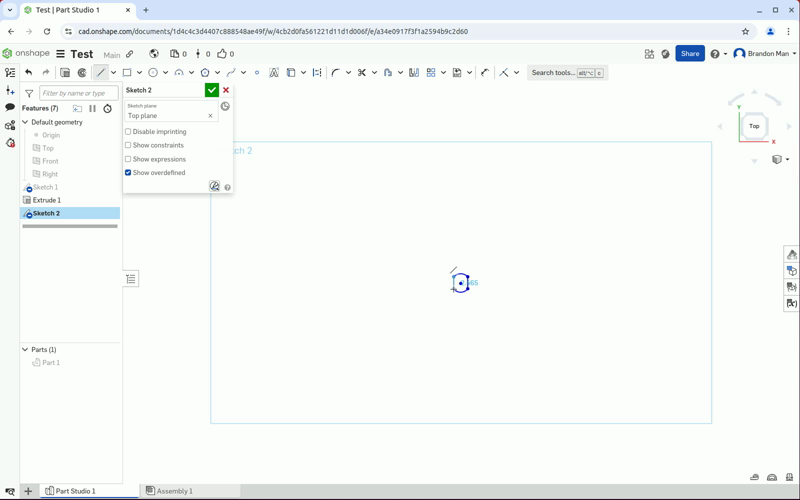
click(453, 288)
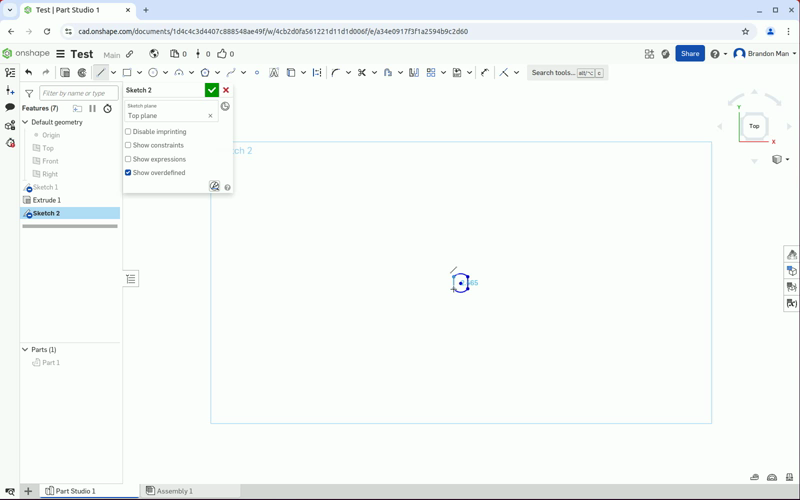
key(esc)
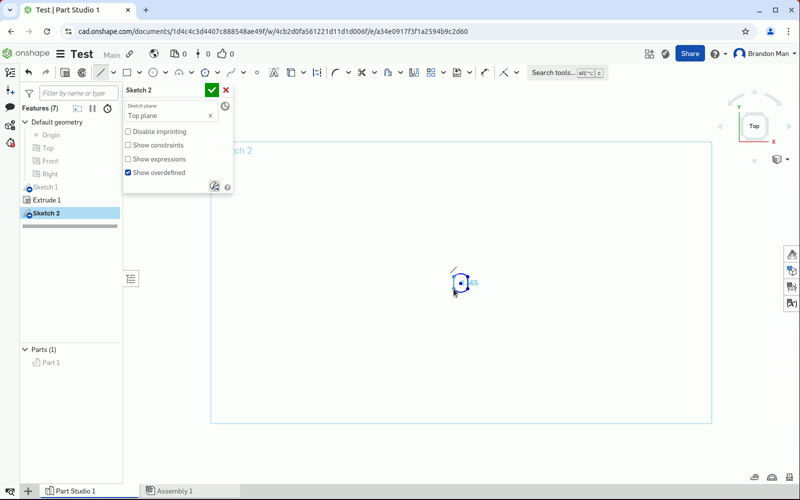
mouse_move(462, 280)
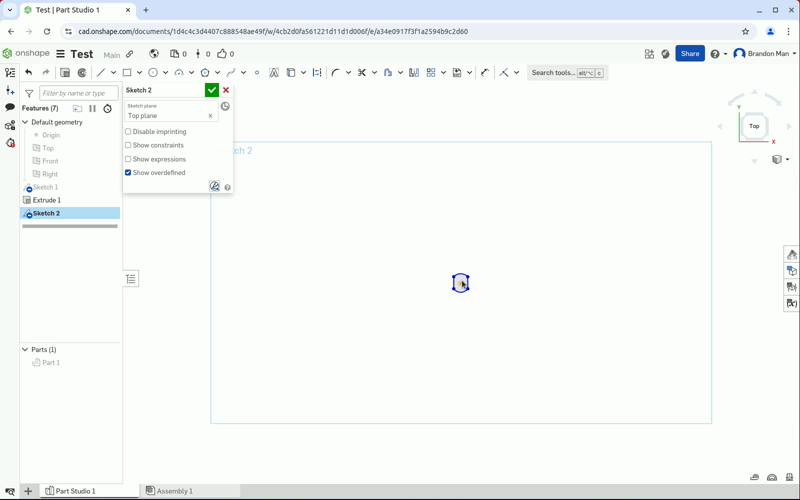
scroll(6)
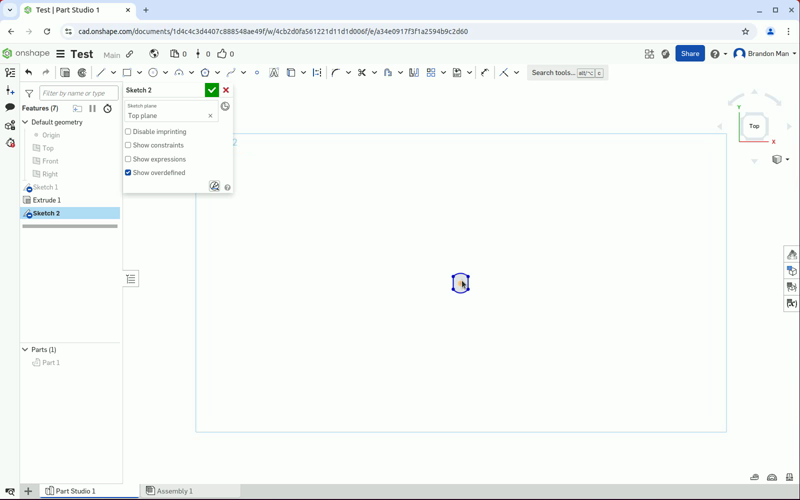
scroll(6)
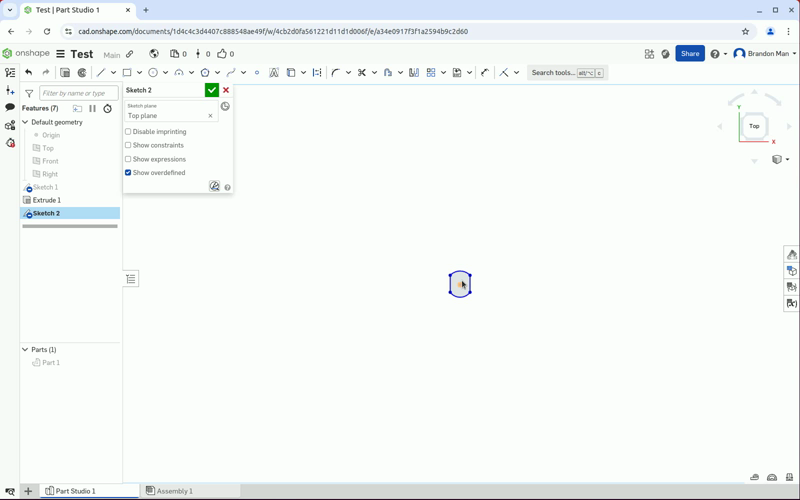
scroll(6)
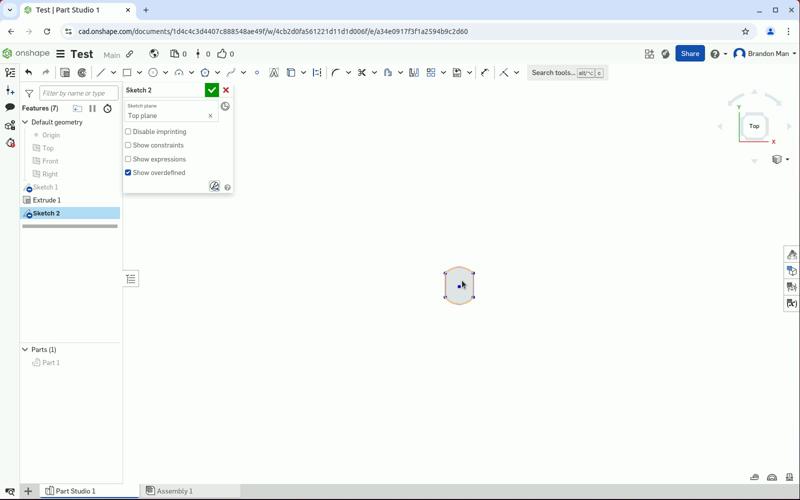
scroll(6)
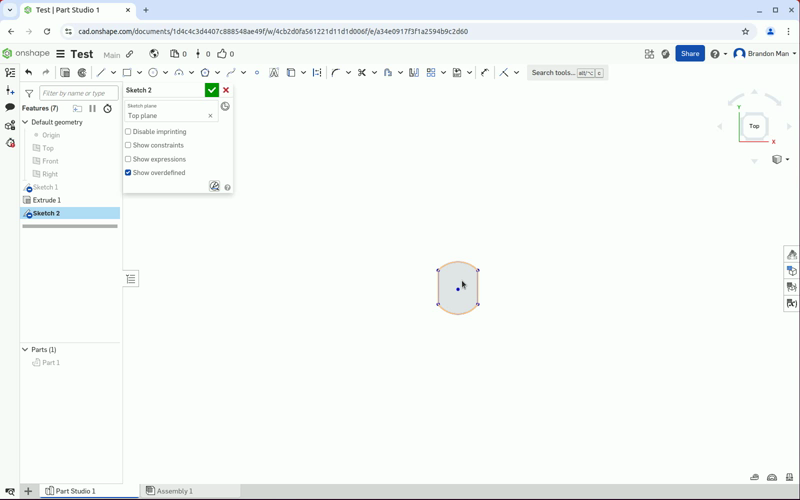
scroll(6)
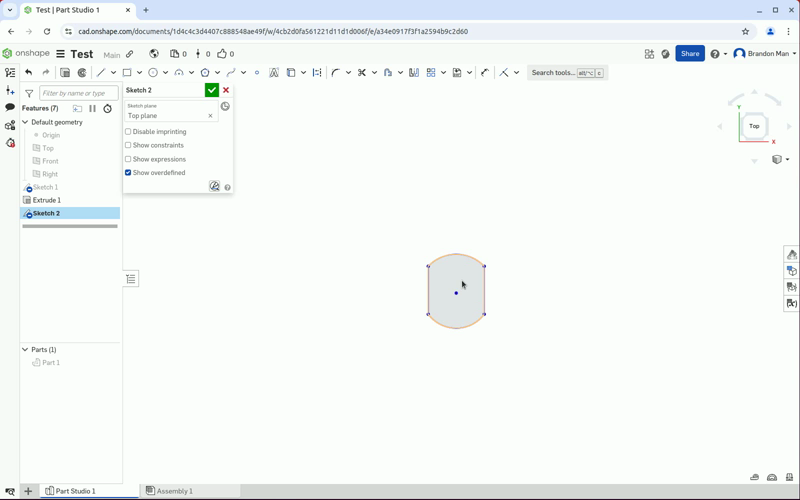
scroll(6)
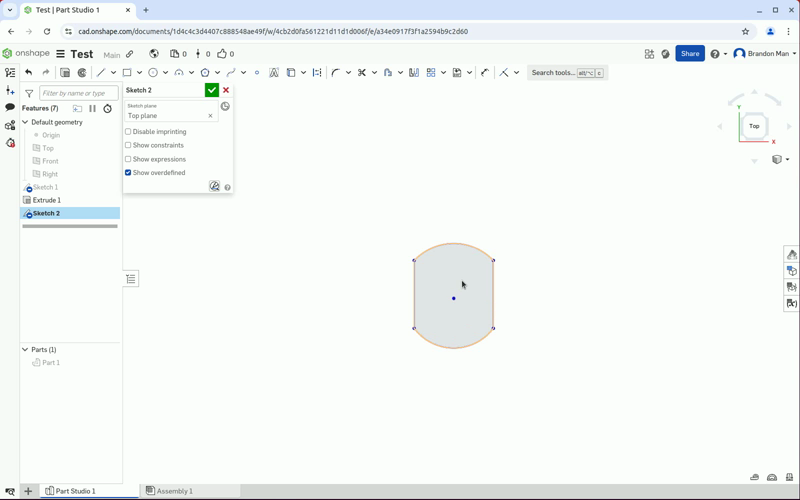
scroll(6)
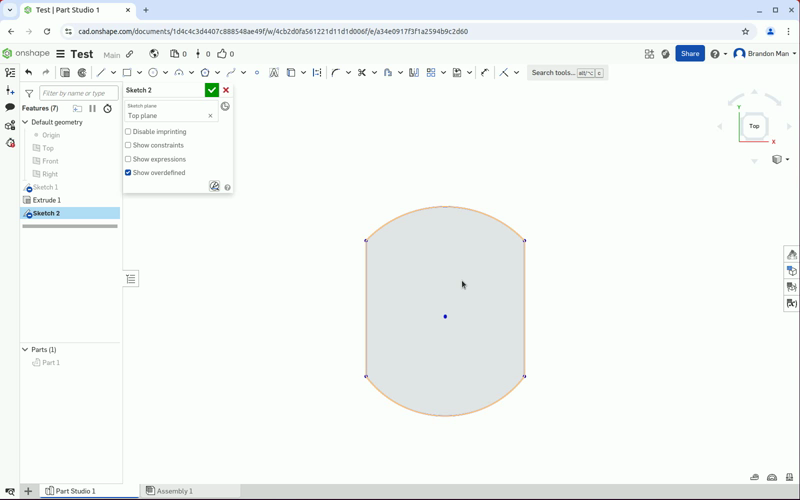
click(462, 280)
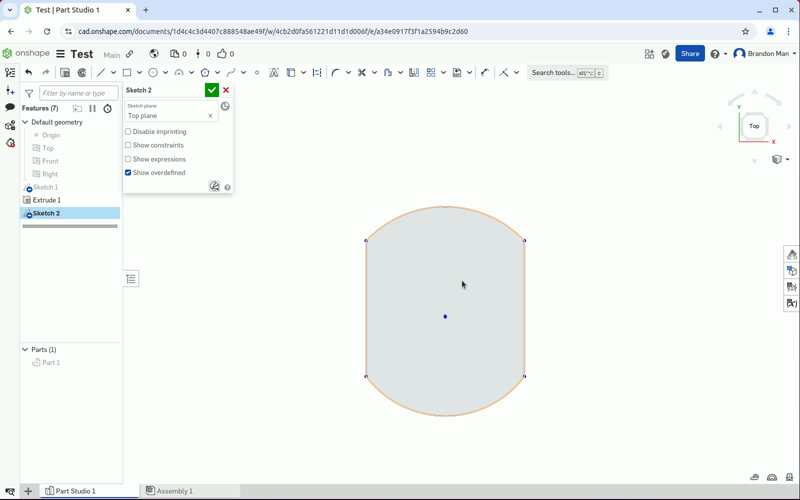
scroll(-6)
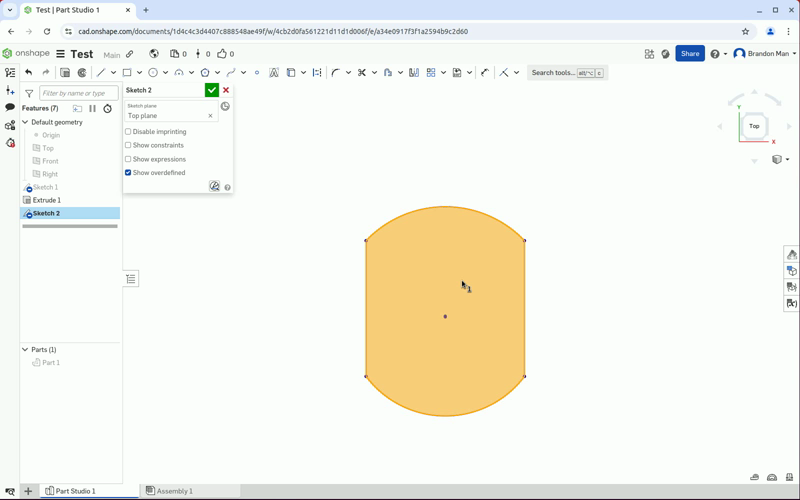
scroll(-6)
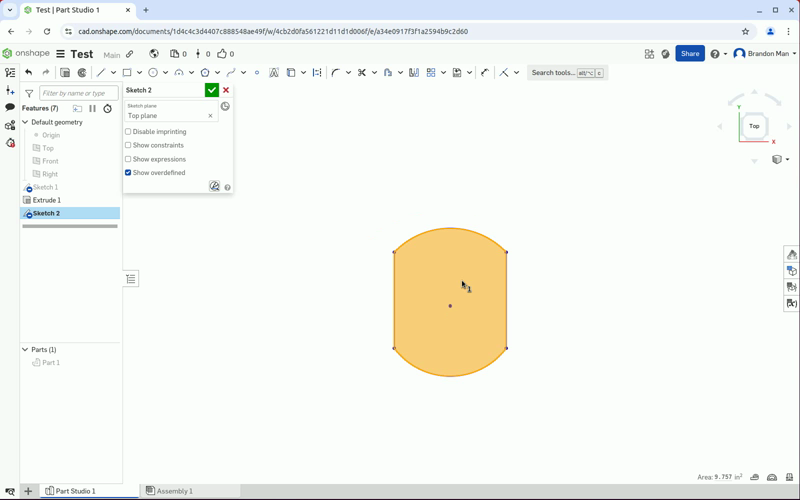
scroll(-6)
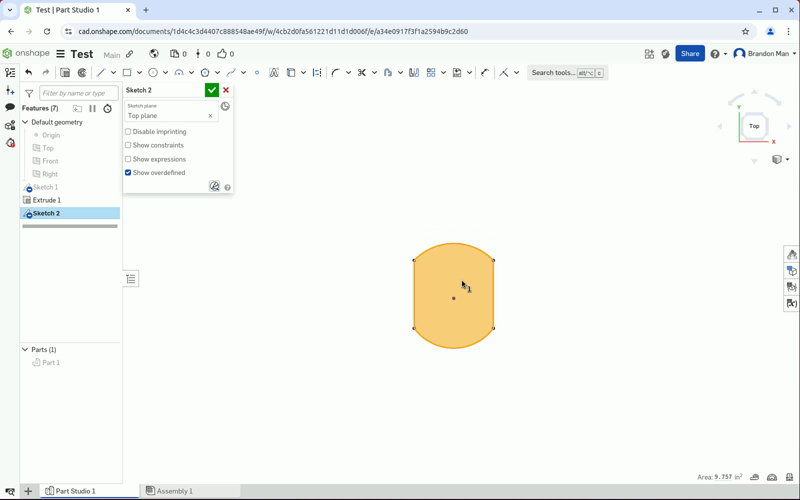
scroll(-6)
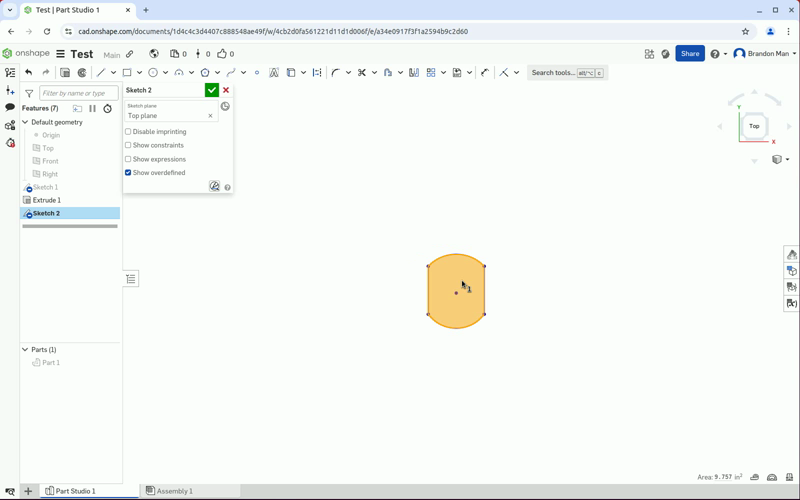
scroll(-6)
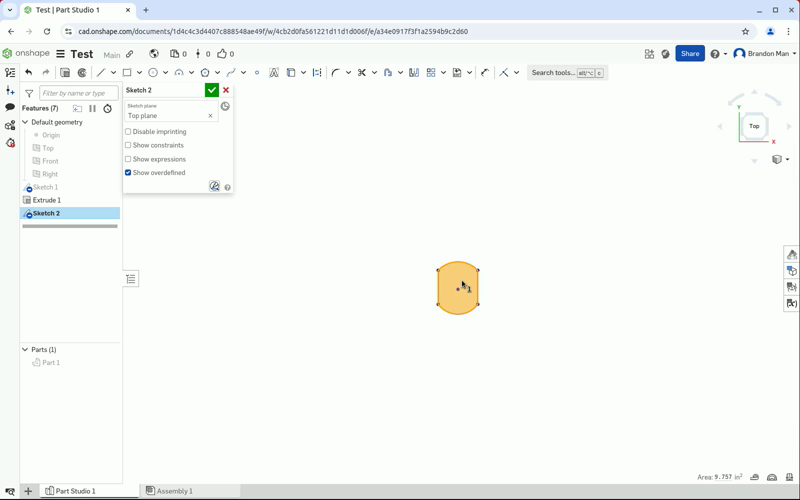
scroll(-6)
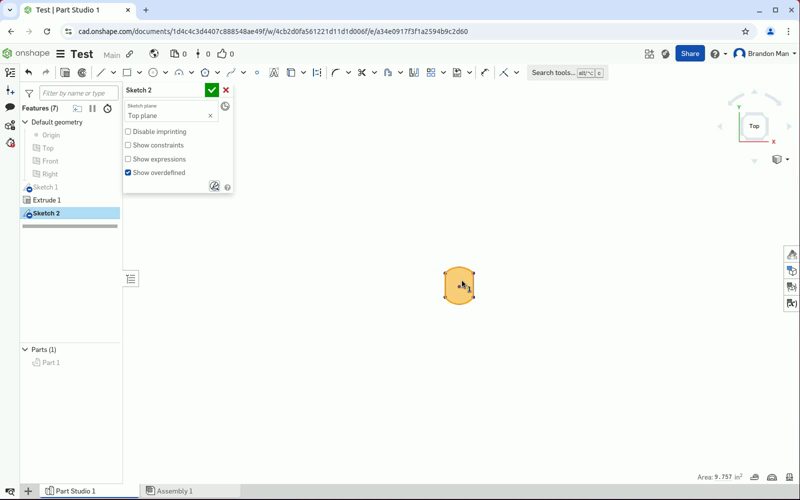
scroll(-6)
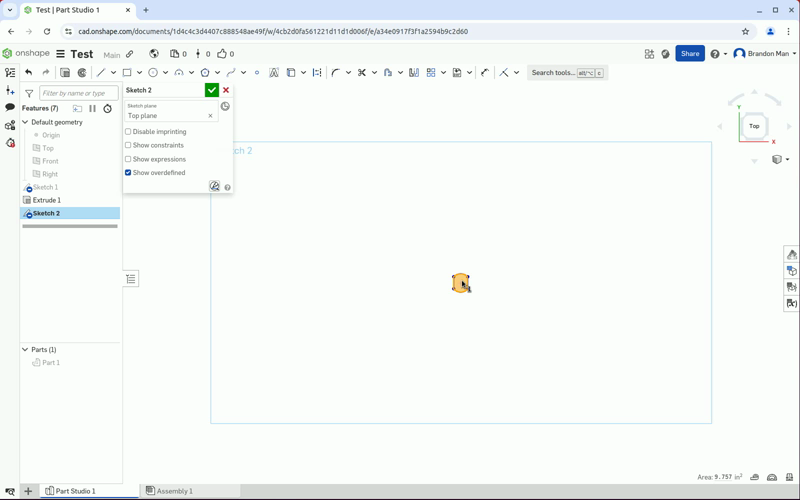
mouse_move(73, 352)
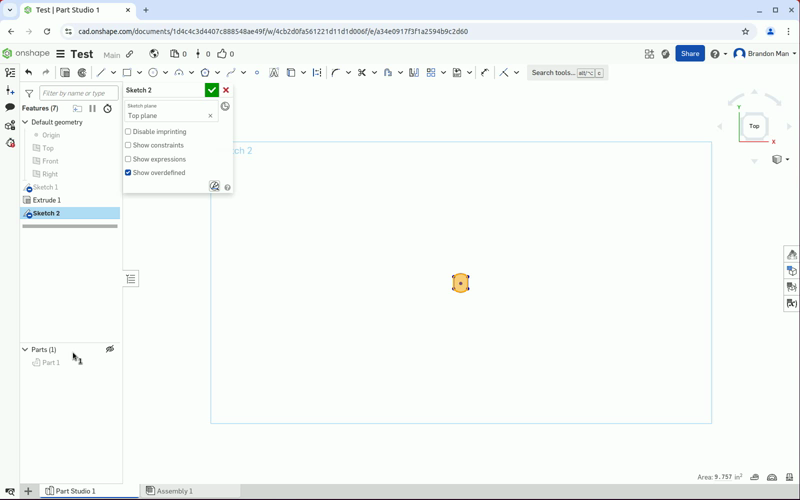
key(shift+y)
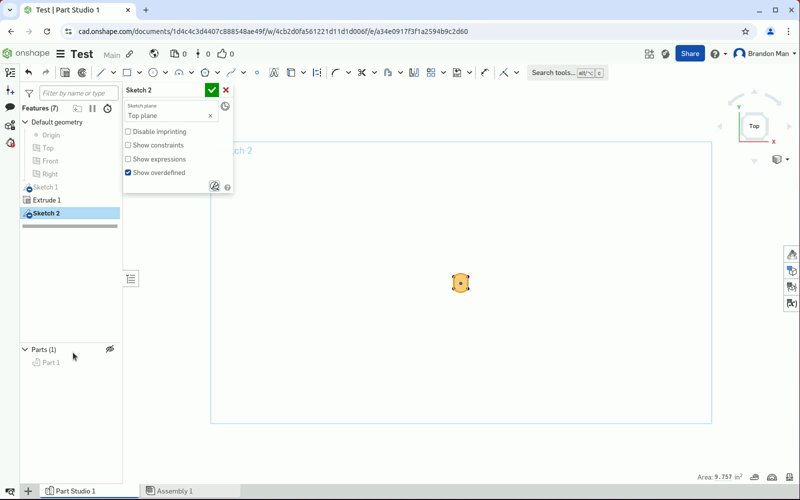
key(shift+e)
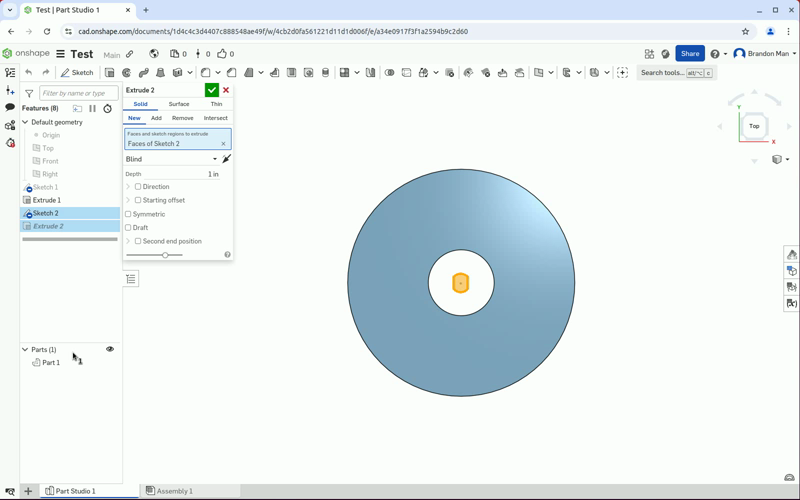
mouse_move(143, 106)
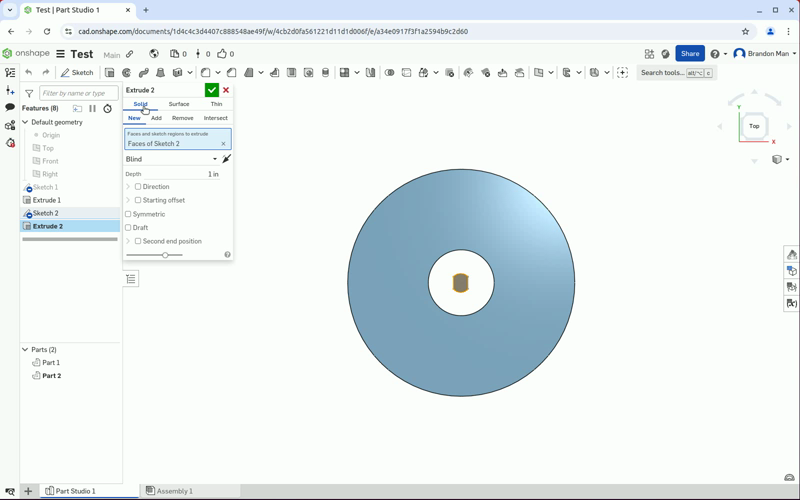
click(143, 106)
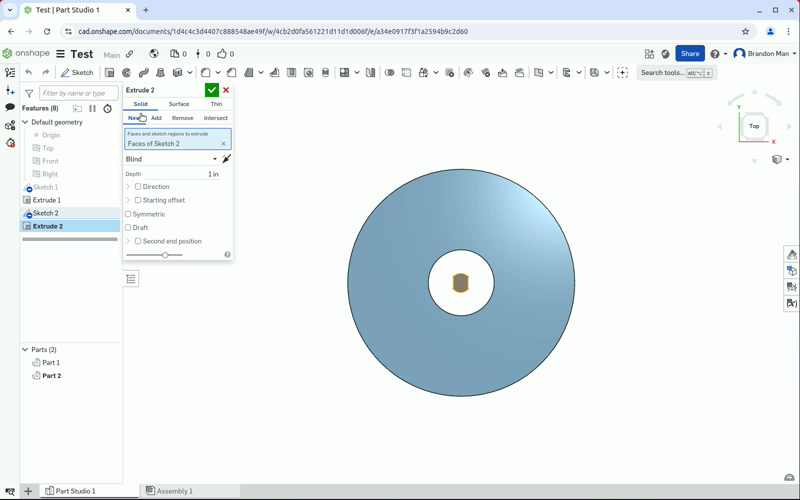
mouse_move(137, 120)
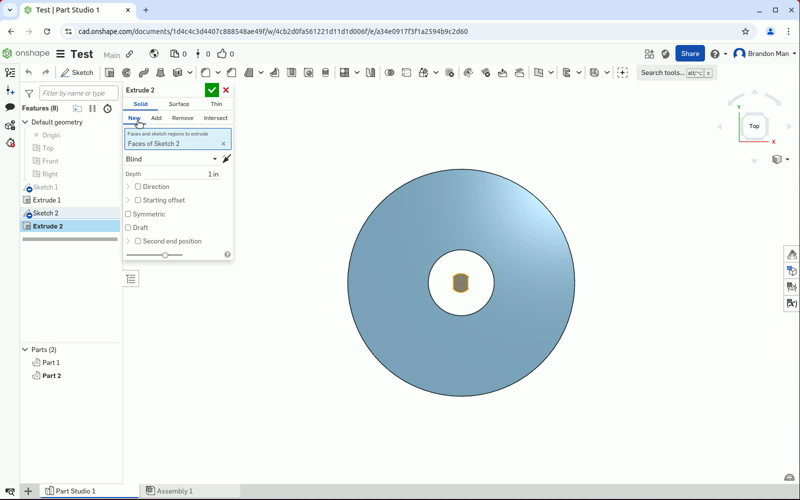
click(137, 120)
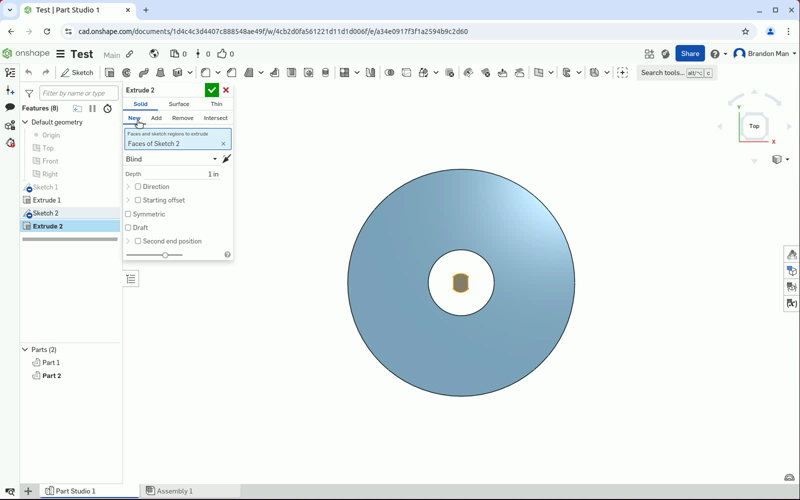
key(tab, 4)
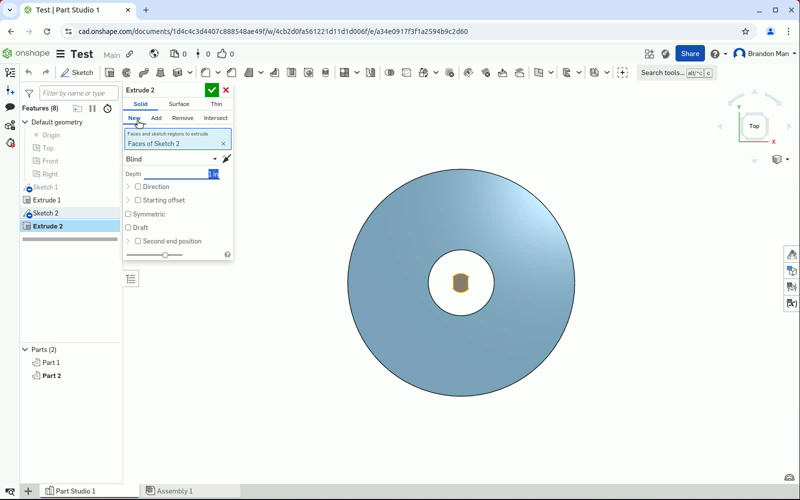
text(0.722)
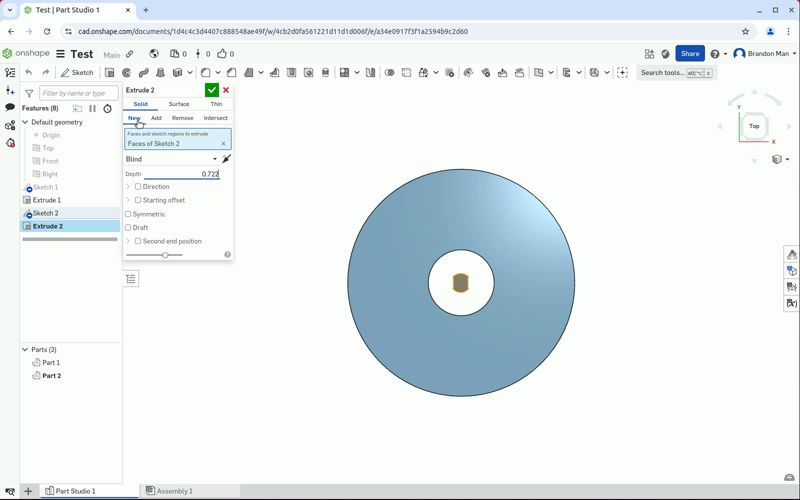
key(enter)
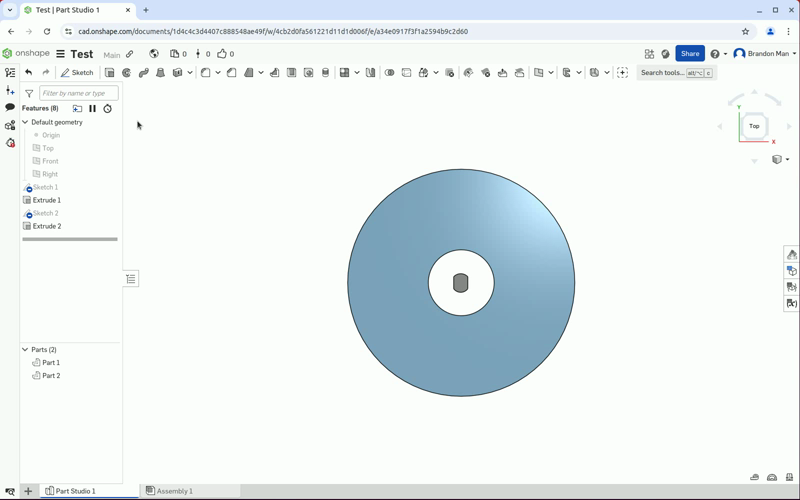
key(shift+h)
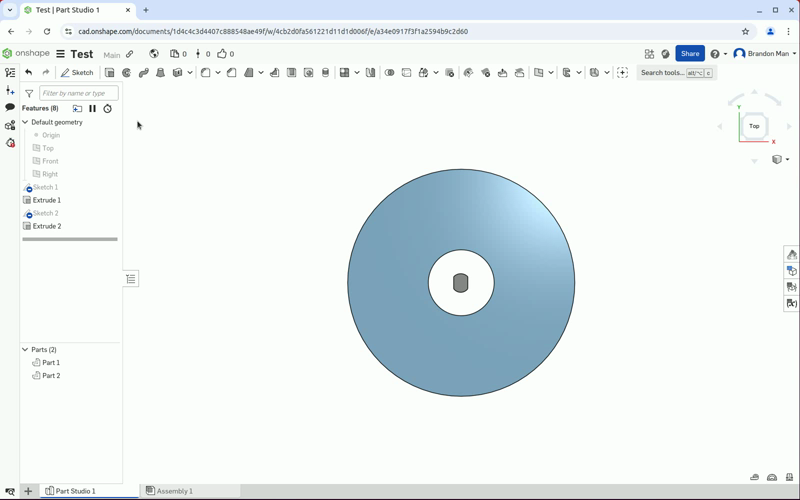
key(shift+h)
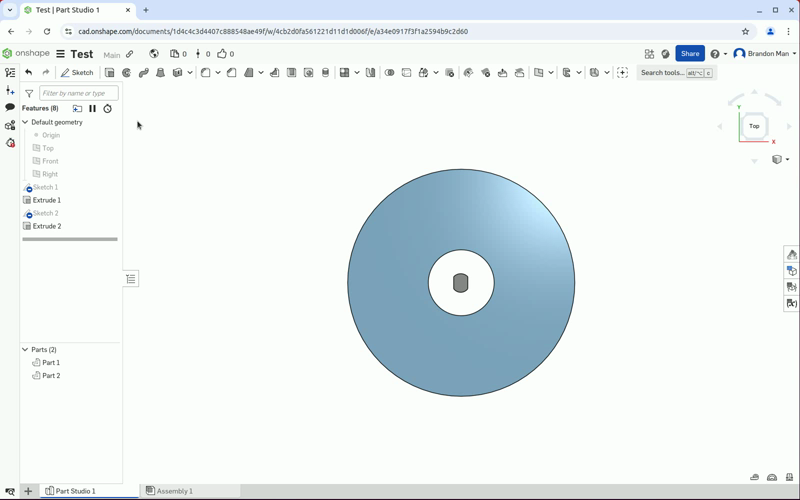
mouse_move(73, 189)
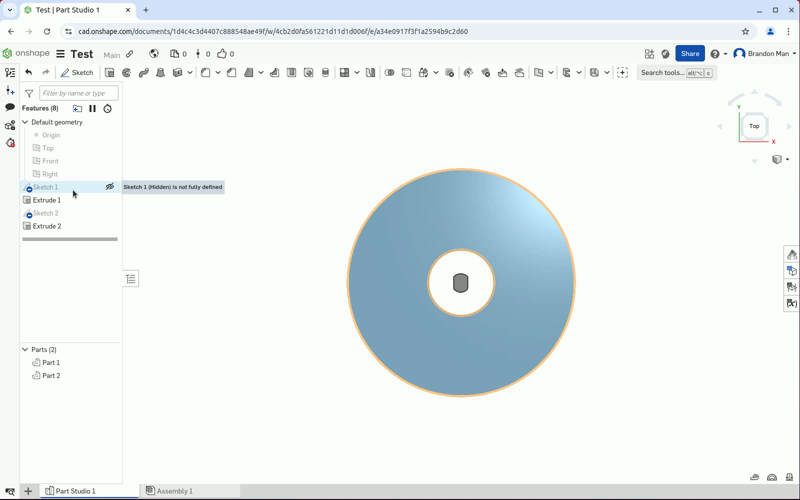
click(73, 189)
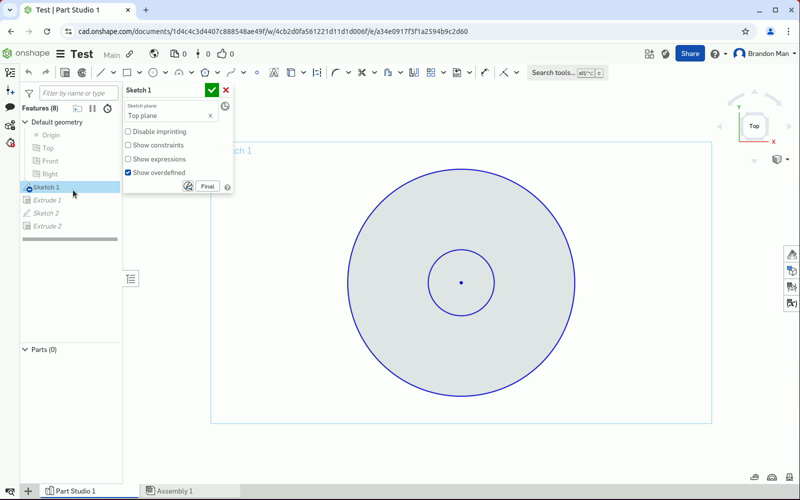
mouse_move(229, 92)
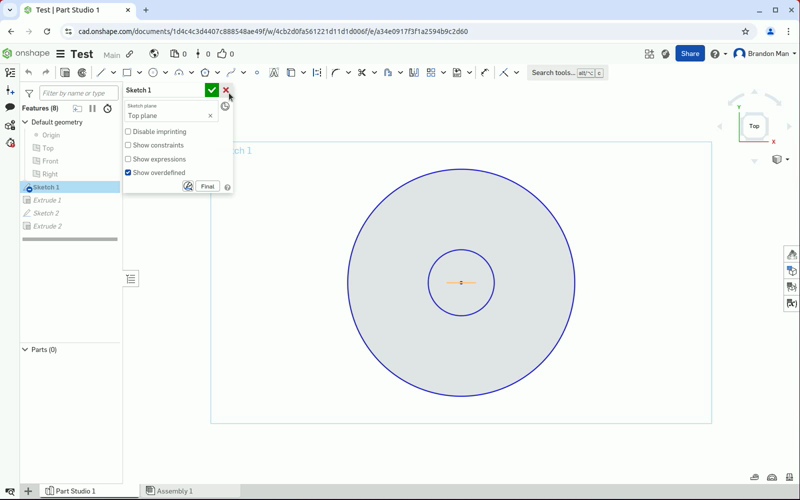
click(229, 92)
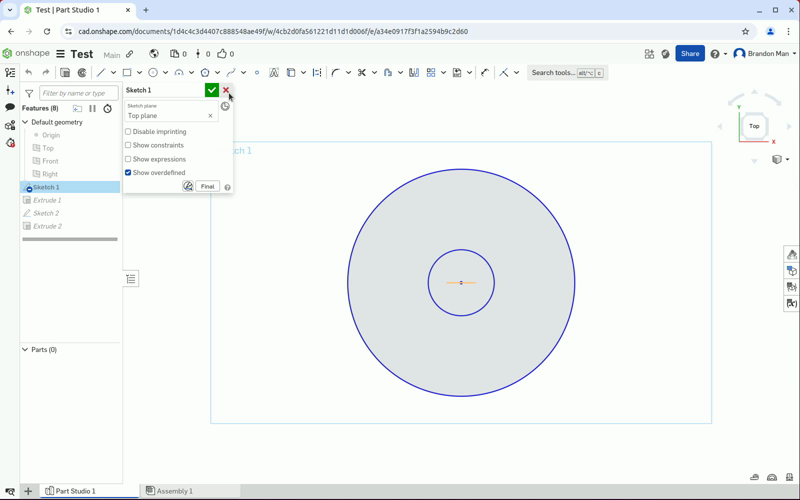
key(shift+s)
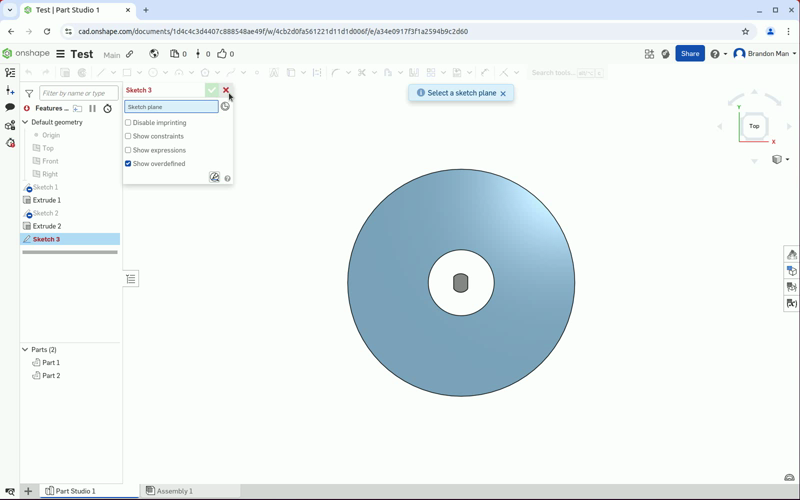
mouse_move(73, 150)
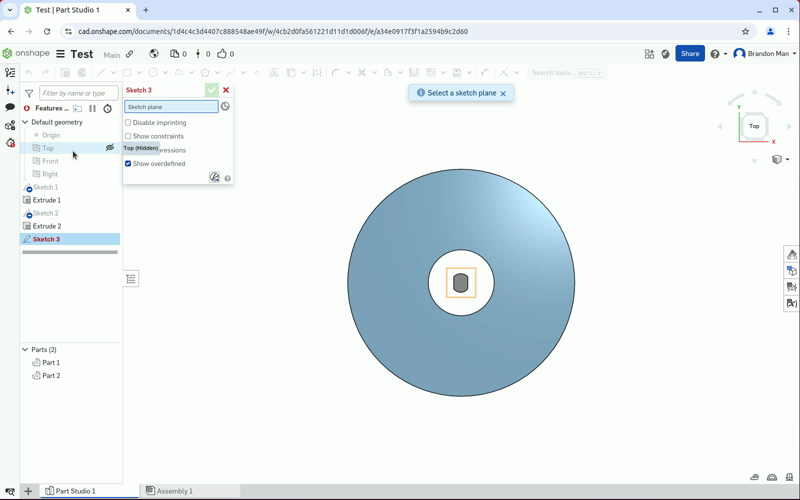
click(73, 150)
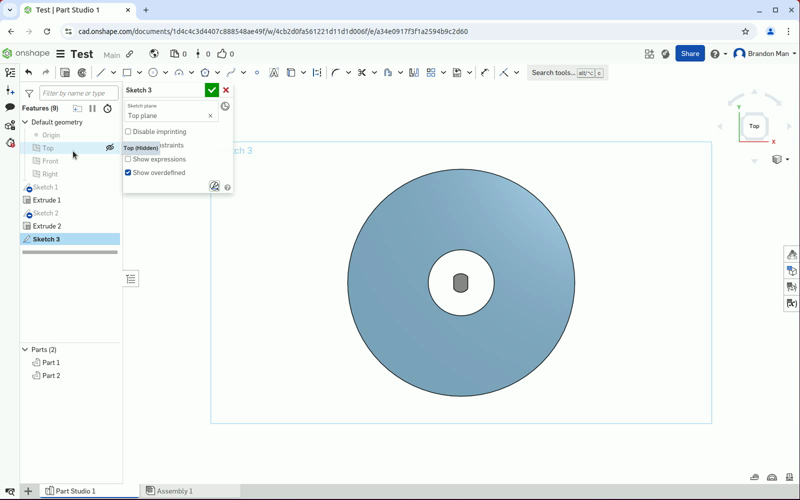
mouse_move(73, 352)
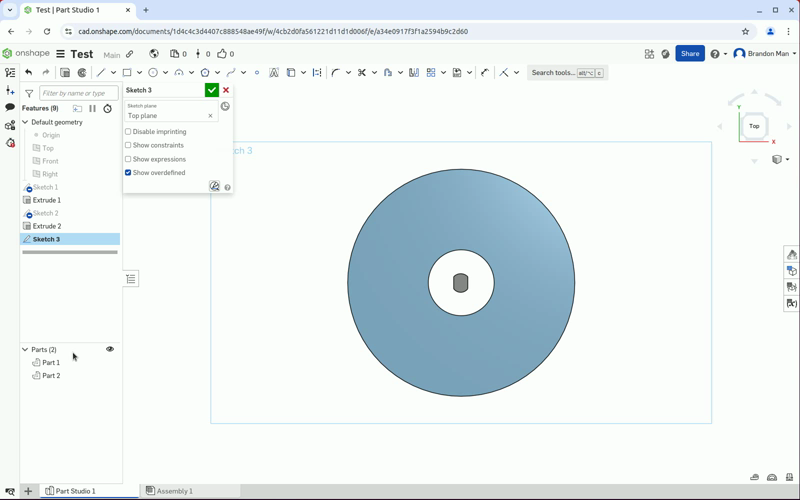
key(y)
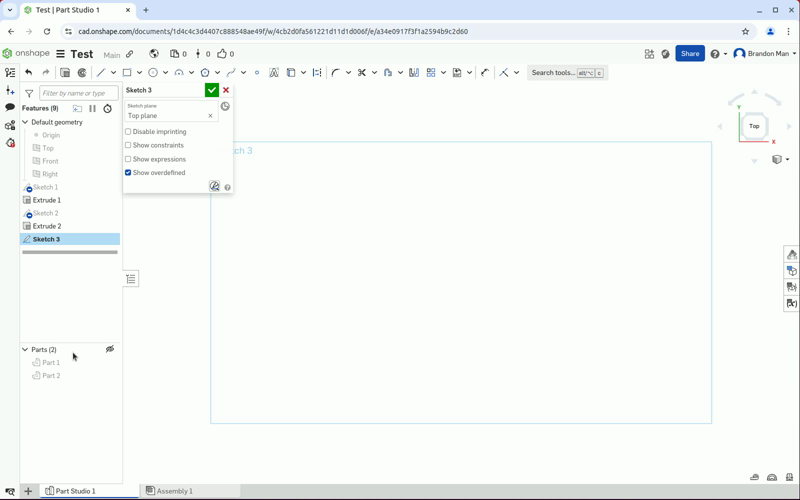
key(c)
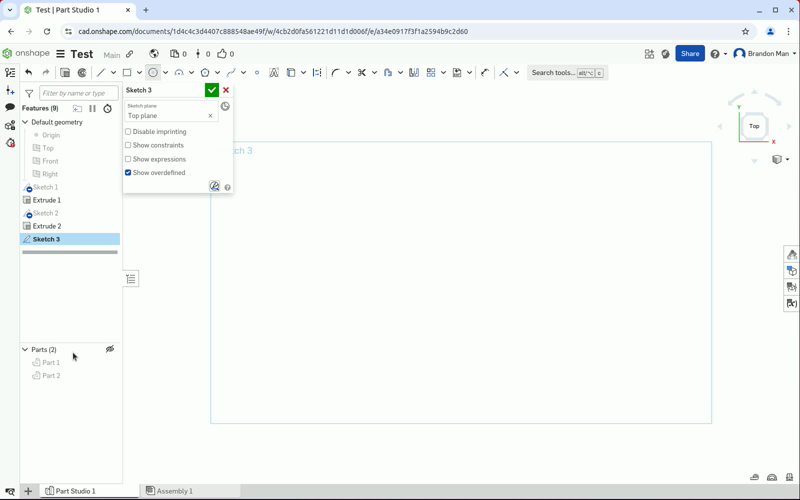
key_down(shift)
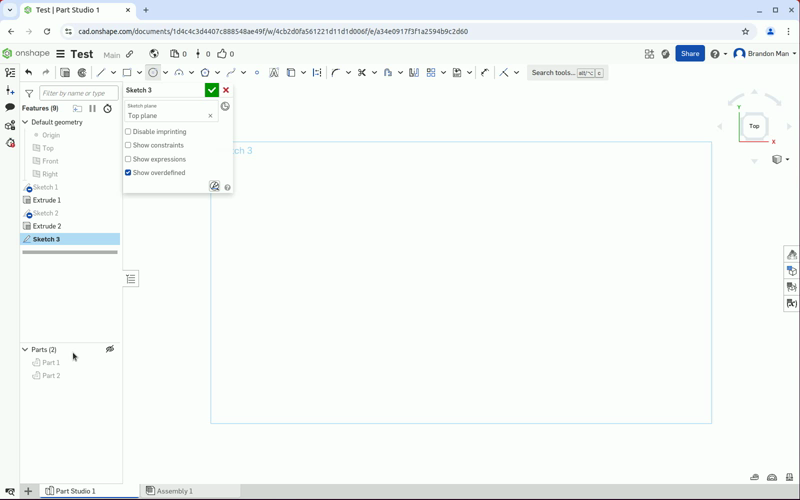
mouse_move(461, 282)
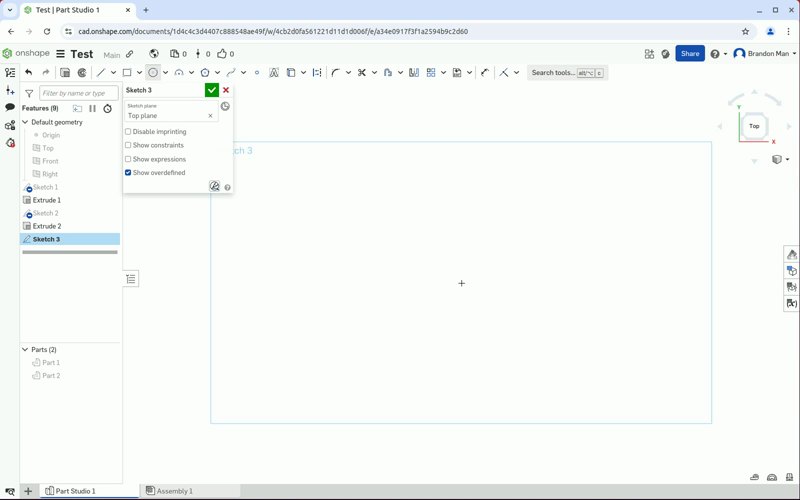
click(461, 282)
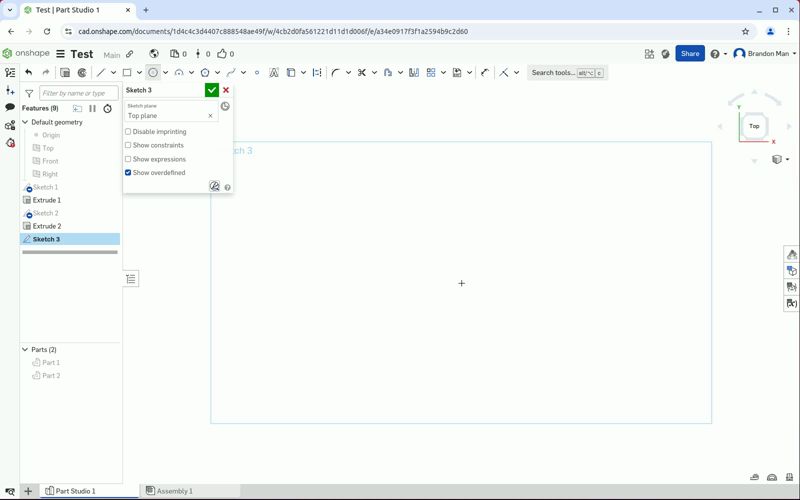
key_up(shift)
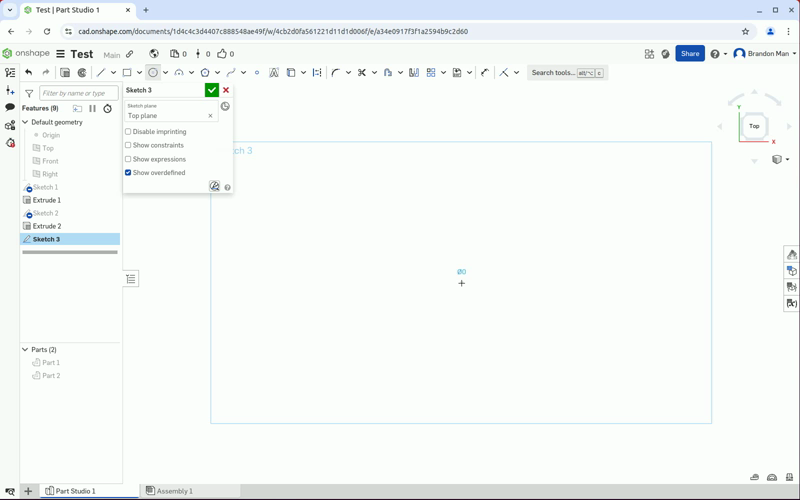
mouse_move(494, 282)
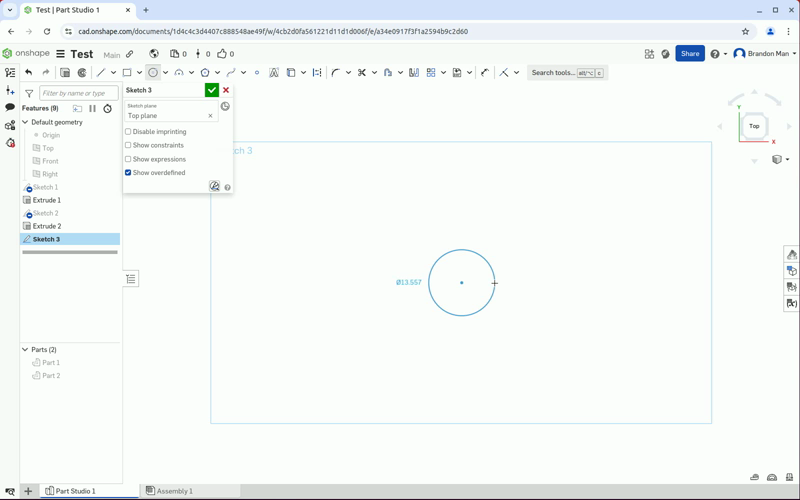
click(494, 282)
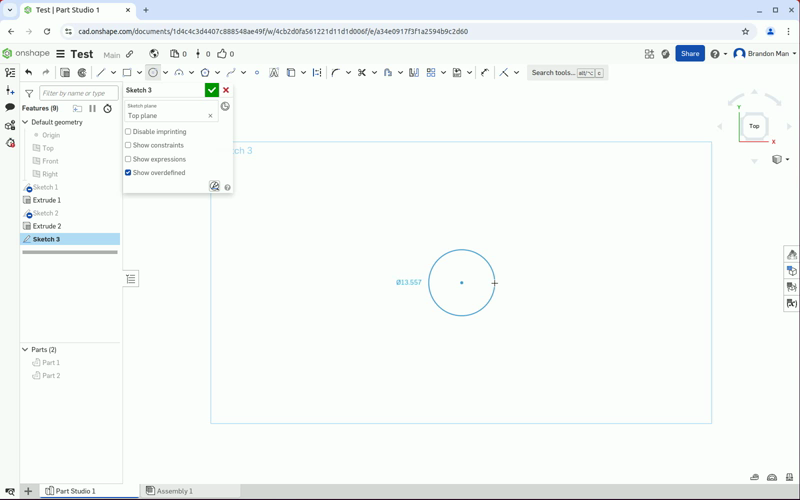
key(esc)
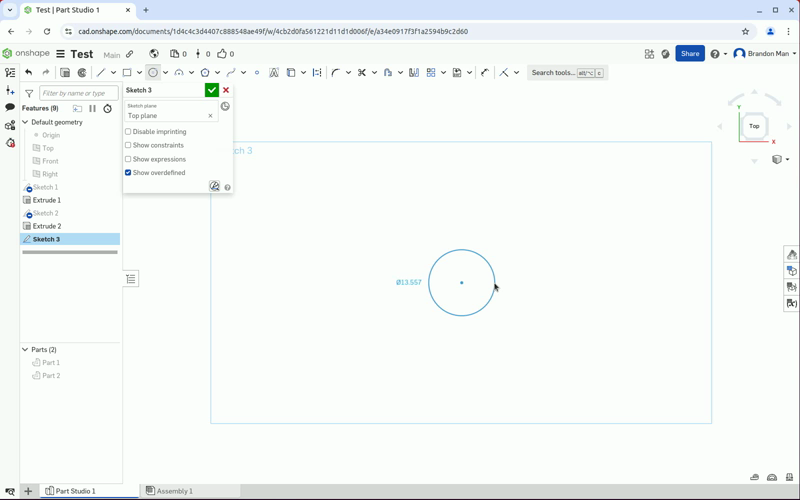
key(a)
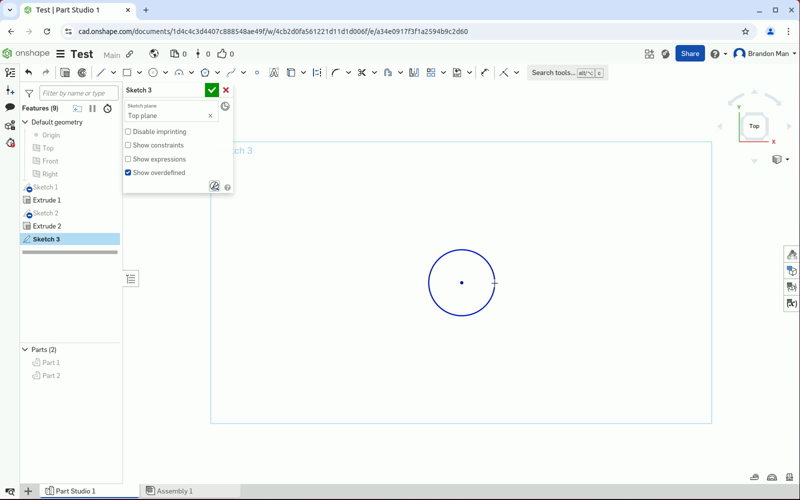
key_down(shift)
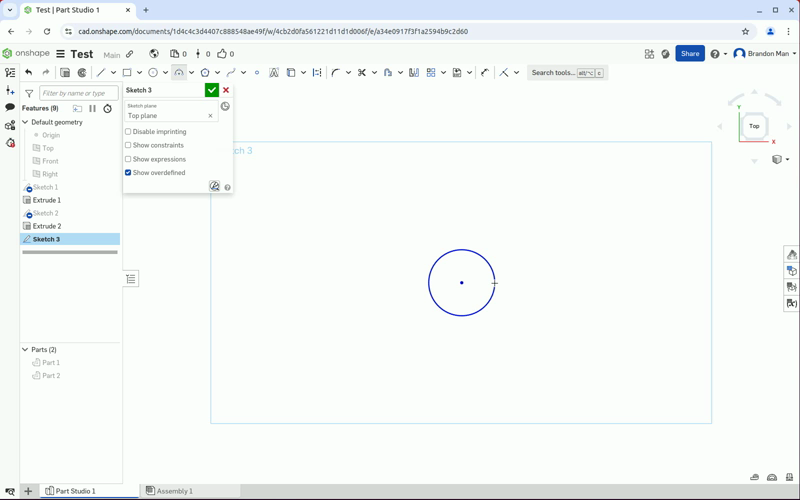
mouse_move(455, 288)
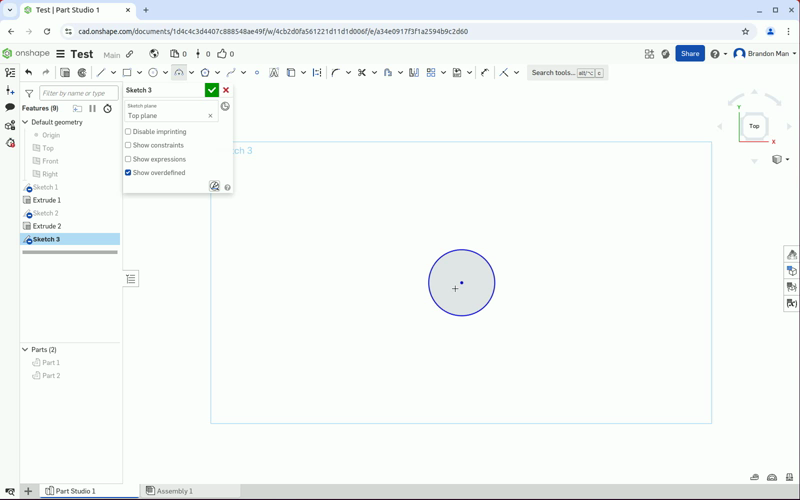
click(455, 288)
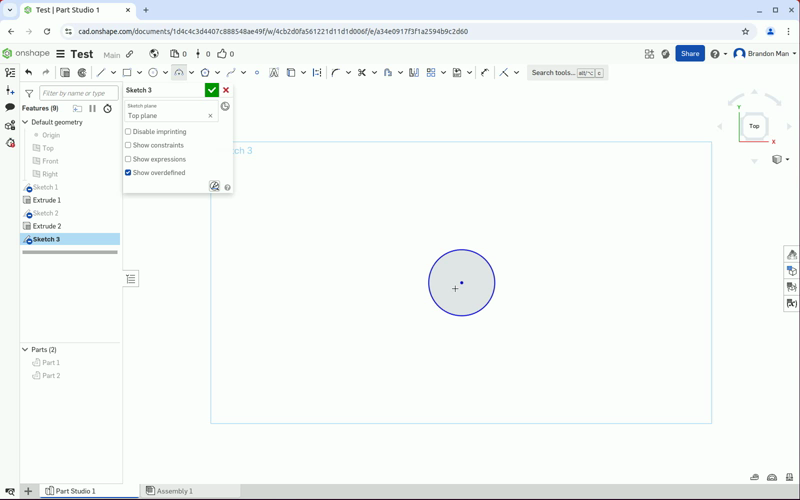
key_up(shift)
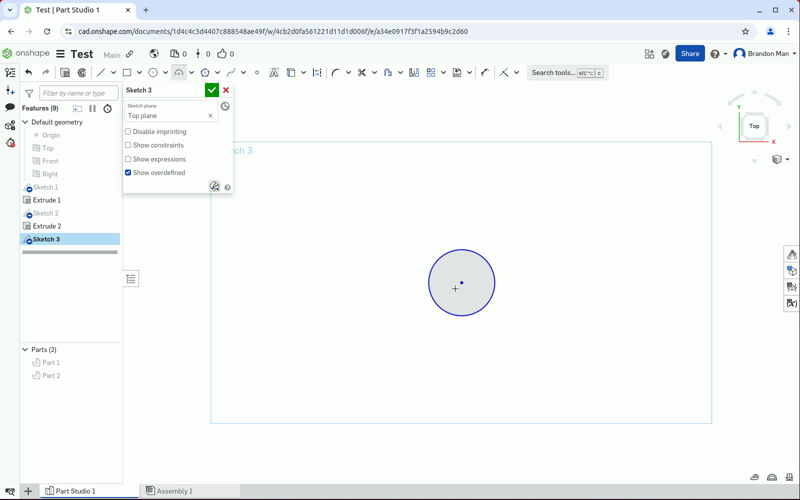
key_down(shift)
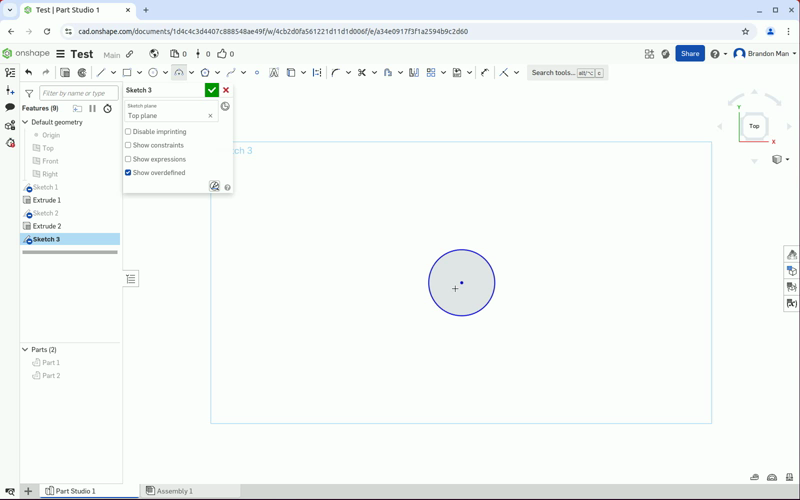
mouse_move(467, 288)
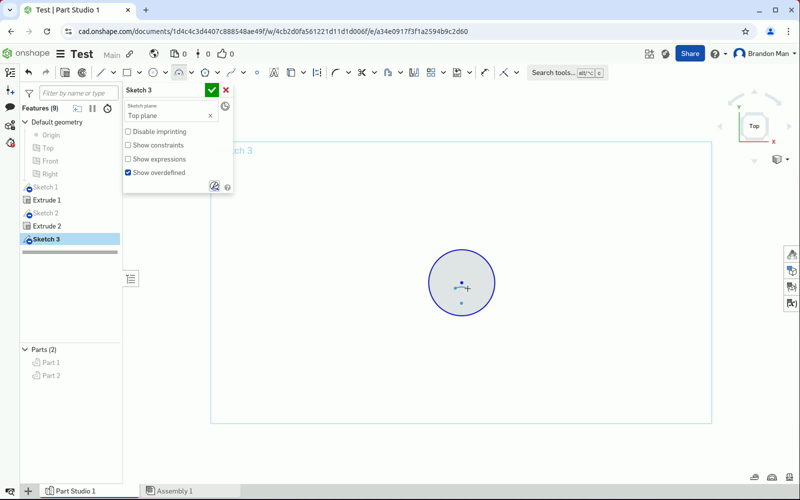
click(467, 288)
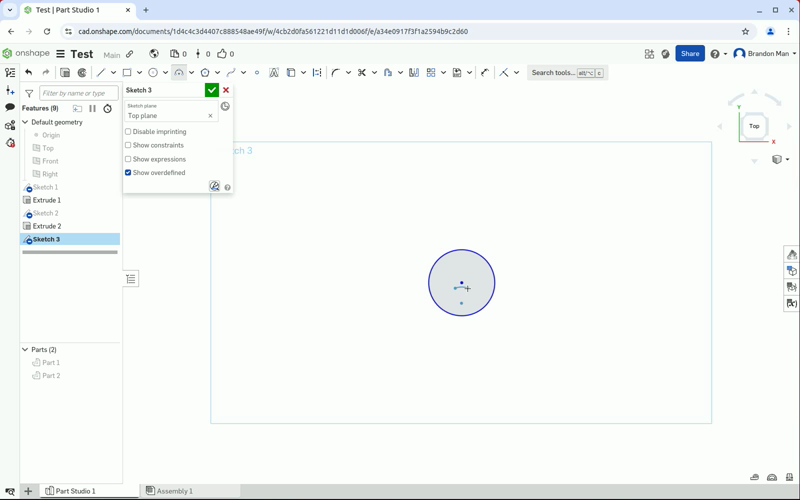
mouse_move(461, 291)
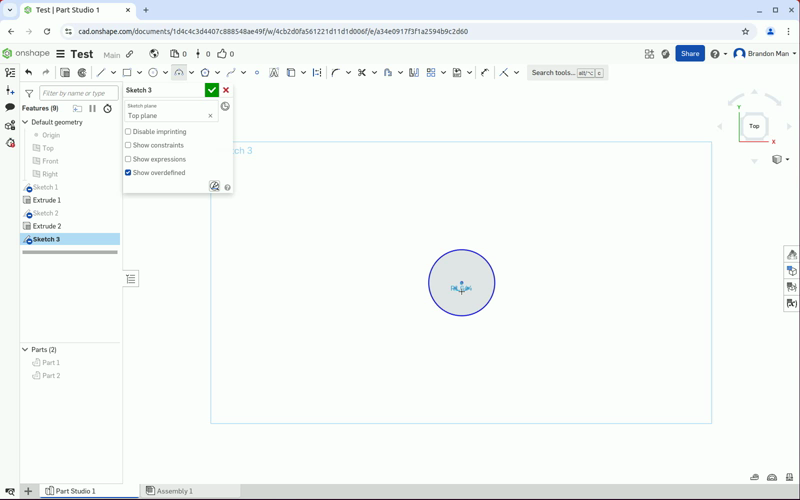
click(461, 291)
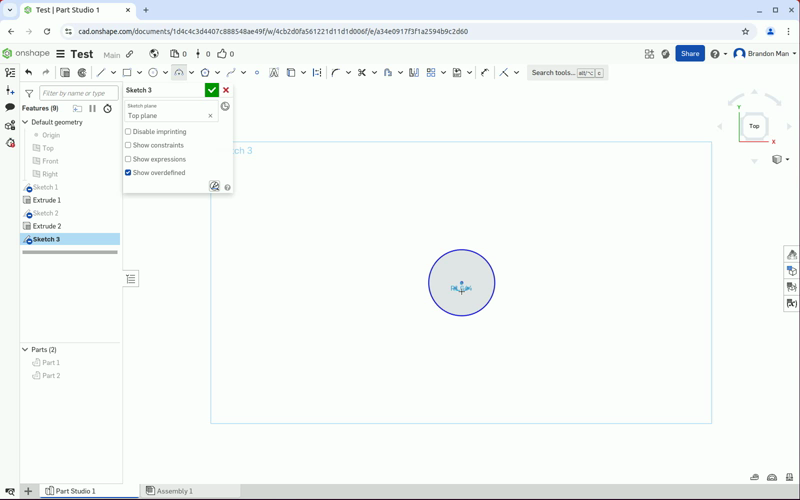
key_up(shift)
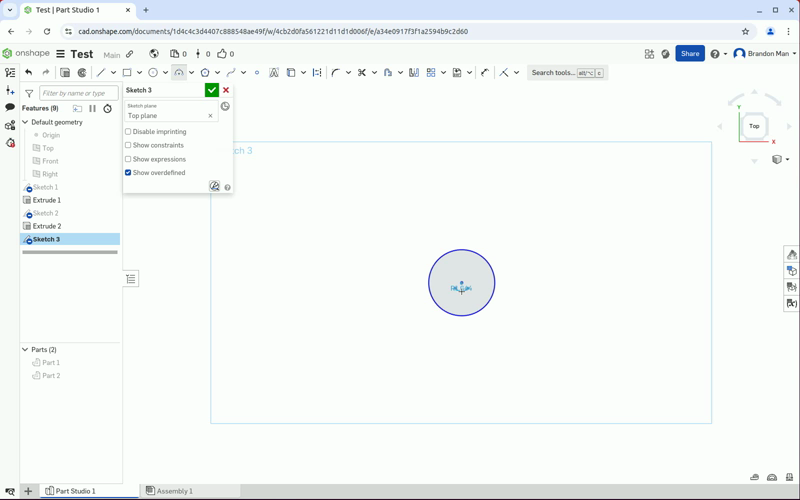
key(esc)
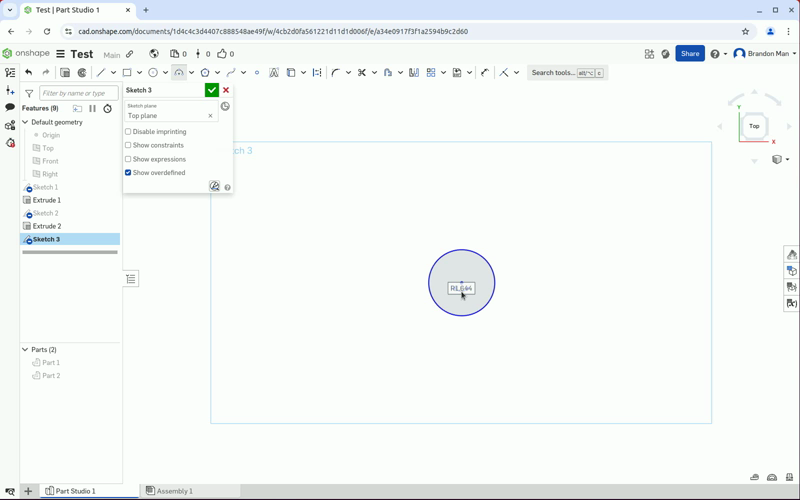
key(l)
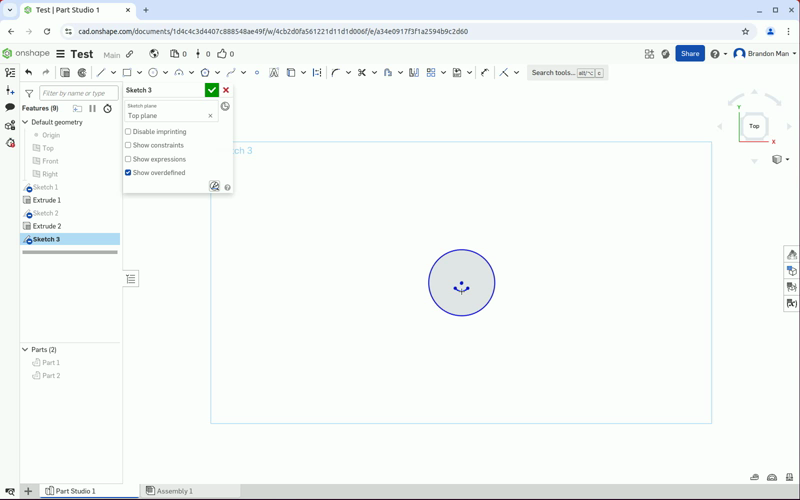
mouse_move(467, 288)
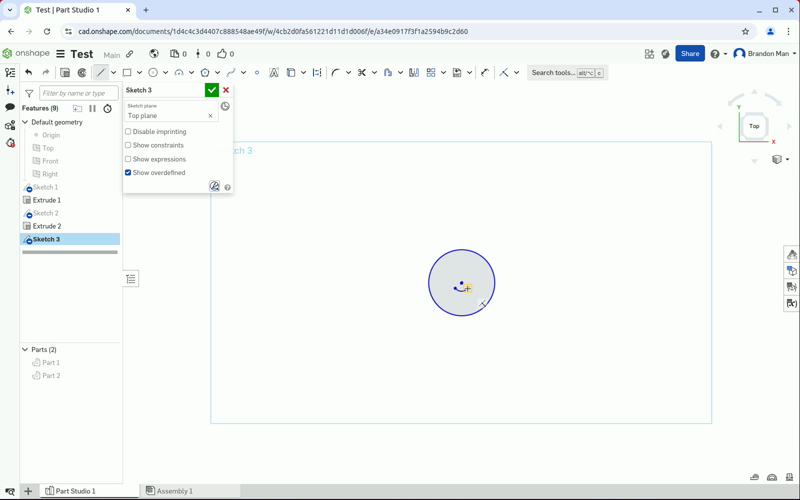
click(467, 288)
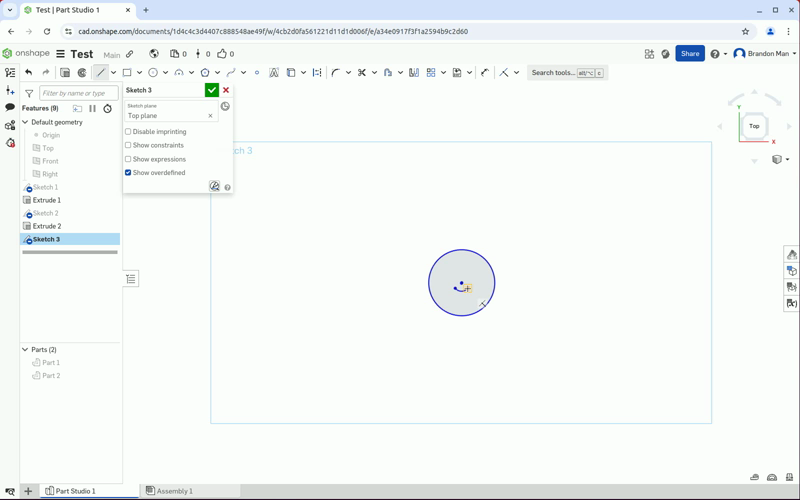
key_down(shift)
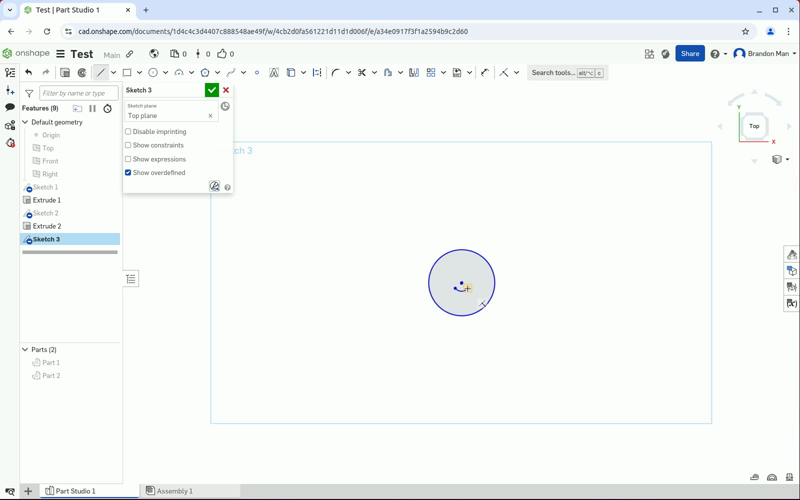
mouse_move(498, 288)
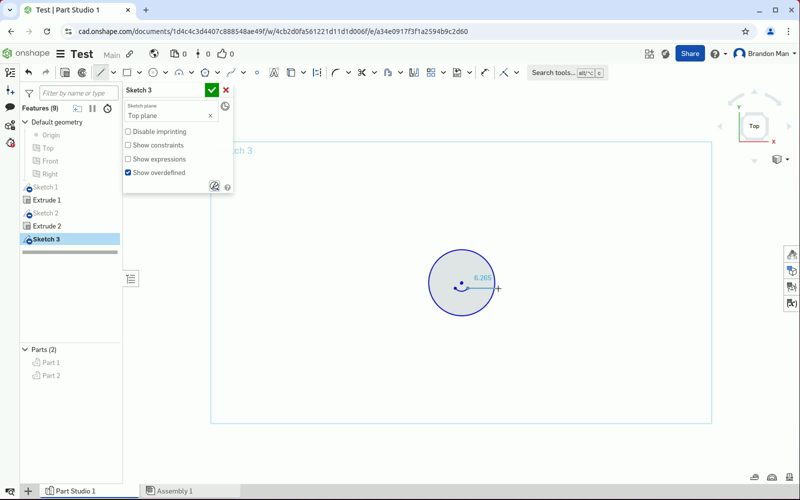
mouse_move(467, 277)
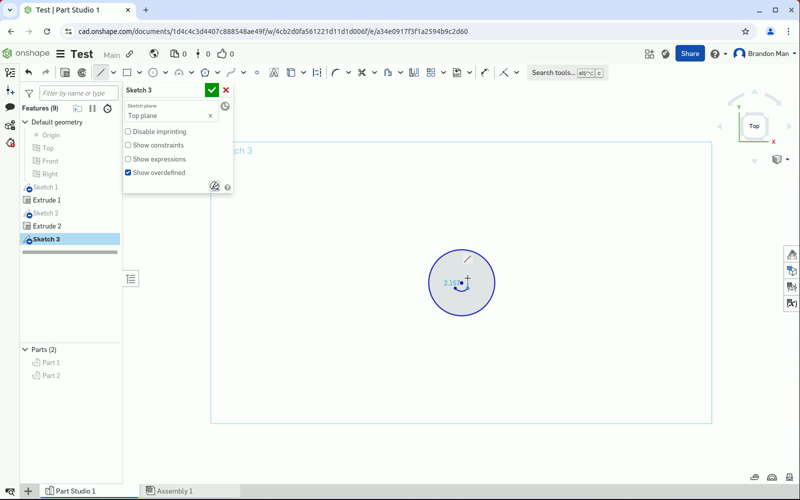
click(467, 277)
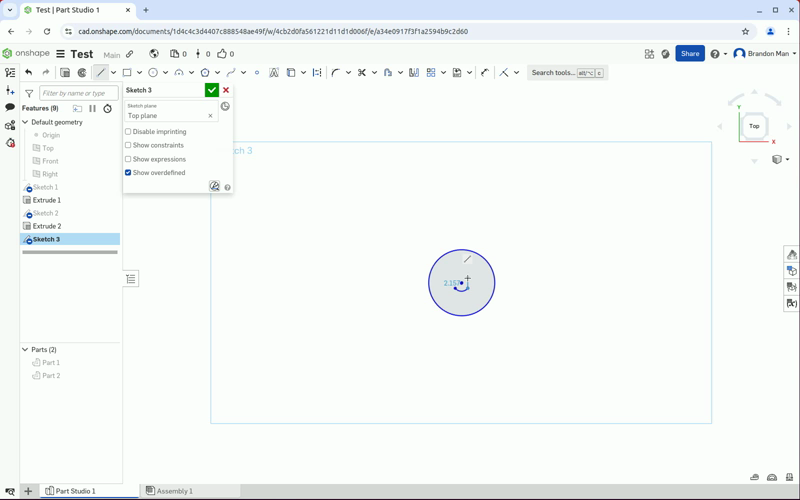
key_up(shift)
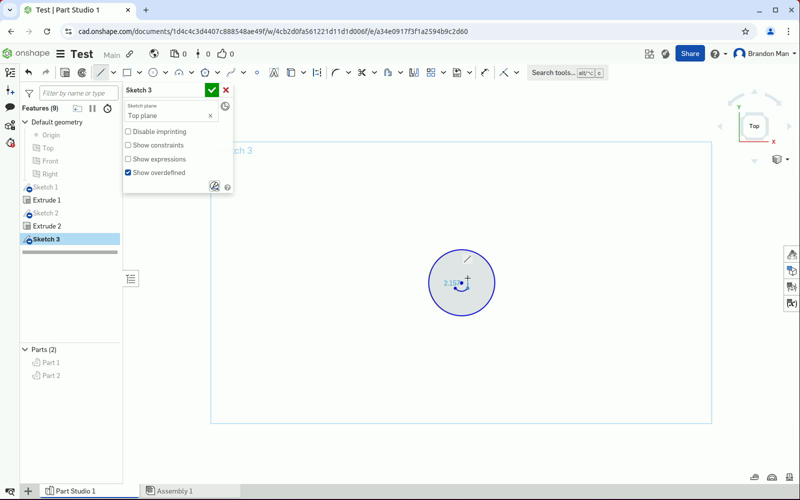
key(esc)
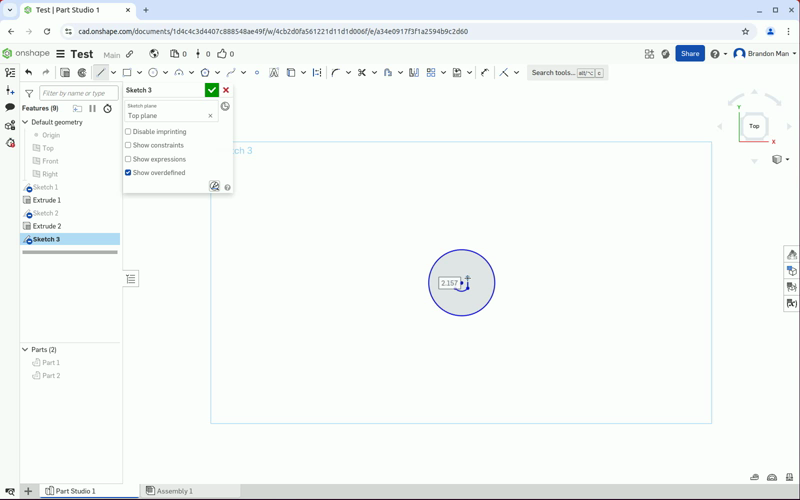
key(a)
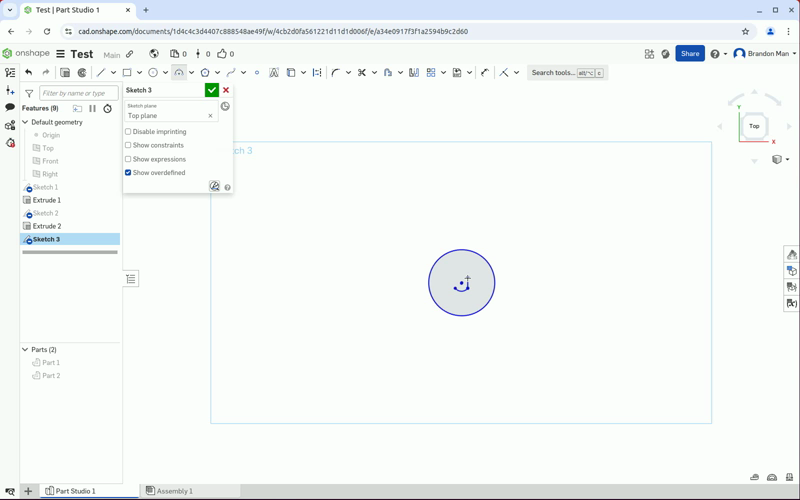
mouse_move(467, 277)
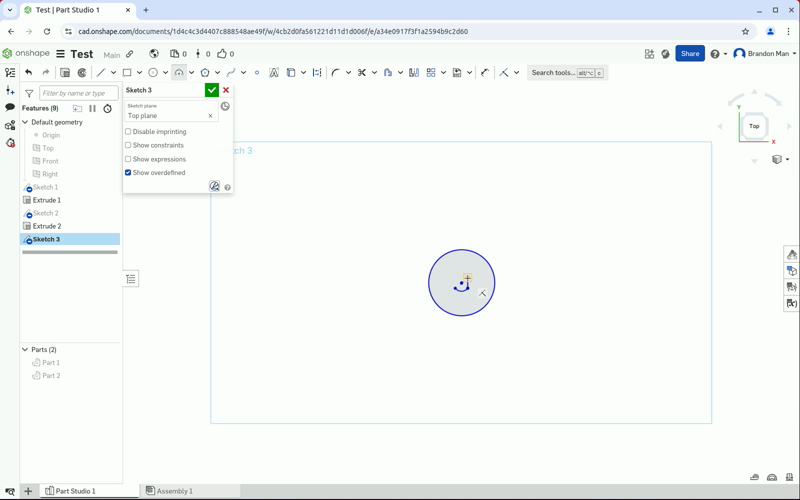
click(467, 277)
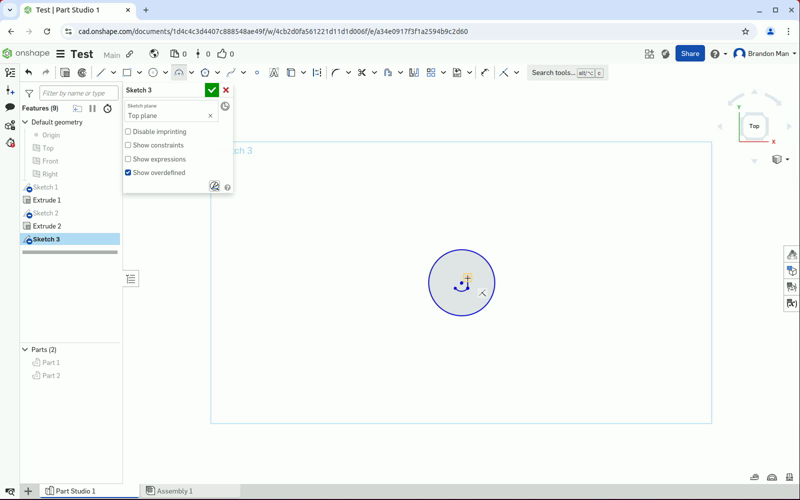
key_down(shift)
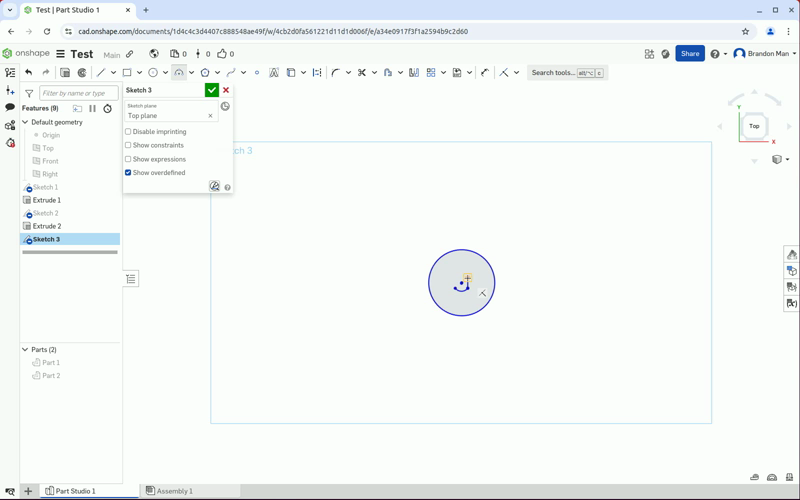
mouse_move(455, 277)
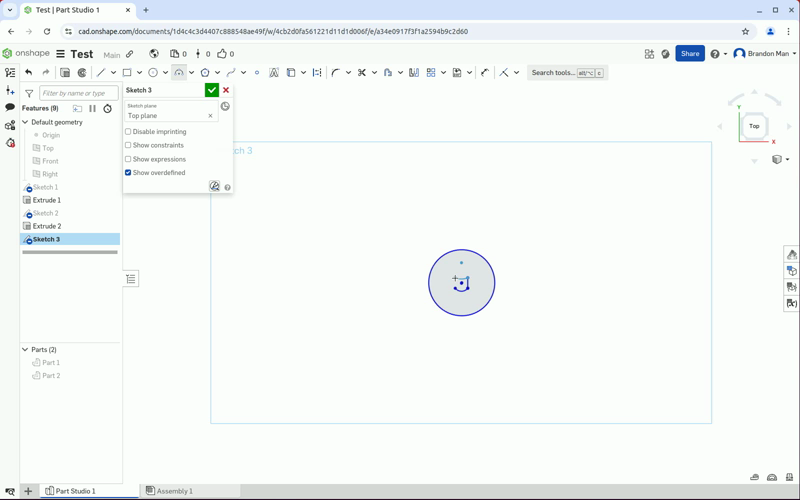
click(455, 277)
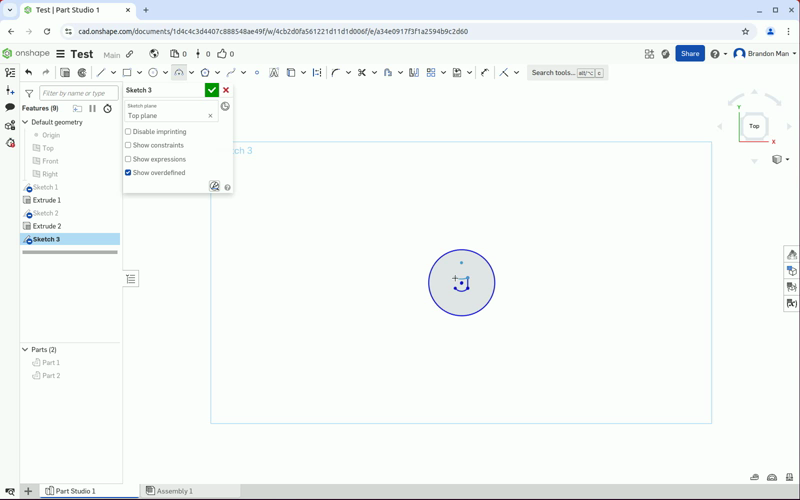
mouse_move(461, 274)
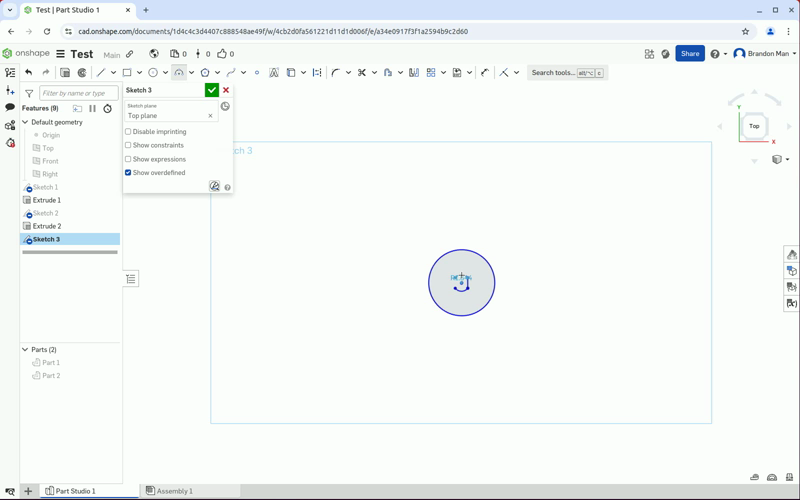
click(461, 274)
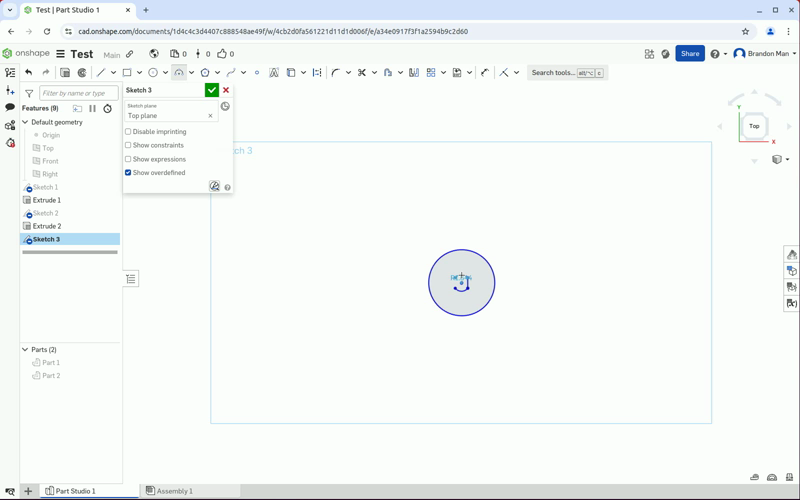
key_up(shift)
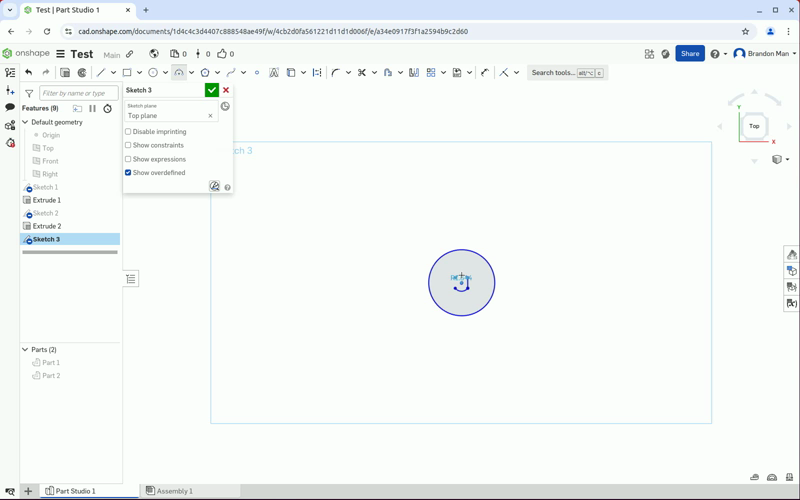
key(esc)
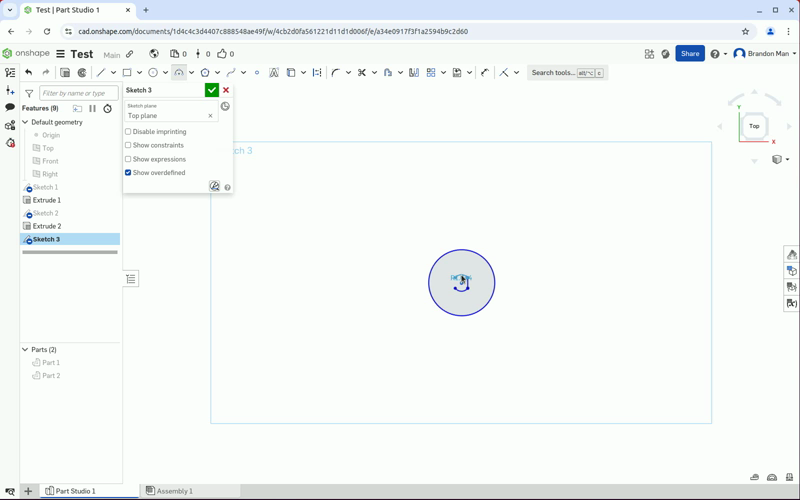
key(l)
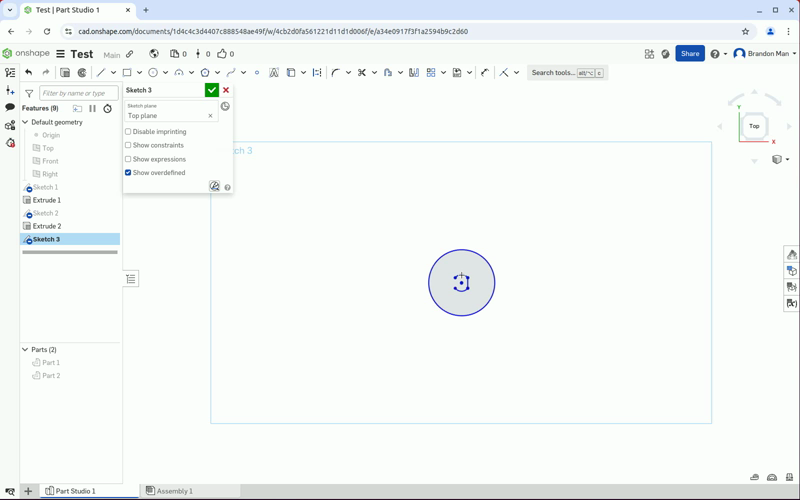
mouse_move(455, 277)
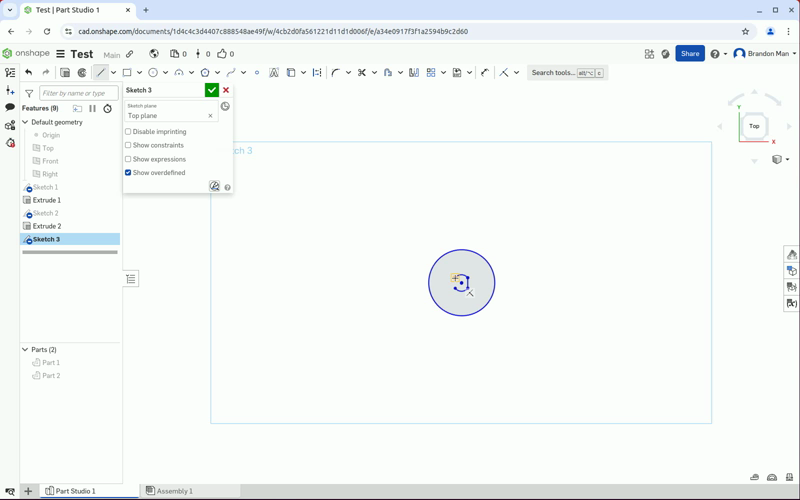
click(455, 277)
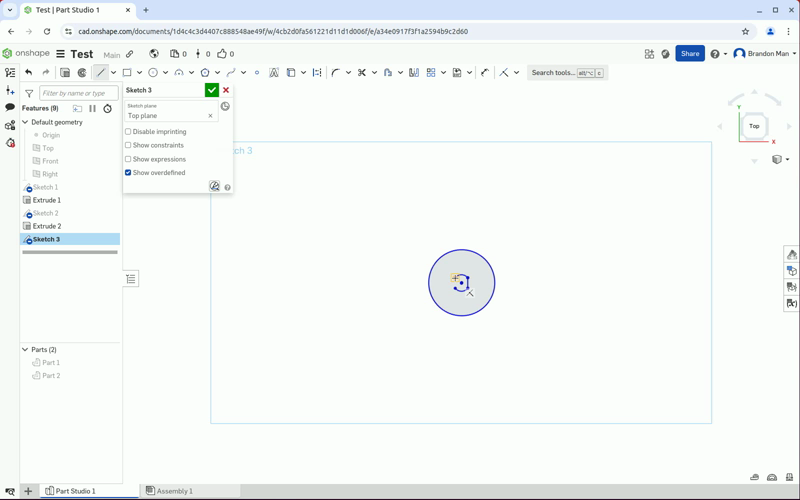
mouse_move(485, 277)
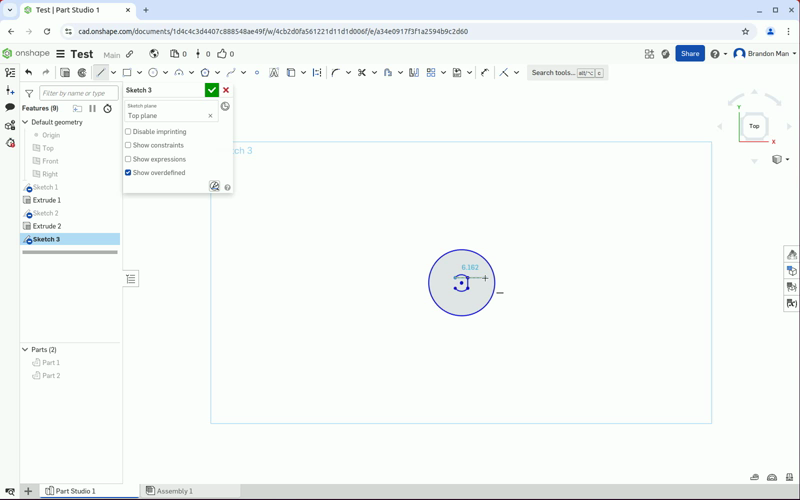
key_down(shift)
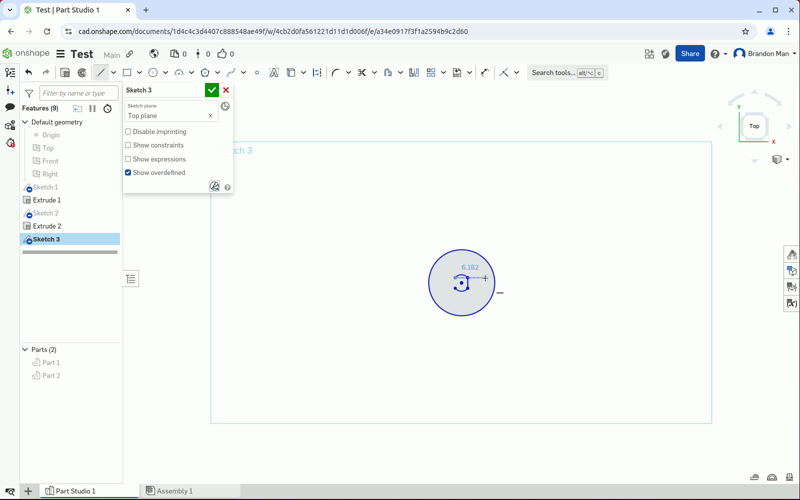
mouse_move(455, 288)
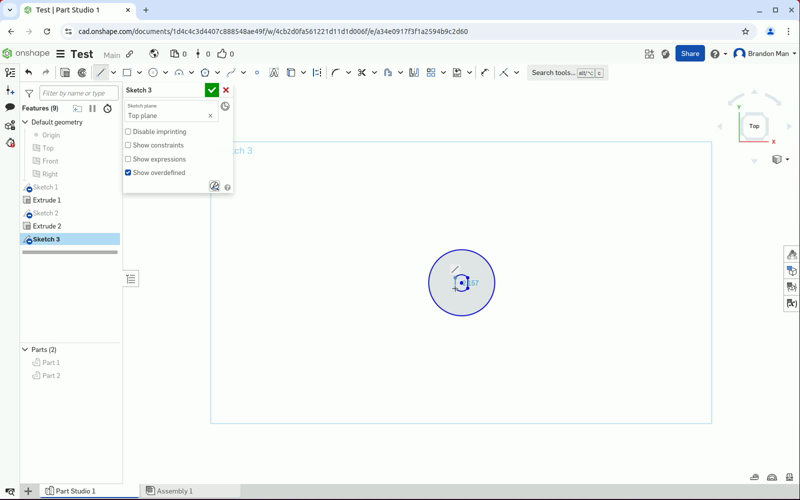
key_up(shift)
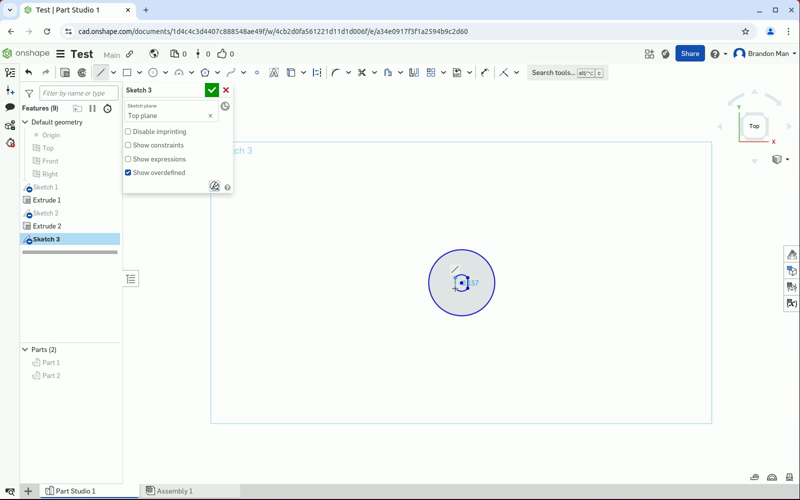
click(455, 288)
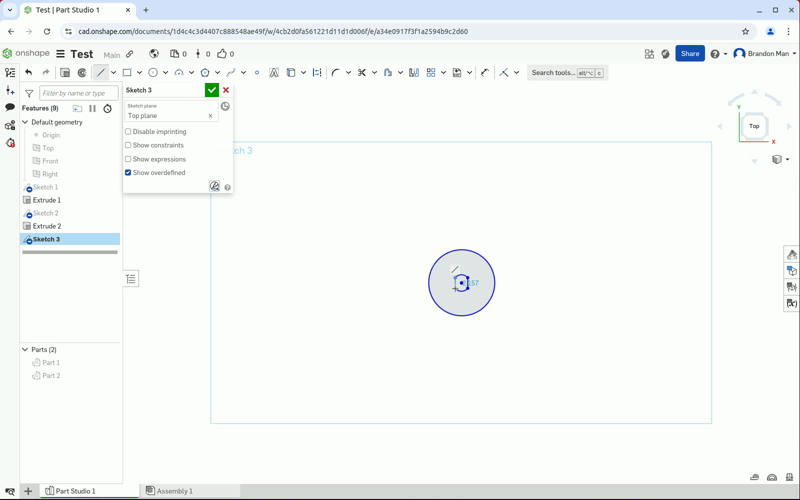
key(esc)
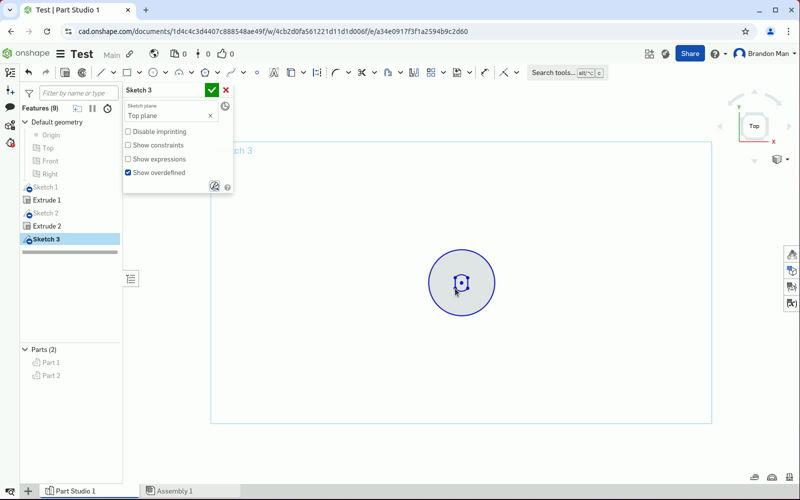
mouse_move(449, 265)
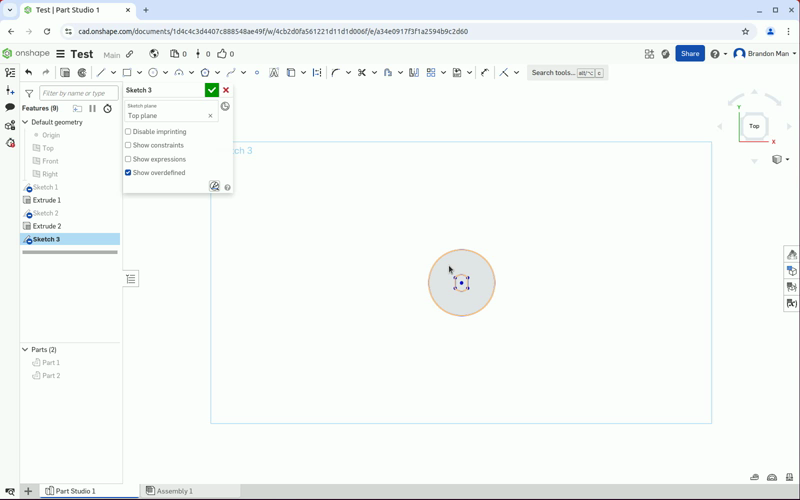
click(449, 265)
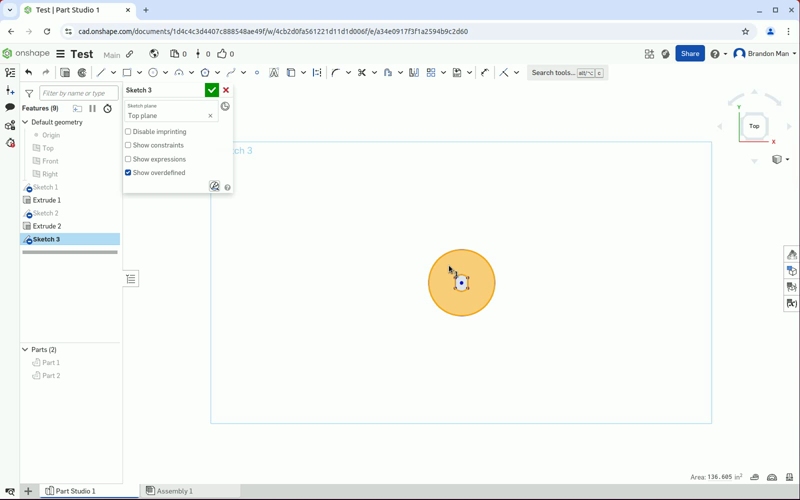
mouse_move(73, 352)
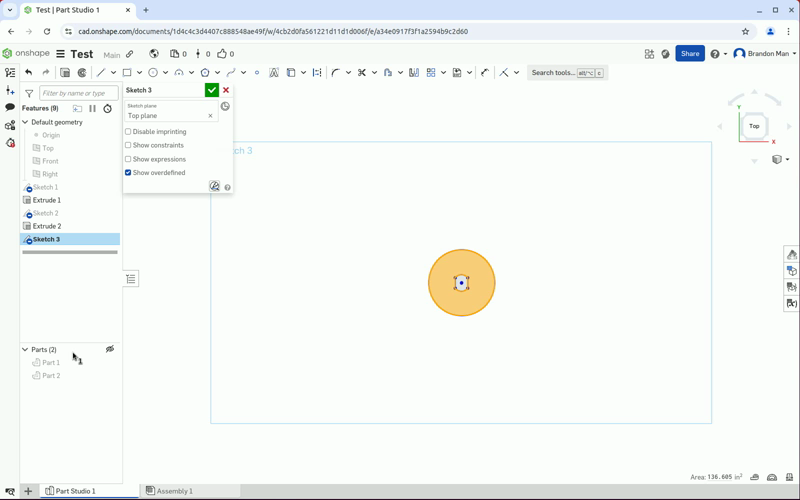
key(shift+y)
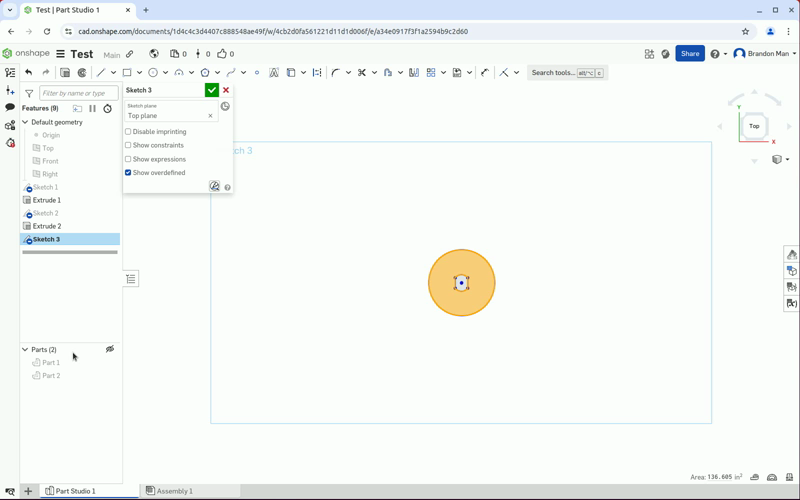
key(shift+e)
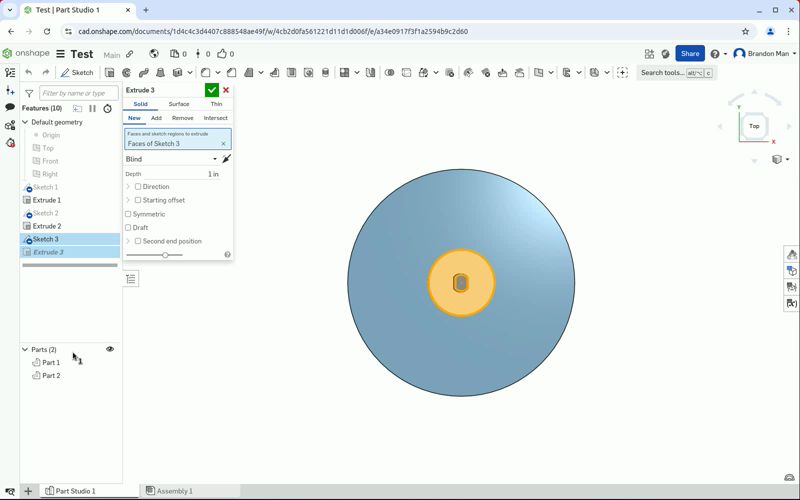
mouse_move(143, 106)
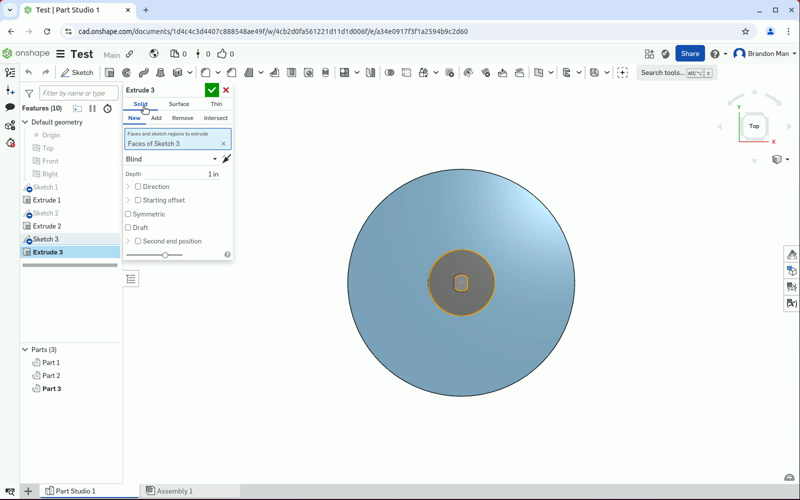
click(143, 106)
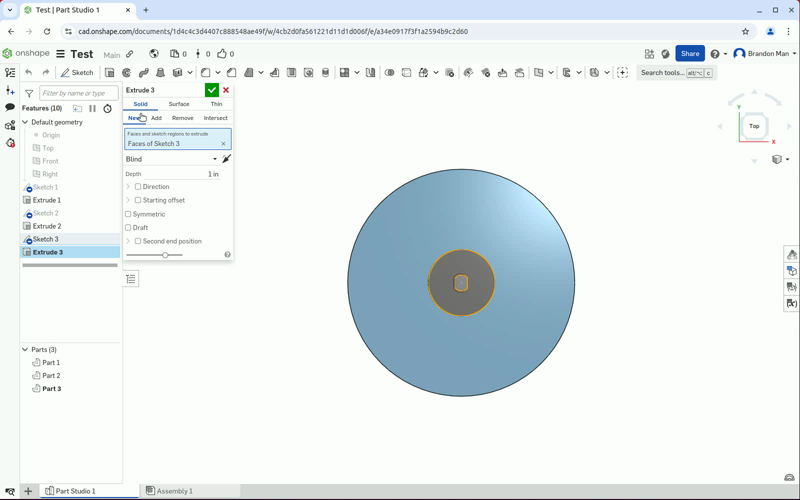
mouse_move(137, 120)
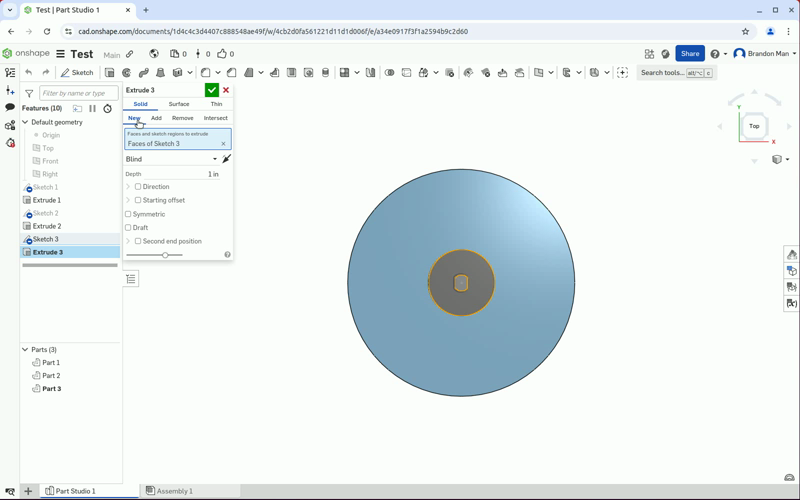
click(137, 120)
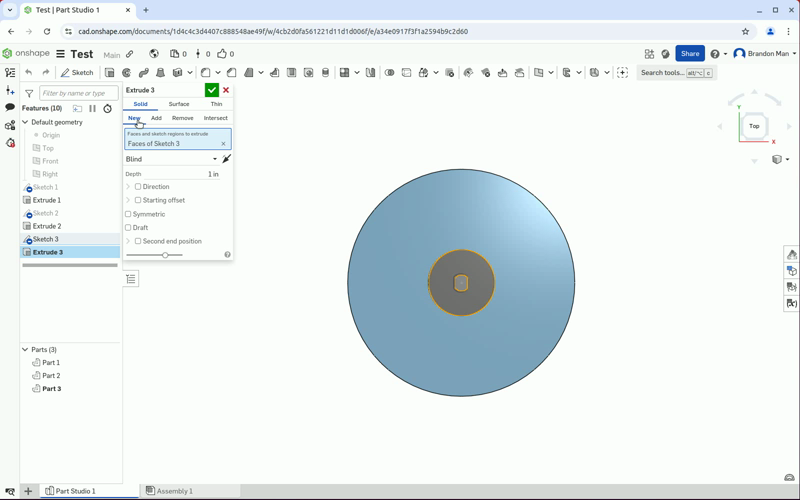
key(tab, 4)
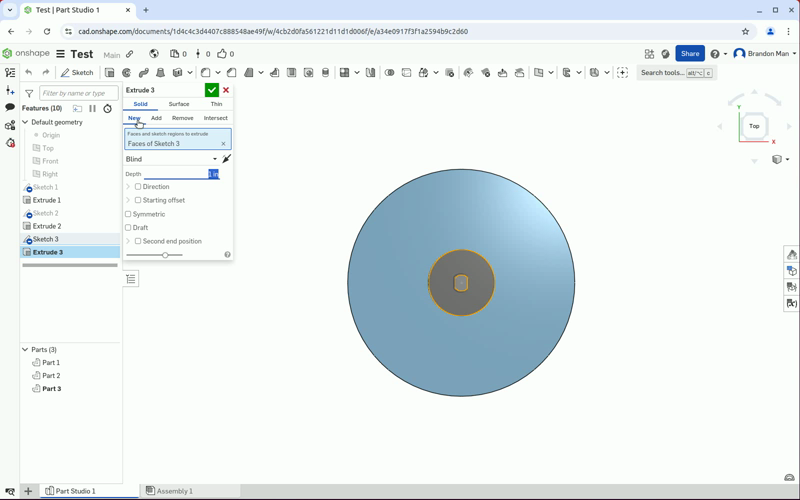
text(3.37)
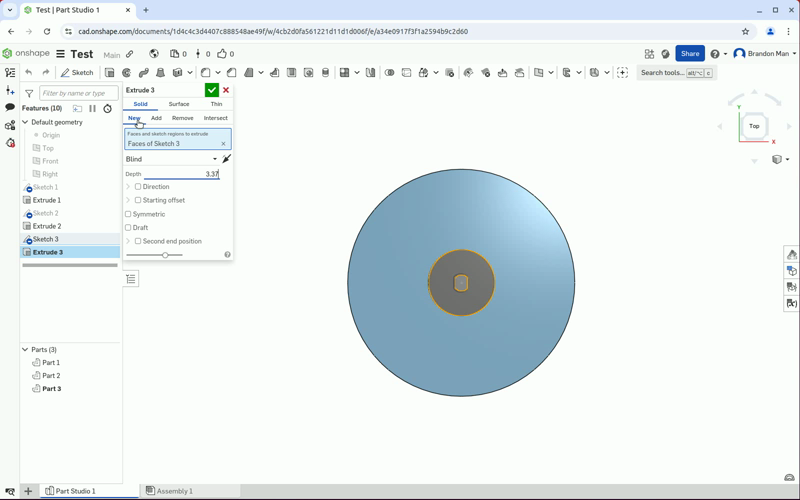
key(enter)
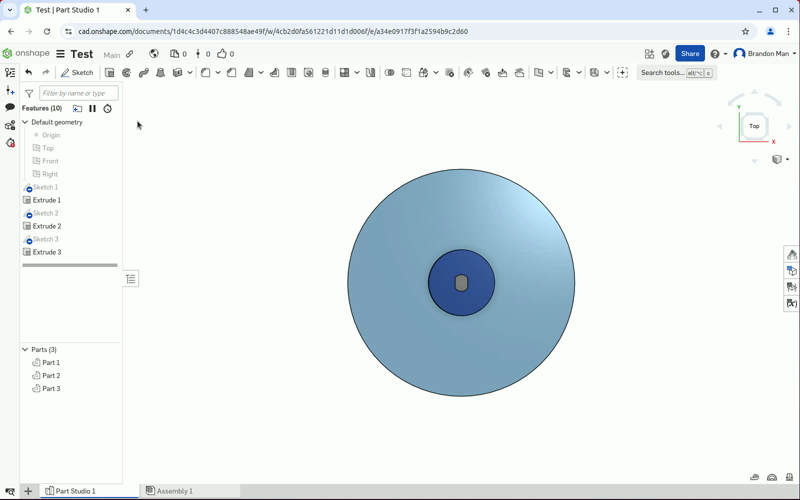
key(shift+h)
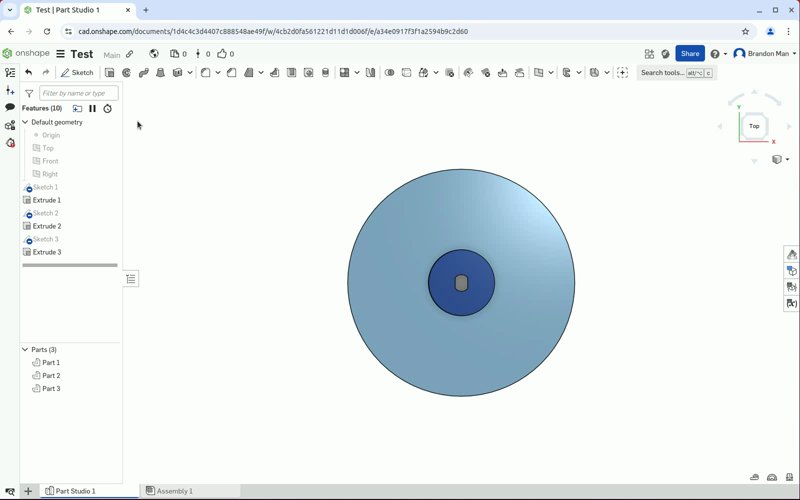
key(shift+h)
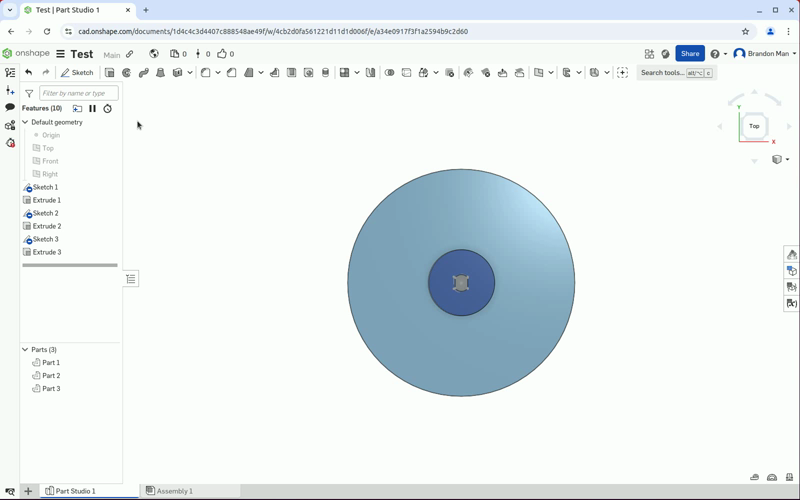
key(shift+7)
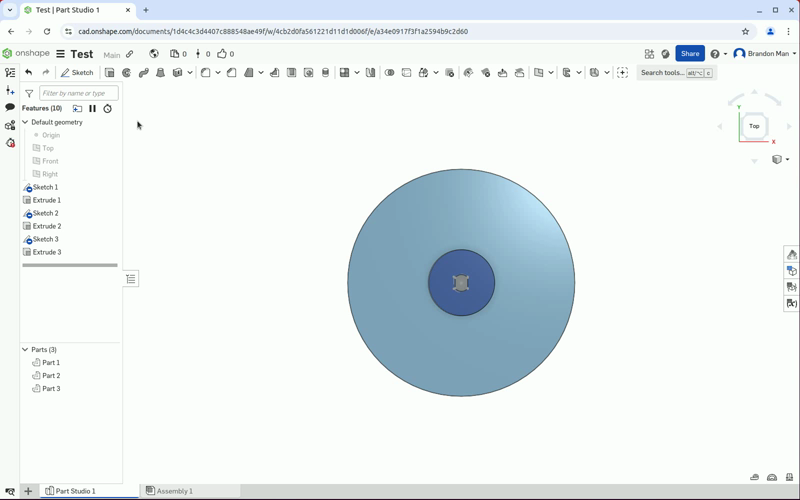
key(up, 3)
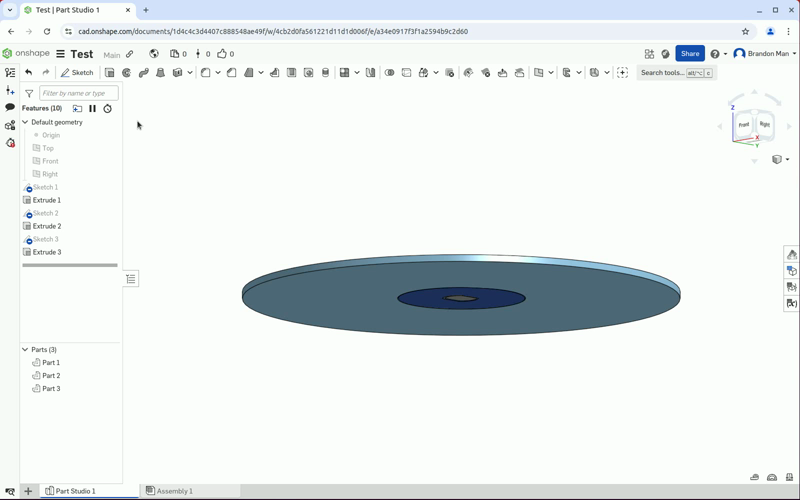
key(left, 3)
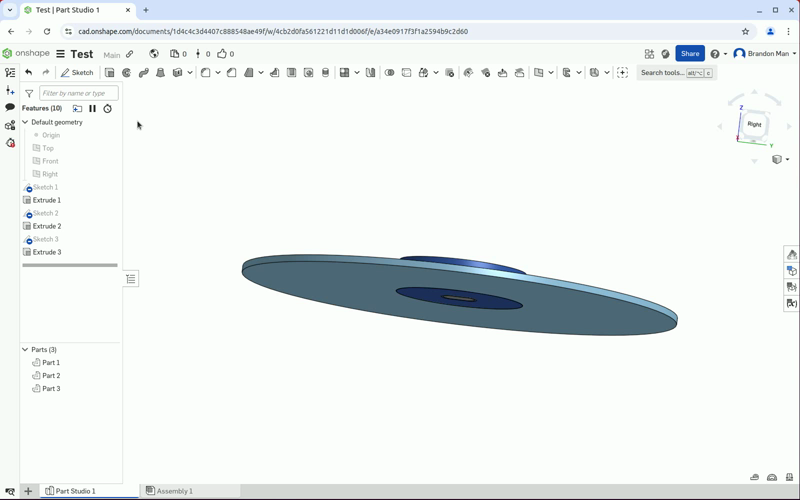
key(right, 3)
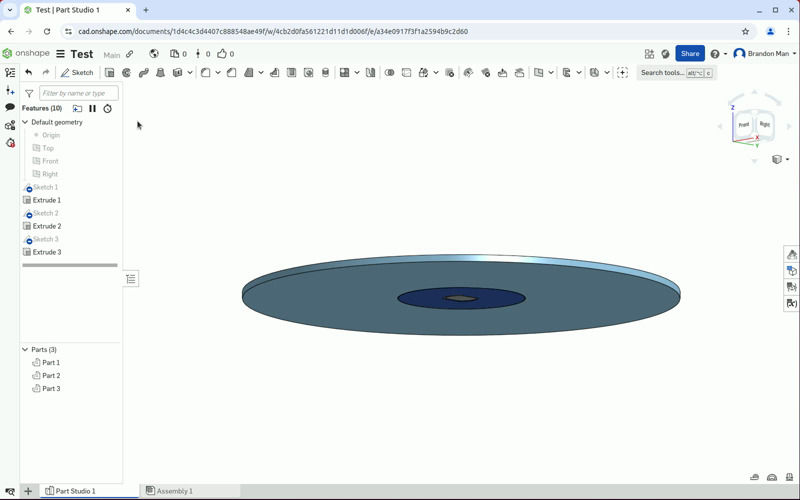
key(down, 3)
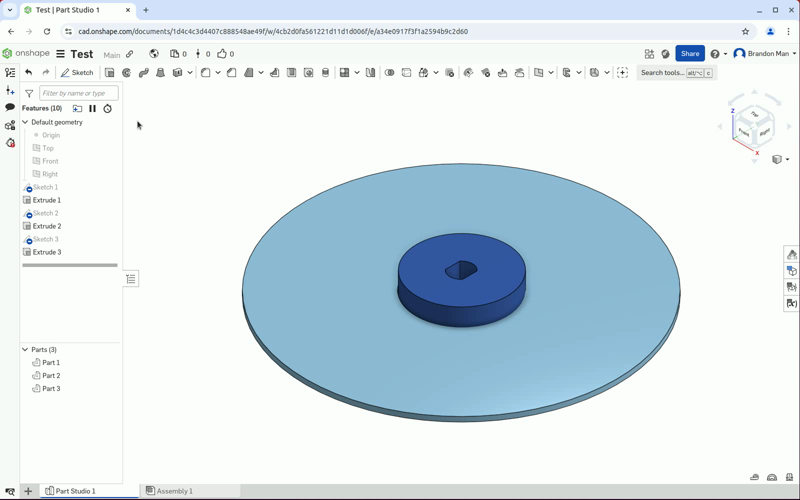
mouse_move(73, 189)
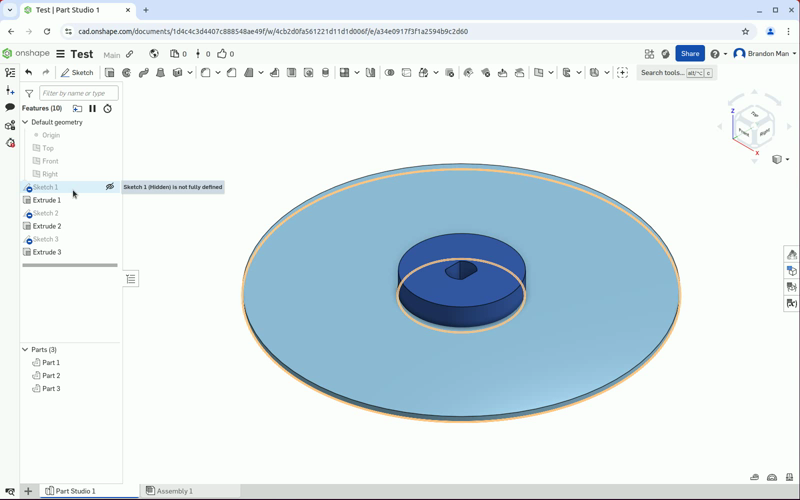
click(73, 189)